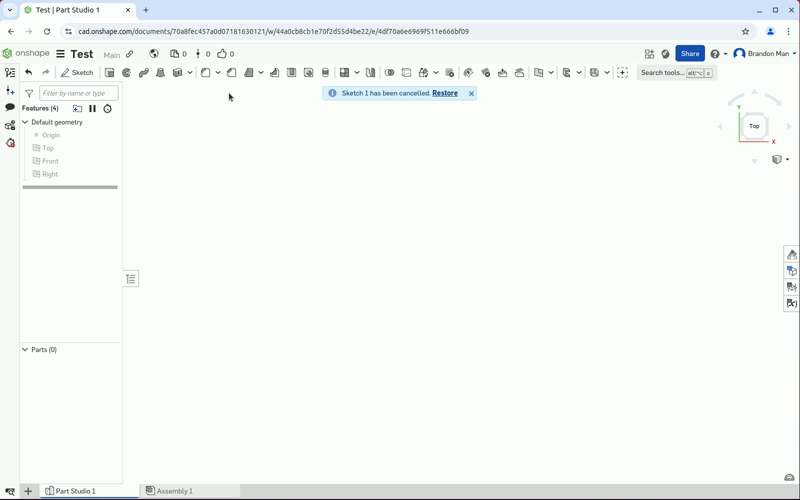
key(shift+h)
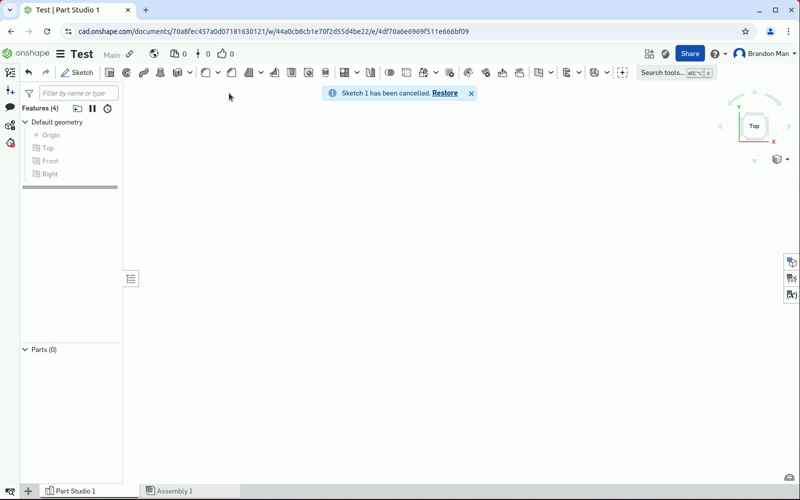
key(shift+s)
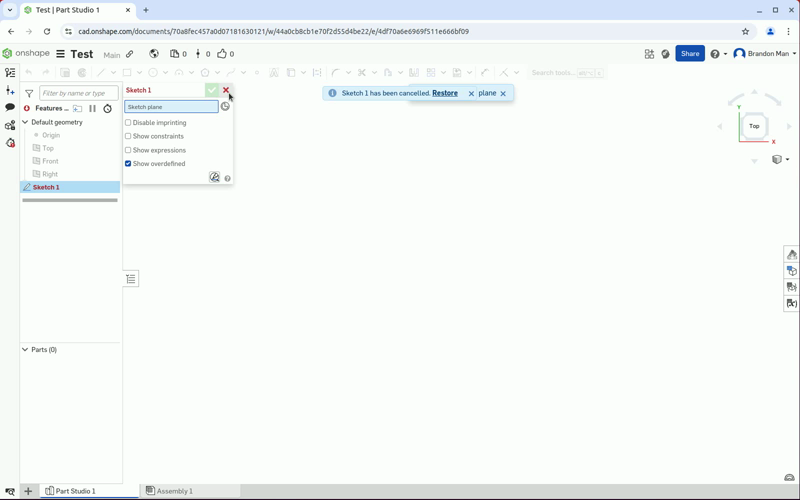
mouse_move(73, 150)
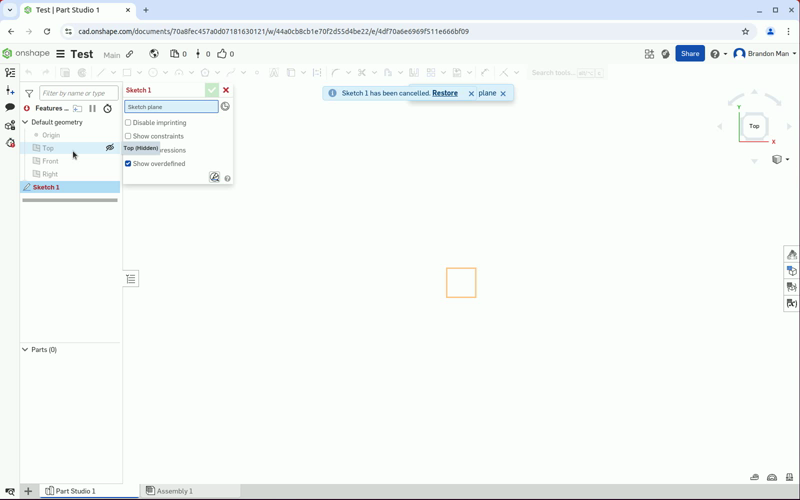
click(73, 150)
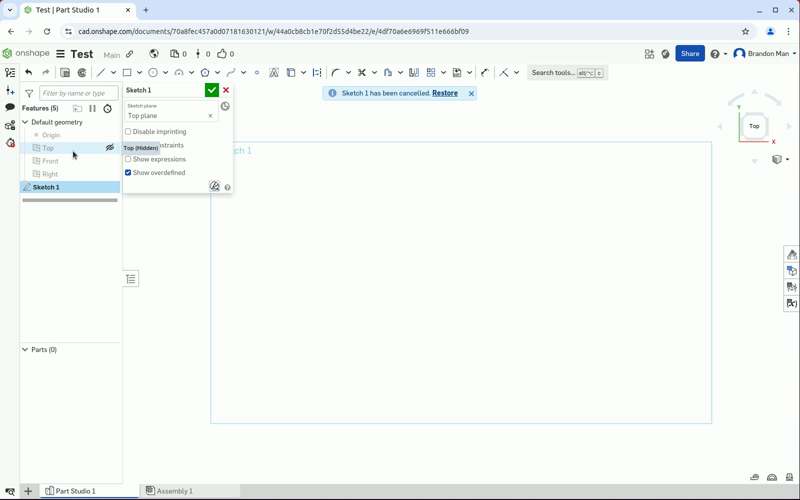
mouse_move(73, 352)
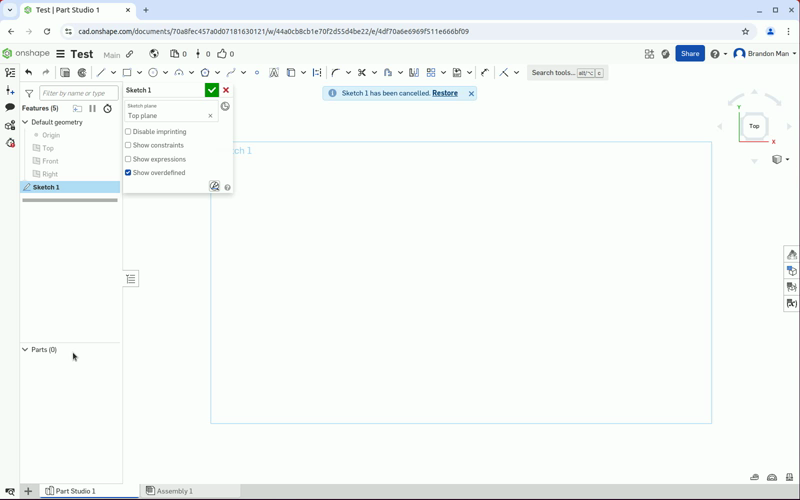
key(y)
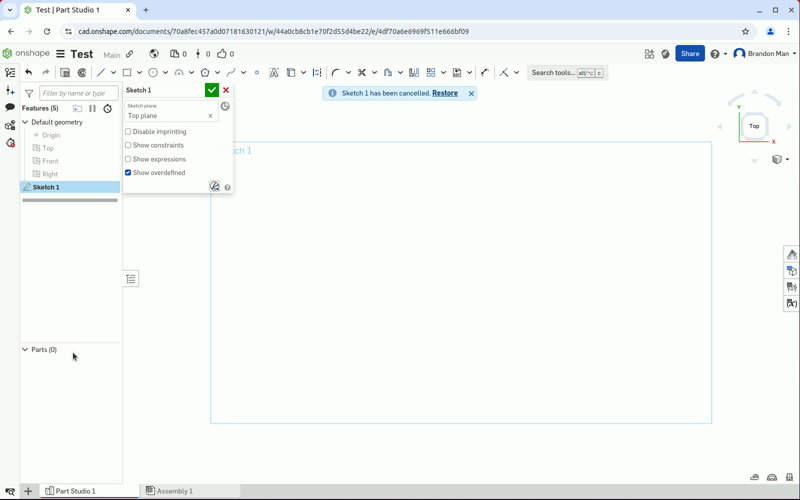
key(c)
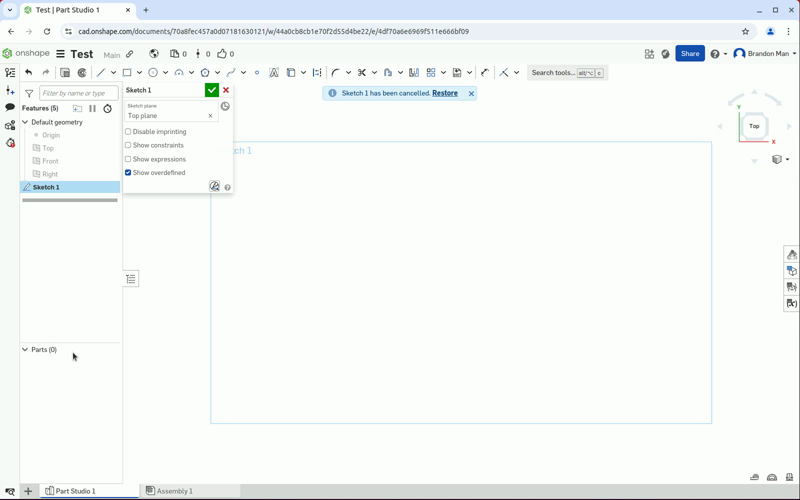
key_down(shift)
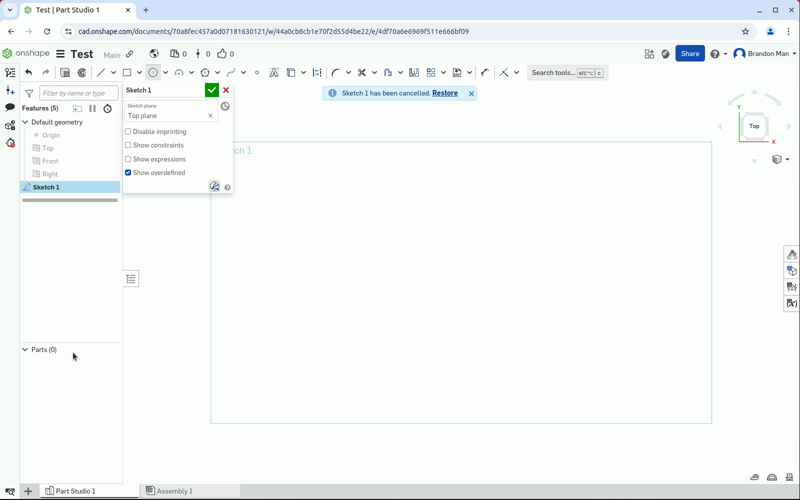
mouse_move(489, 282)
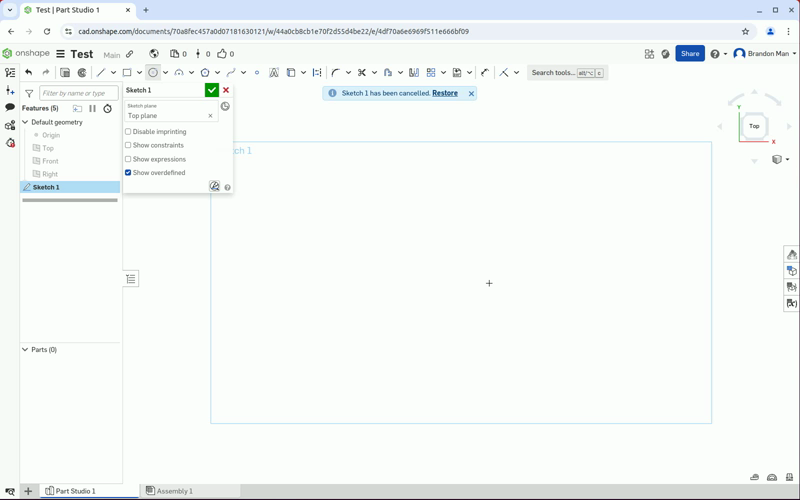
click(489, 282)
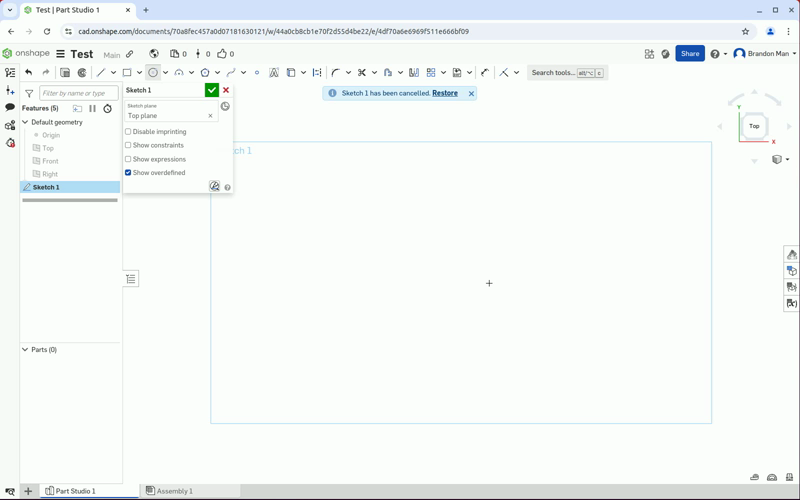
key_up(shift)
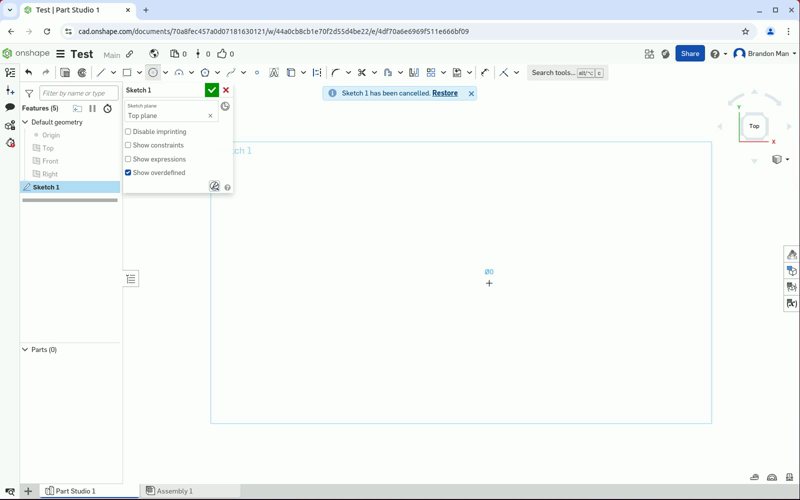
mouse_move(495, 282)
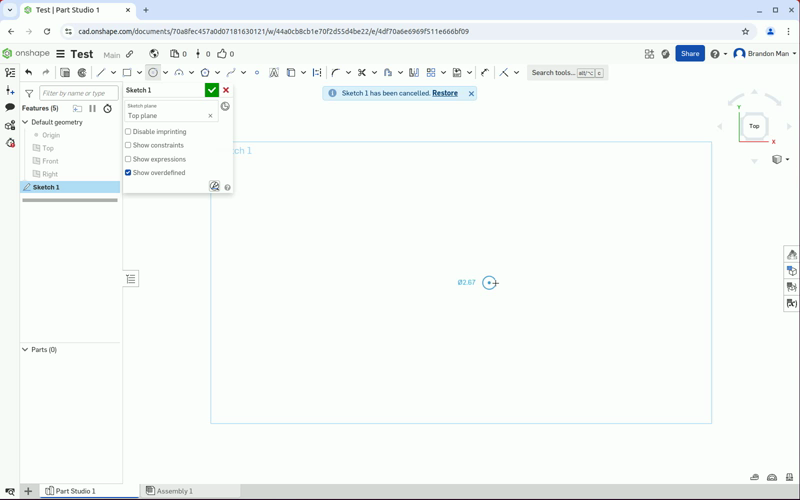
click(495, 282)
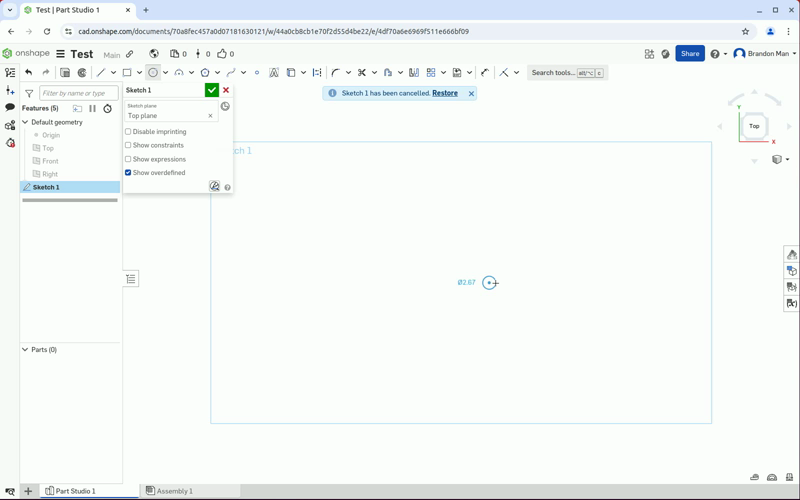
key(esc)
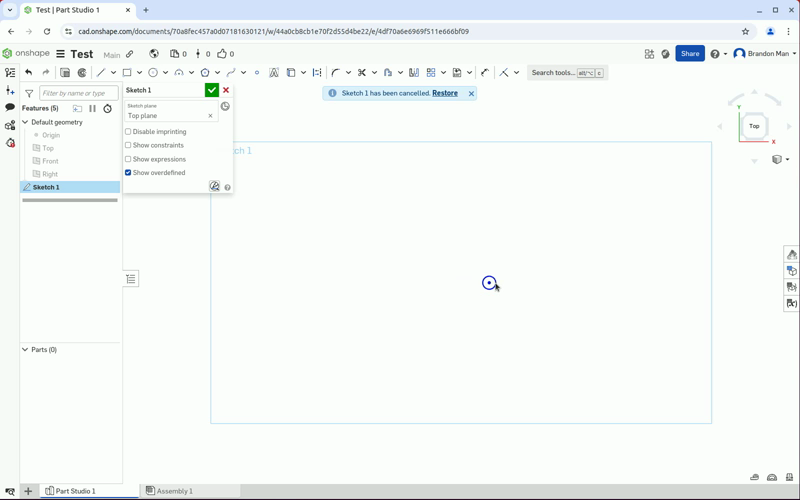
key(c)
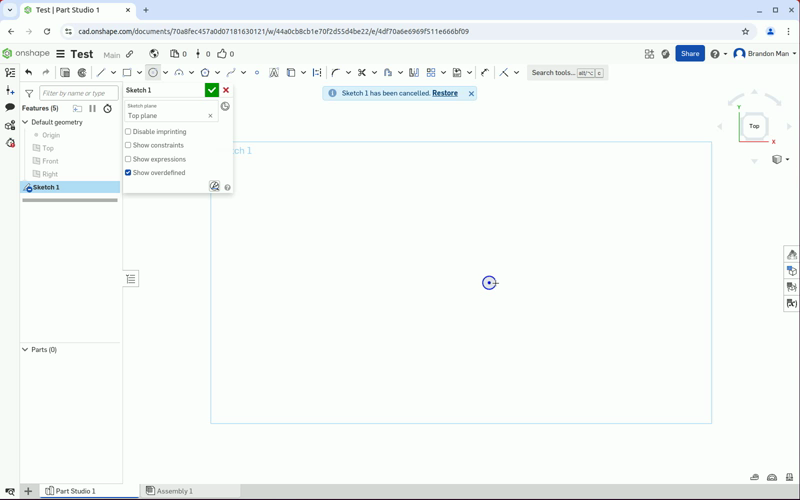
key_down(shift)
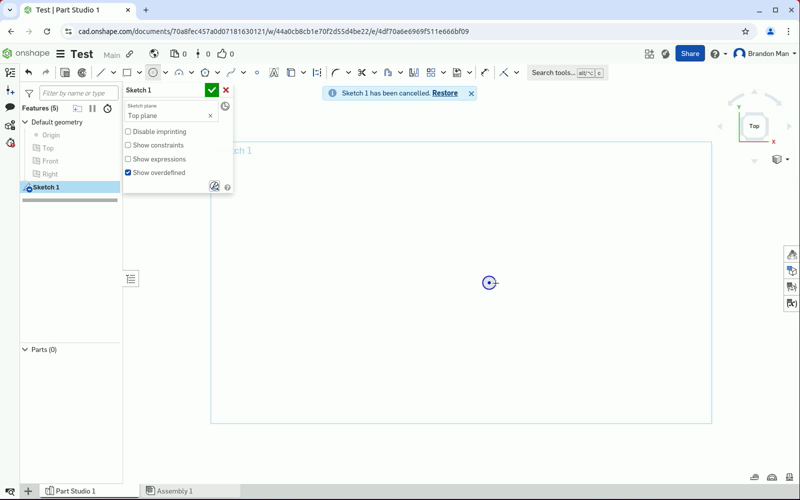
mouse_move(489, 282)
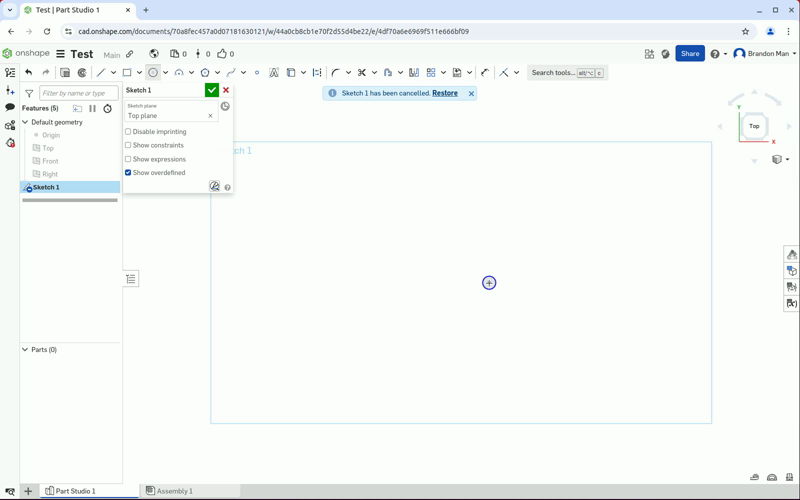
click(489, 282)
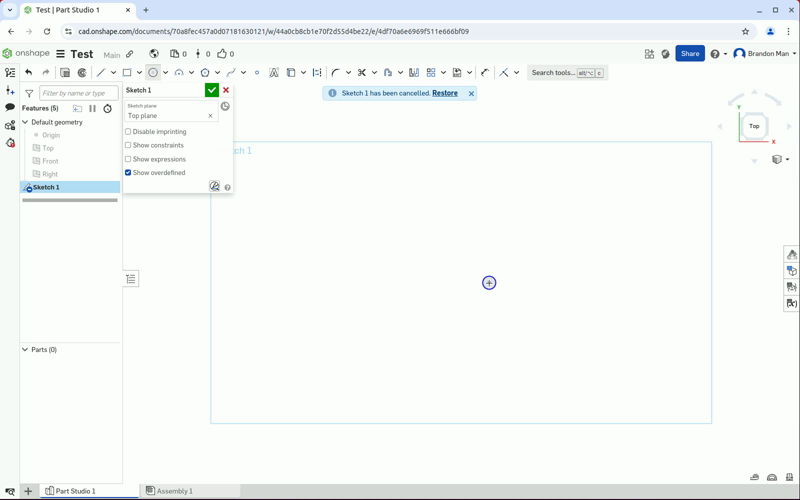
key_up(shift)
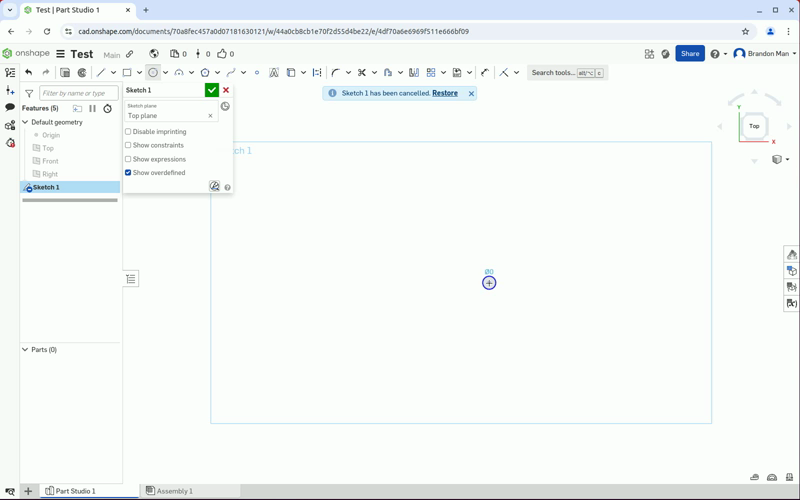
mouse_move(492, 282)
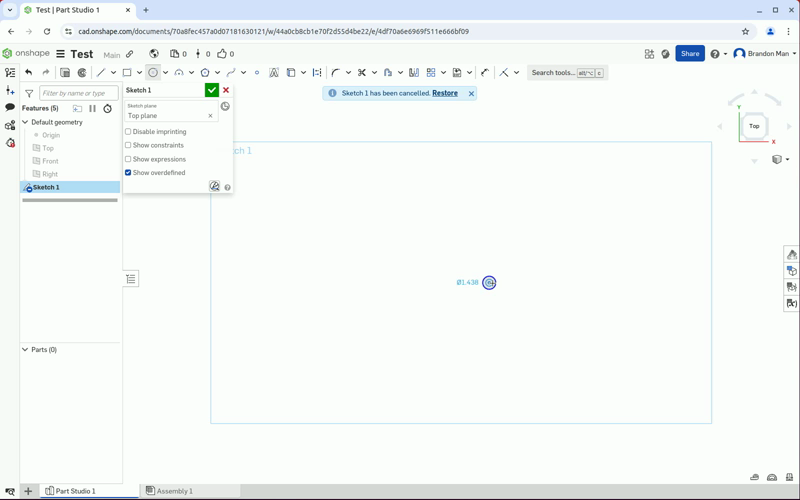
scroll(6)
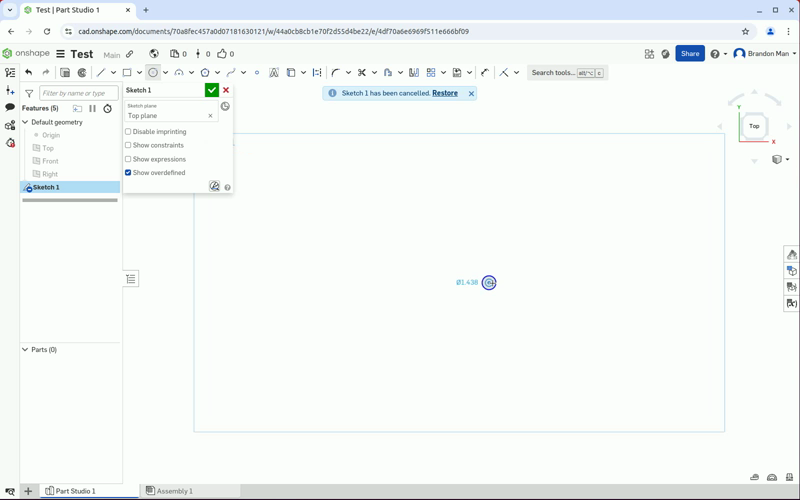
scroll(6)
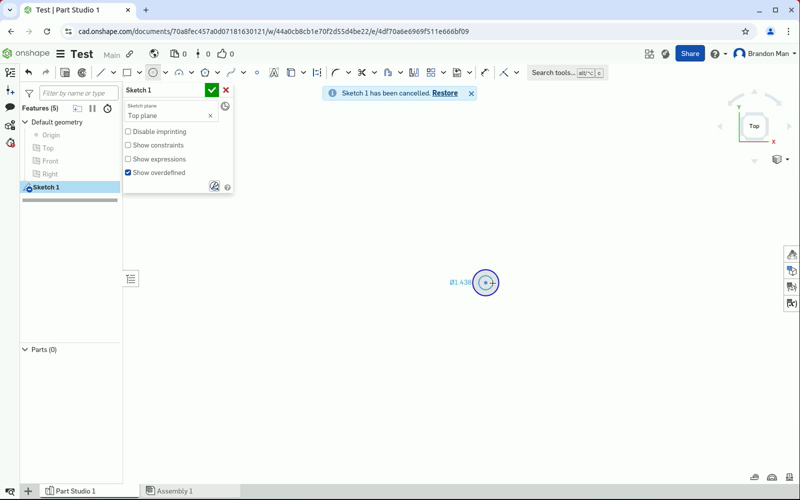
scroll(6)
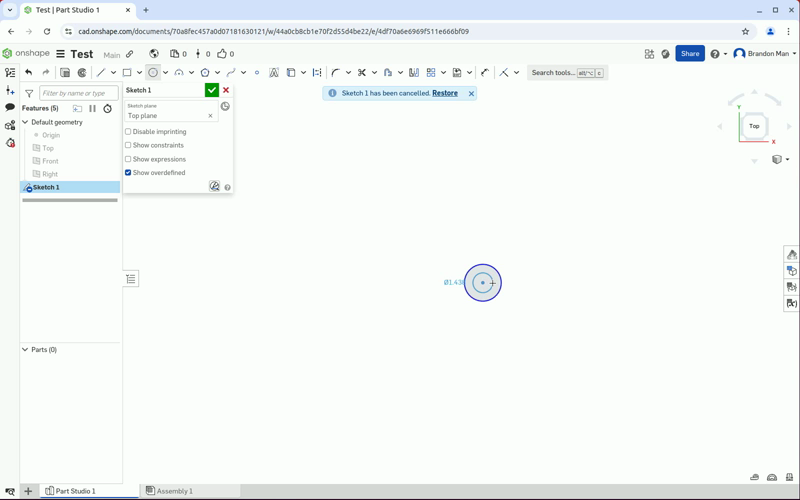
scroll(6)
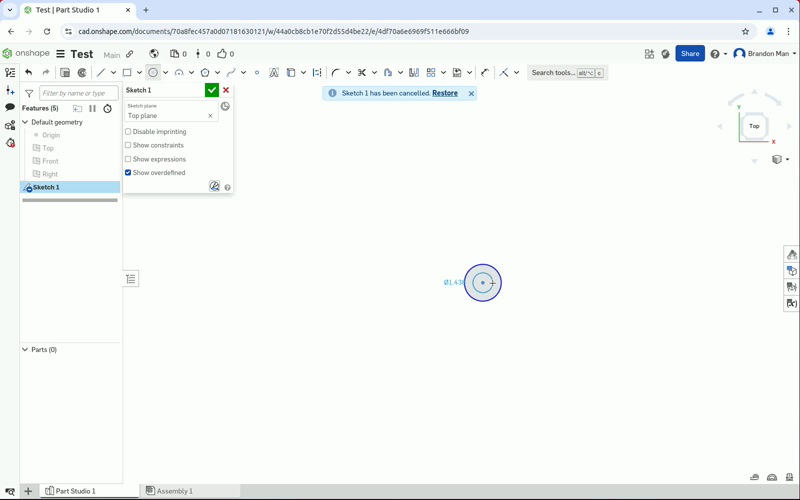
scroll(6)
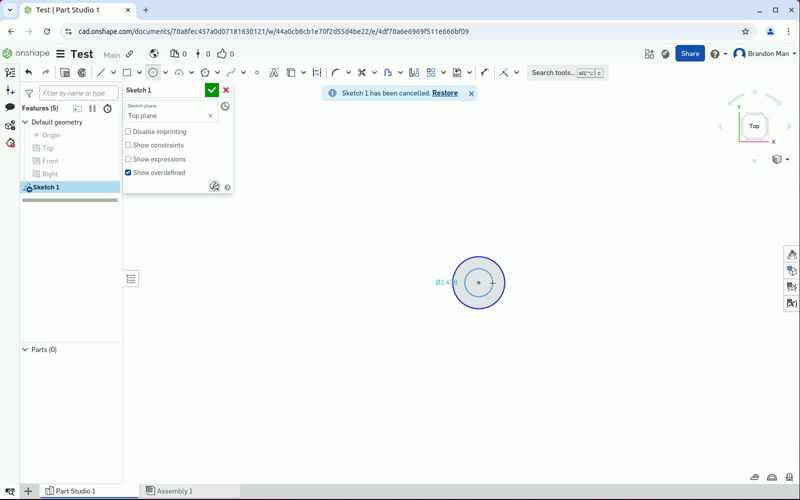
scroll(6)
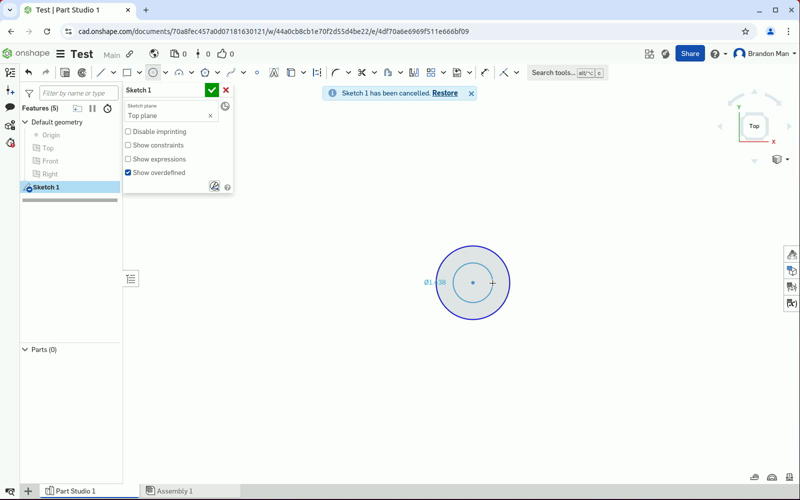
scroll(6)
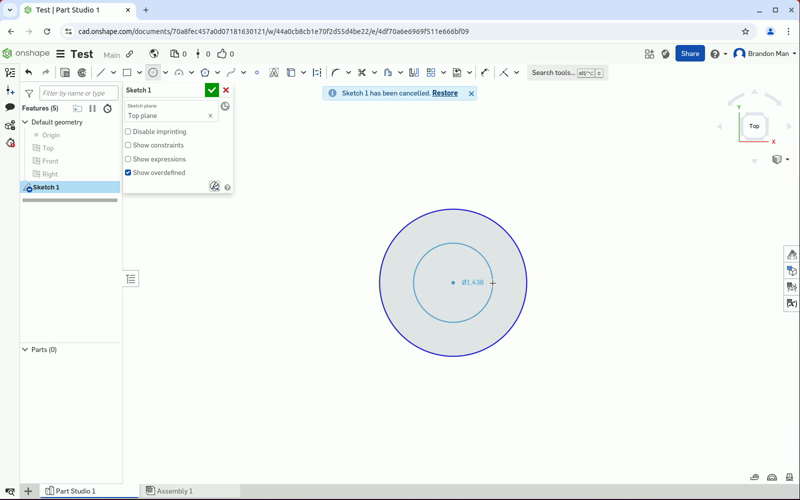
click(492, 282)
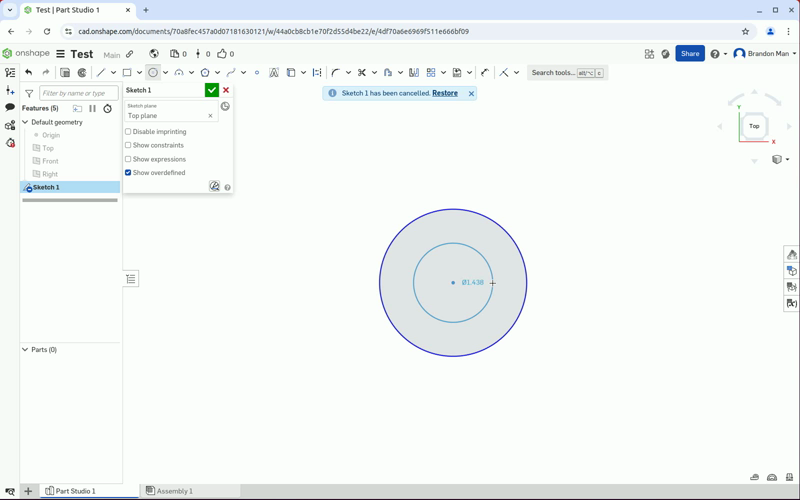
scroll(-6)
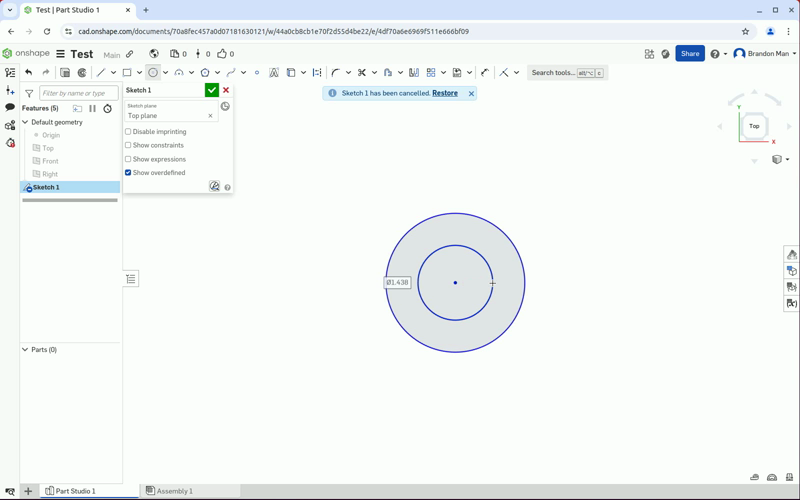
scroll(-6)
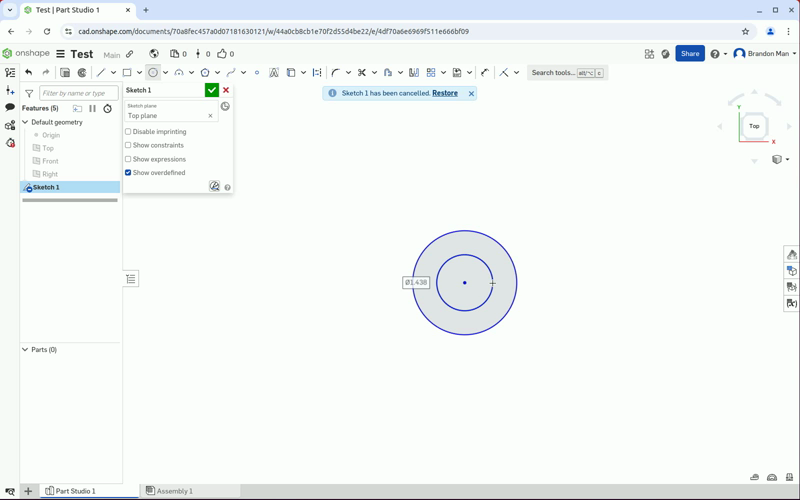
scroll(-6)
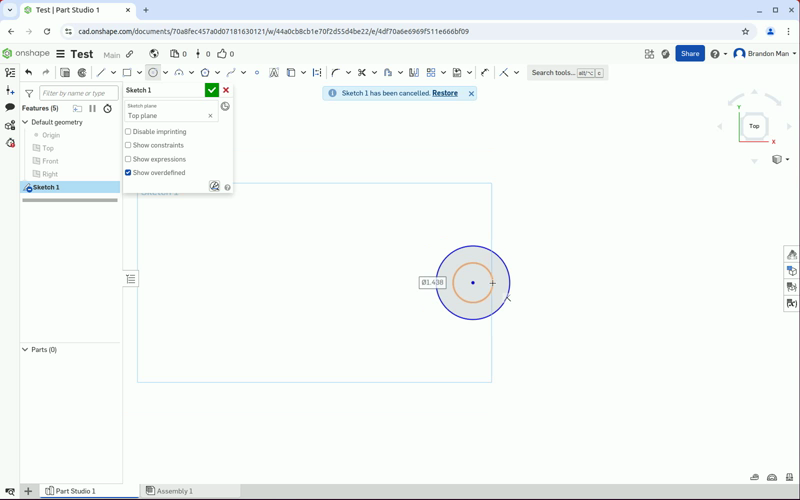
scroll(-6)
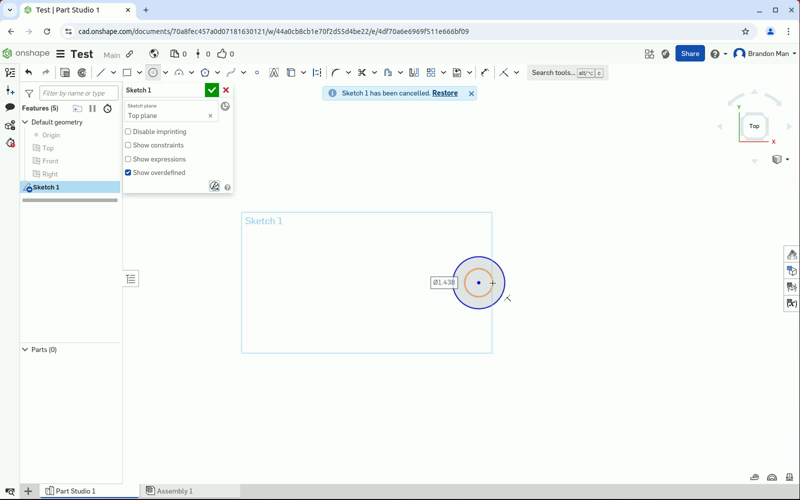
scroll(-6)
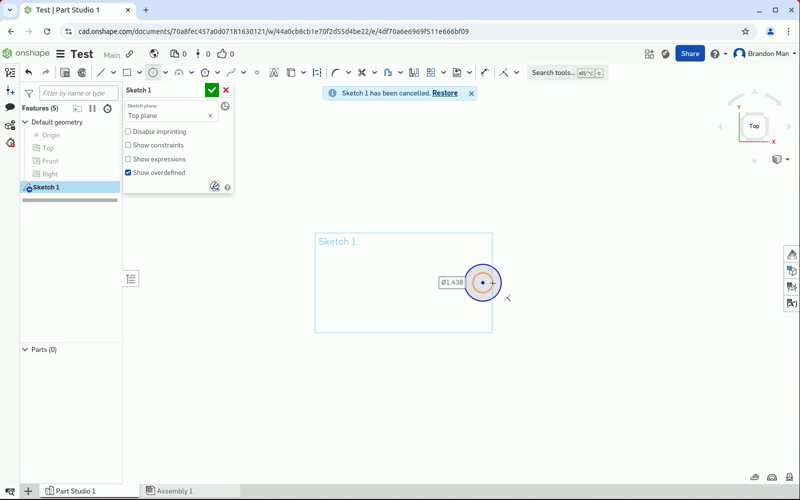
scroll(-6)
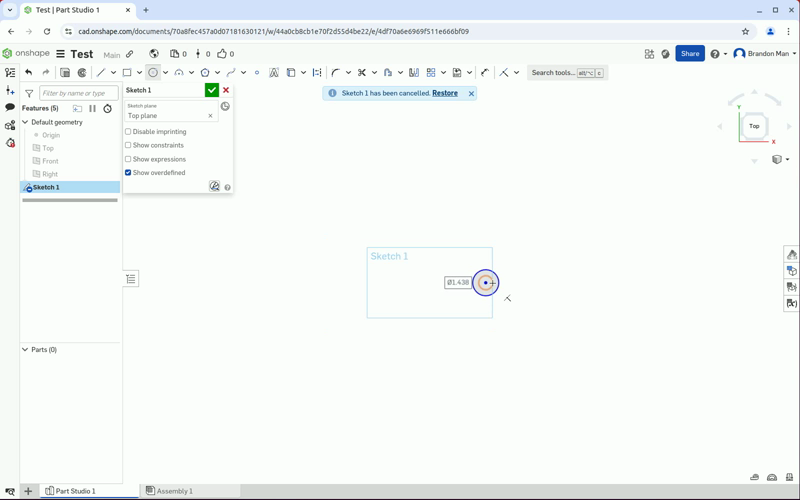
scroll(-6)
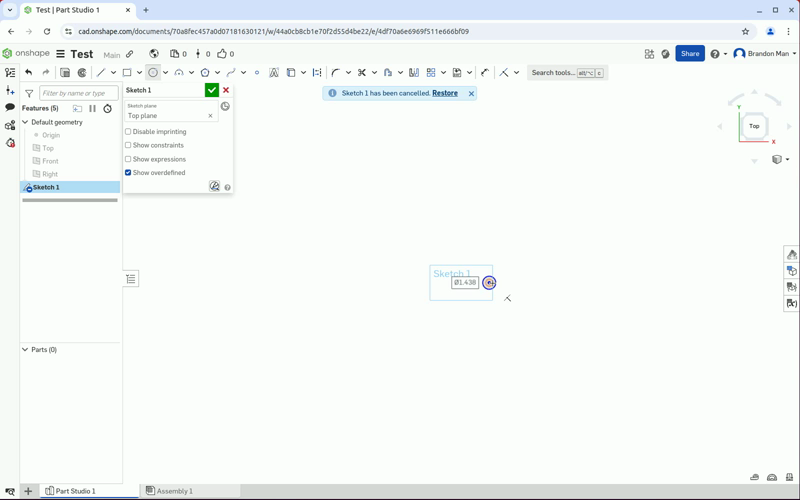
key(esc)
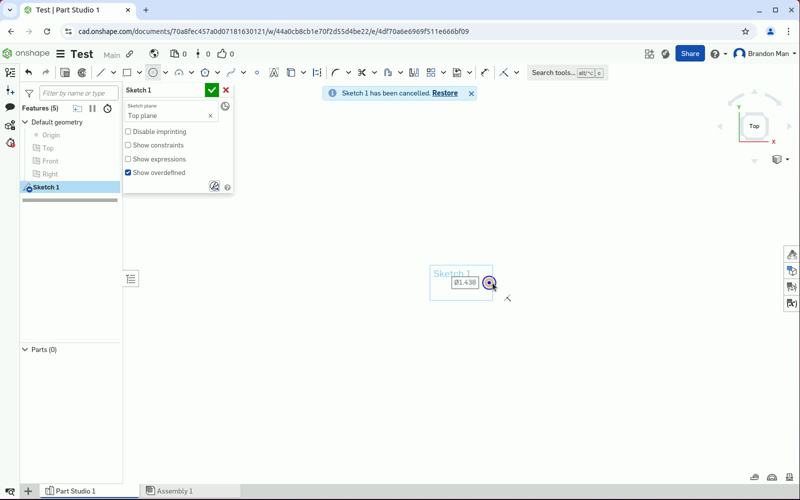
mouse_move(485, 282)
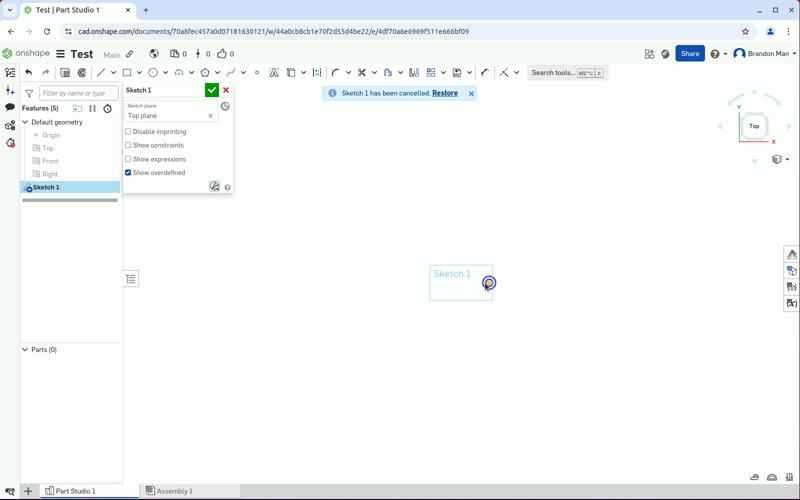
scroll(6)
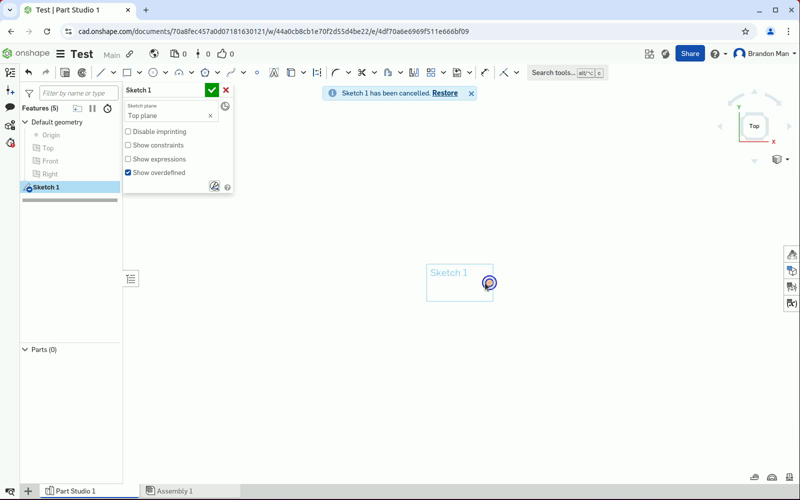
scroll(6)
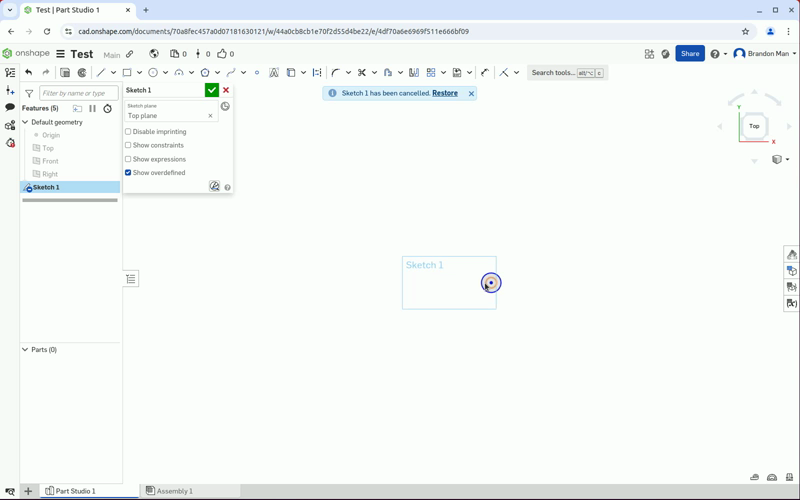
scroll(6)
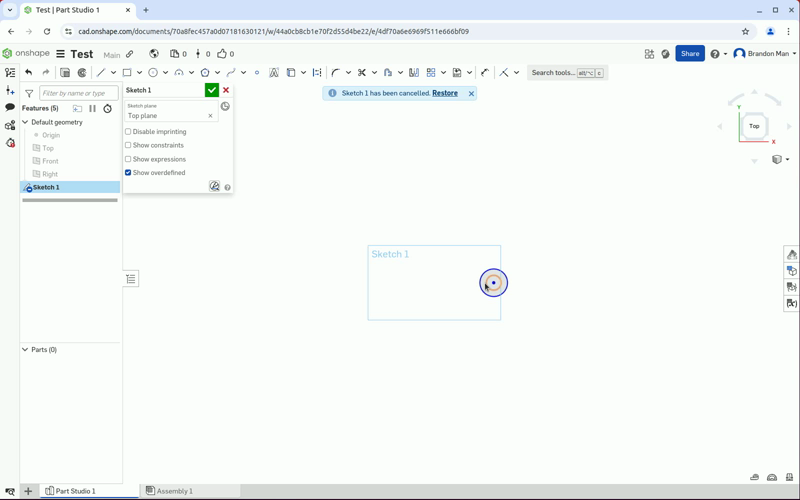
scroll(6)
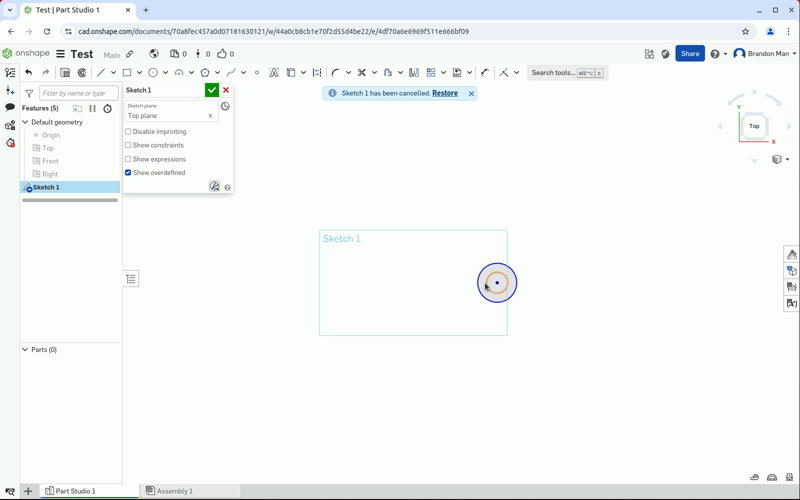
scroll(6)
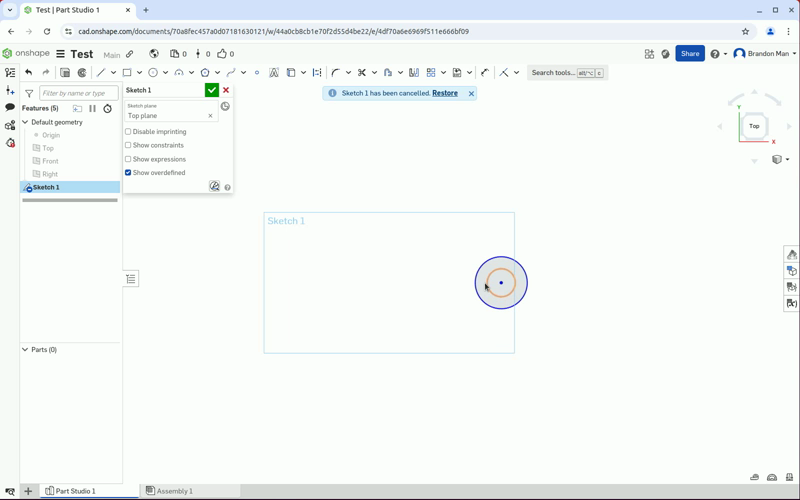
scroll(6)
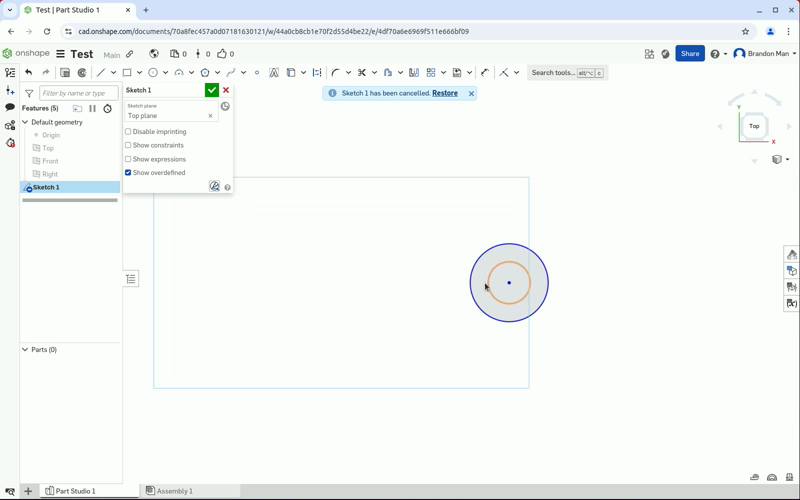
scroll(6)
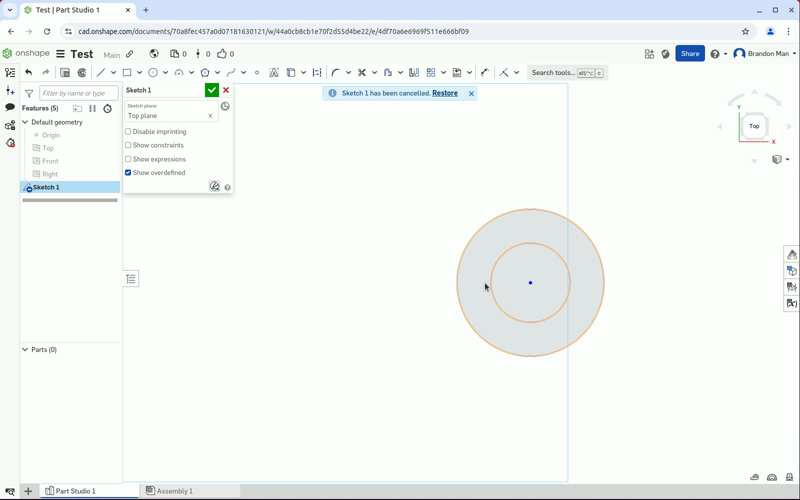
click(485, 282)
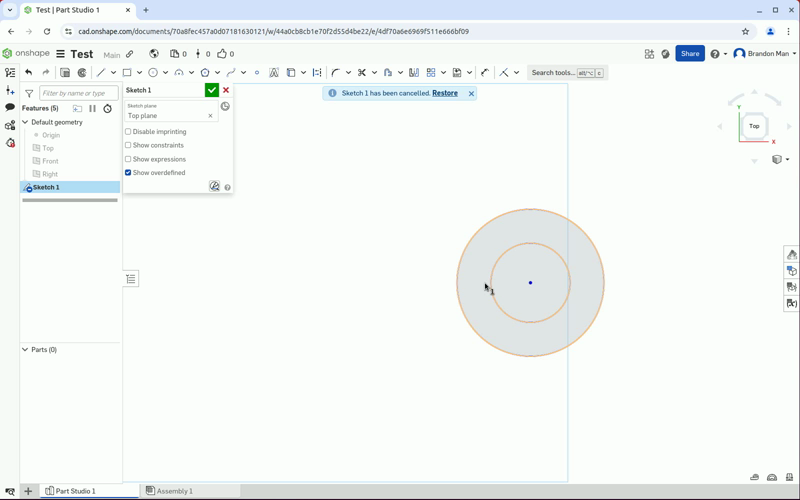
scroll(-6)
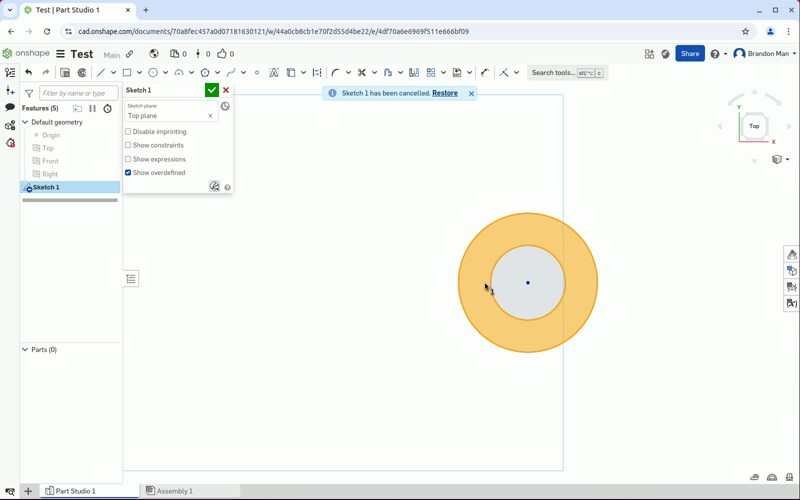
scroll(-6)
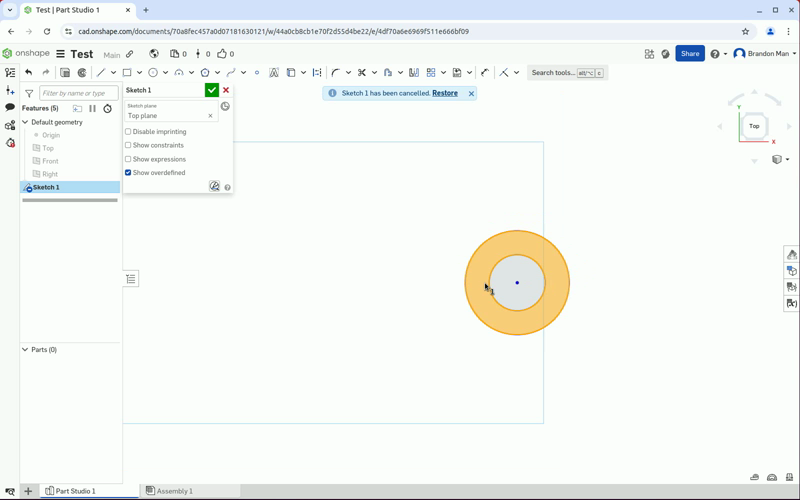
scroll(-6)
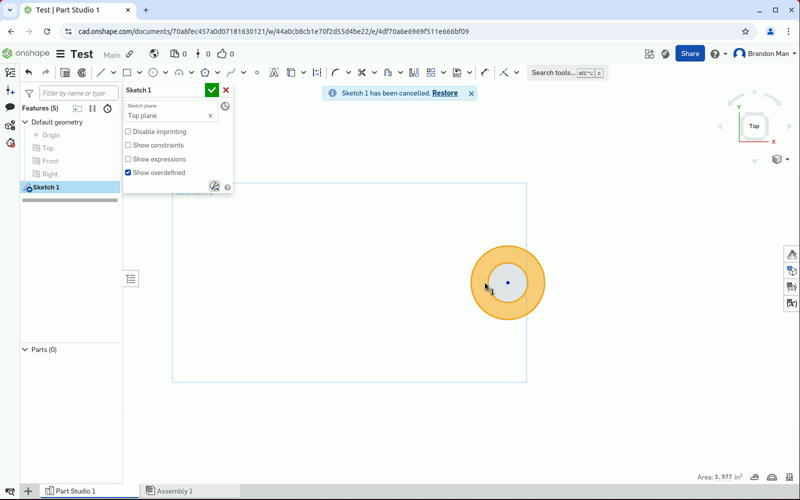
scroll(-6)
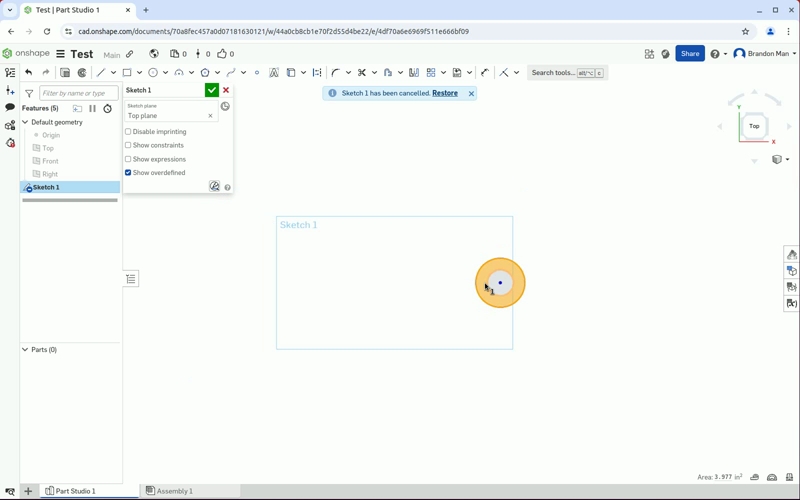
scroll(-6)
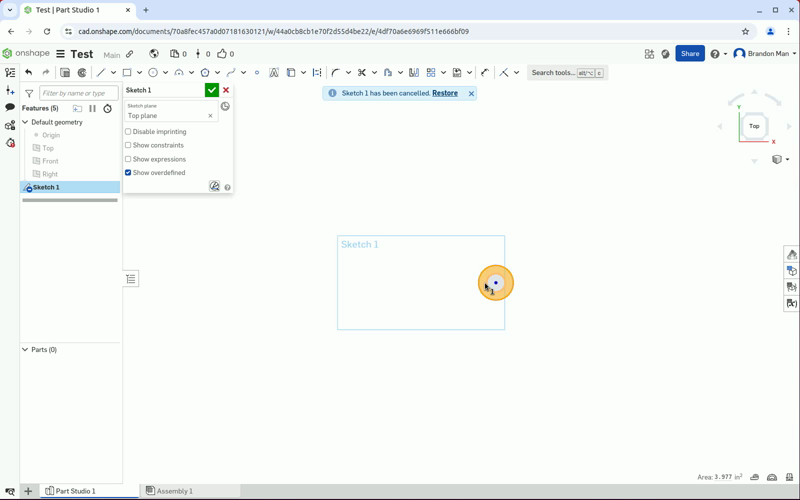
scroll(-6)
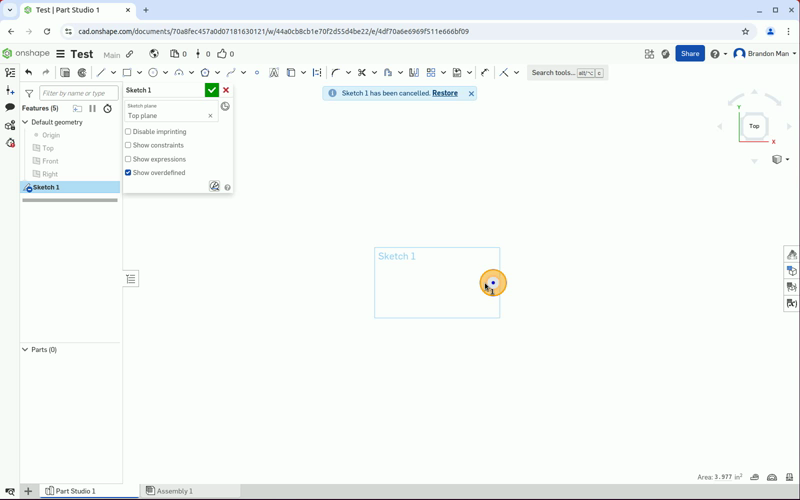
scroll(-6)
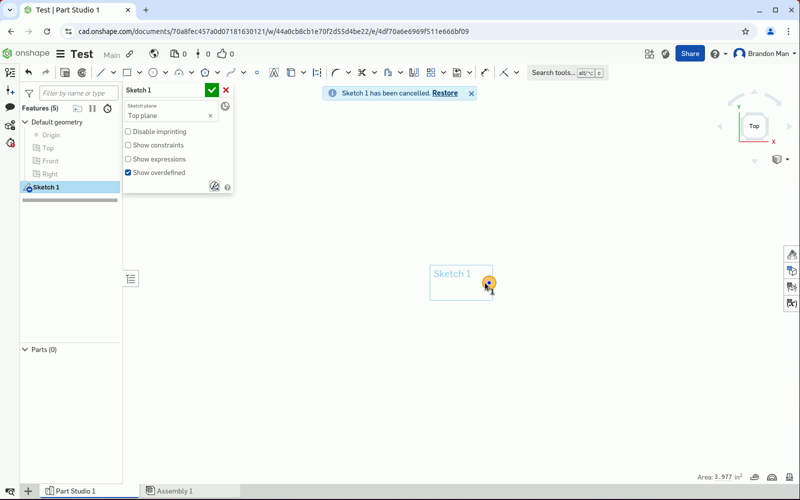
mouse_move(73, 352)
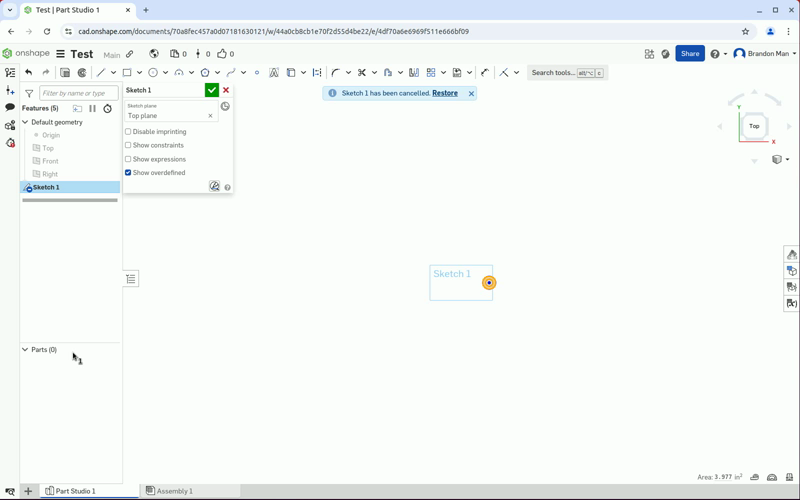
key(shift+y)
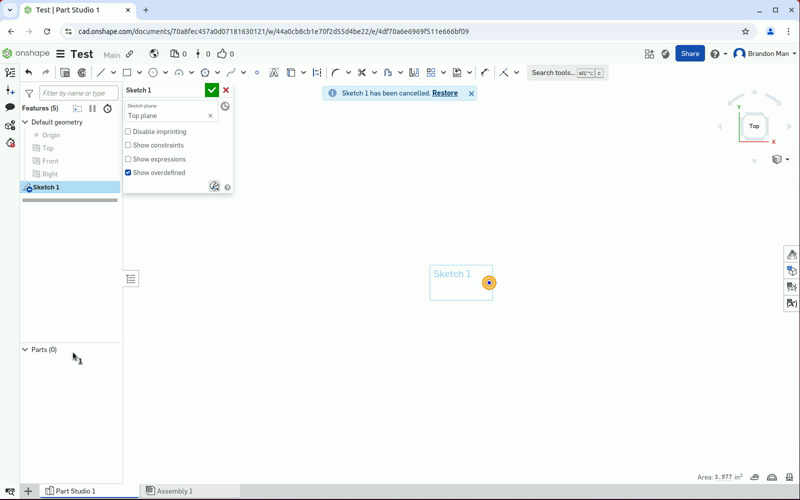
key(shift+e)
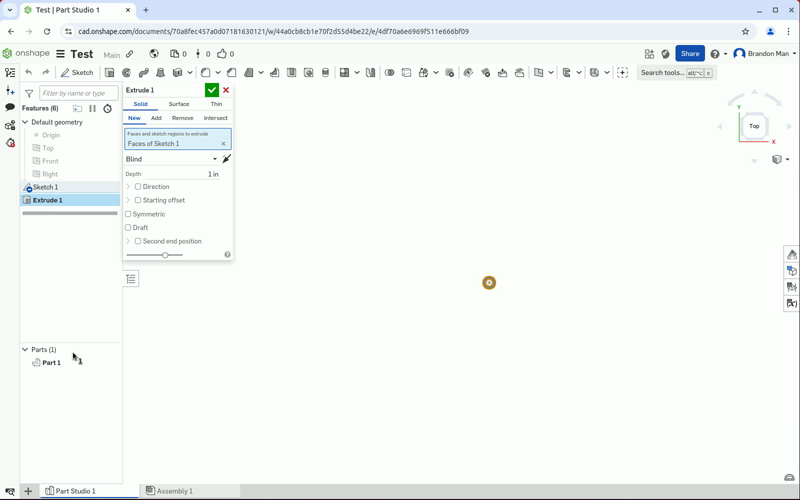
mouse_move(143, 106)
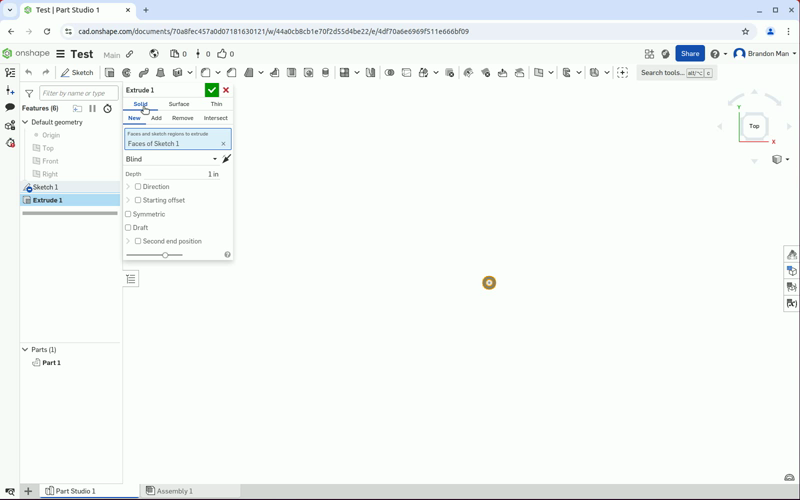
click(143, 106)
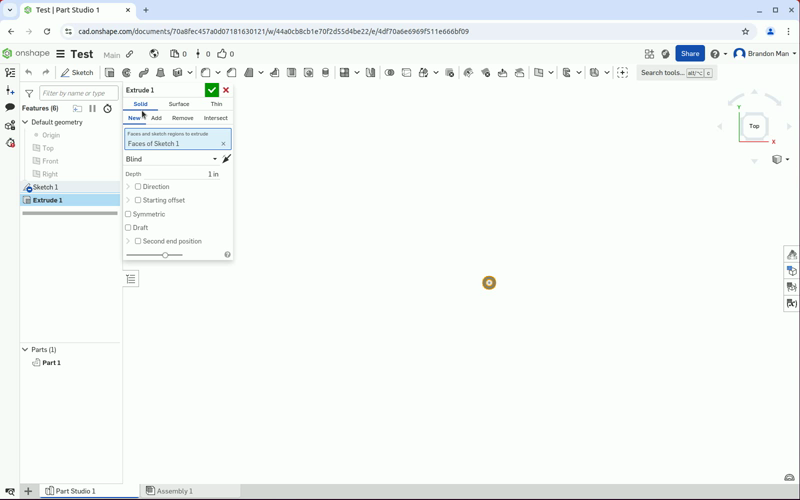
mouse_move(137, 120)
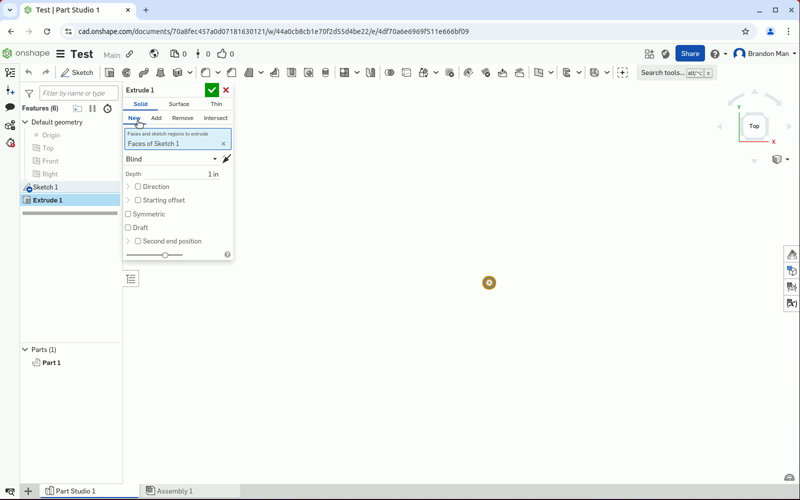
click(137, 120)
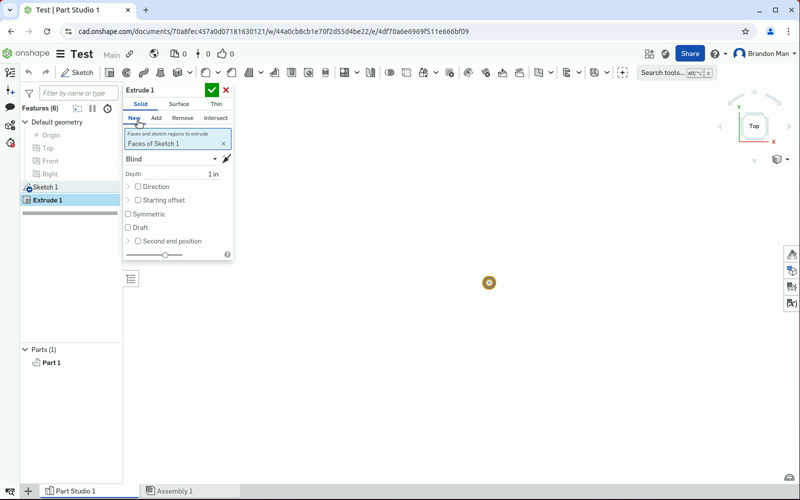
key(tab, 4)
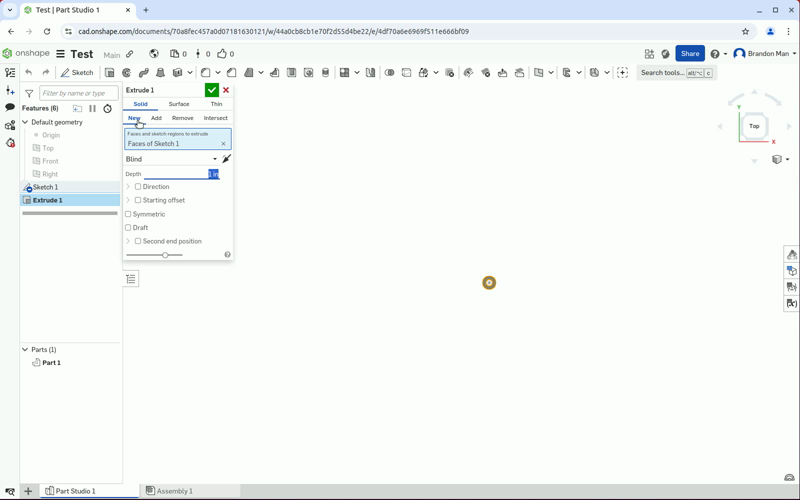
text(0.241)
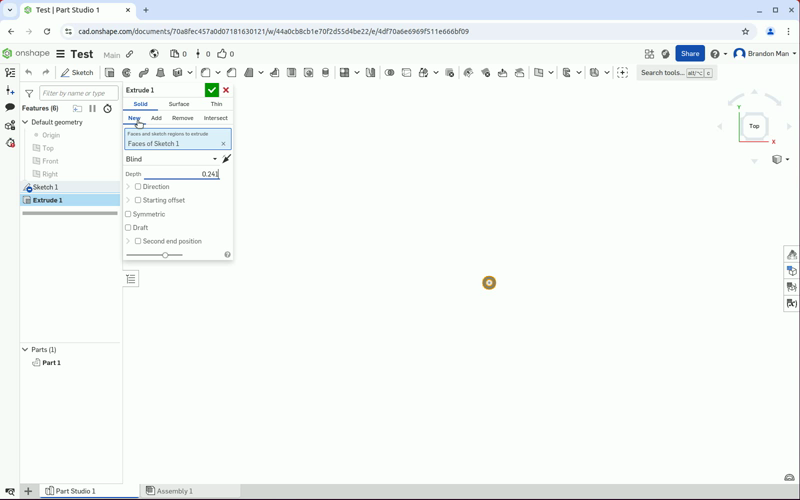
key(enter)
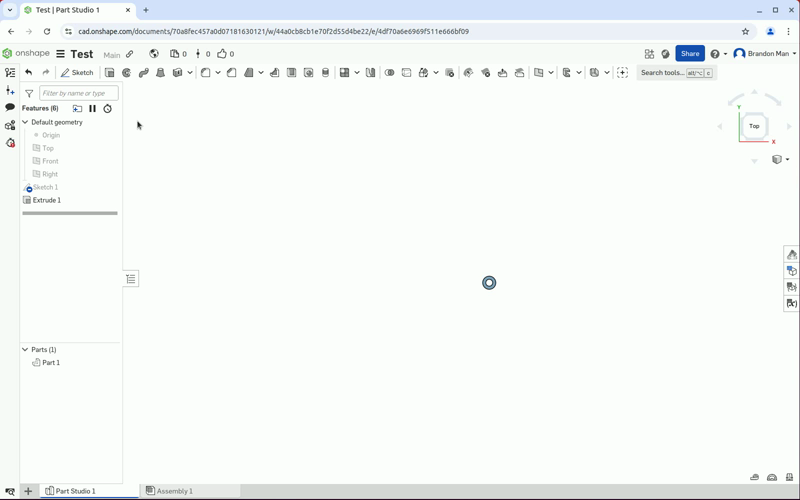
key(shift+h)
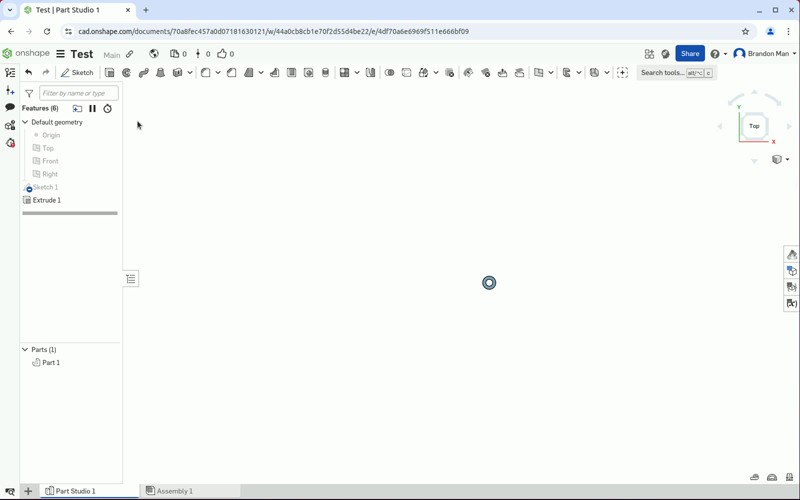
key(shift+h)
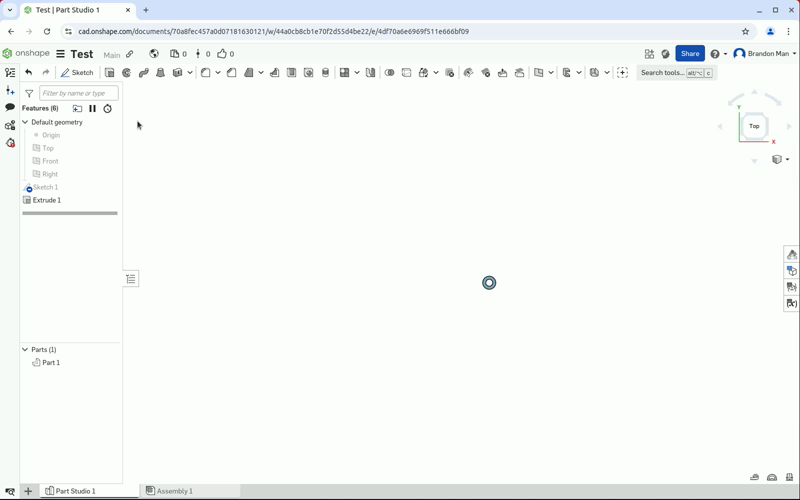
mouse_move(73, 189)
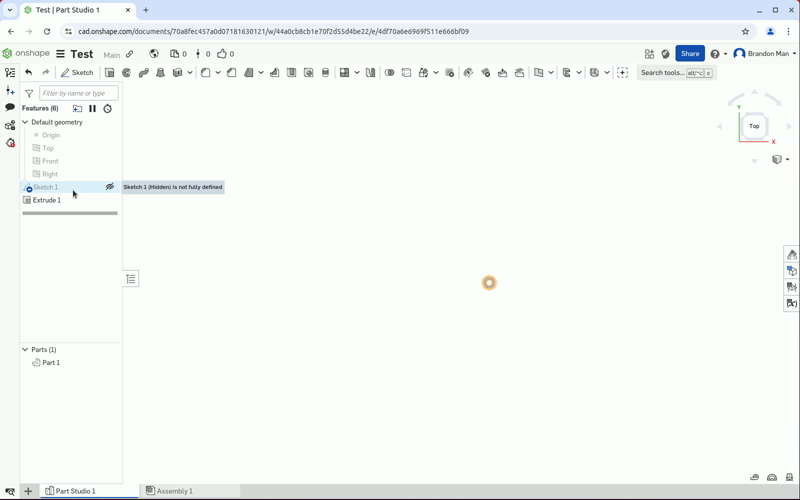
click(73, 189)
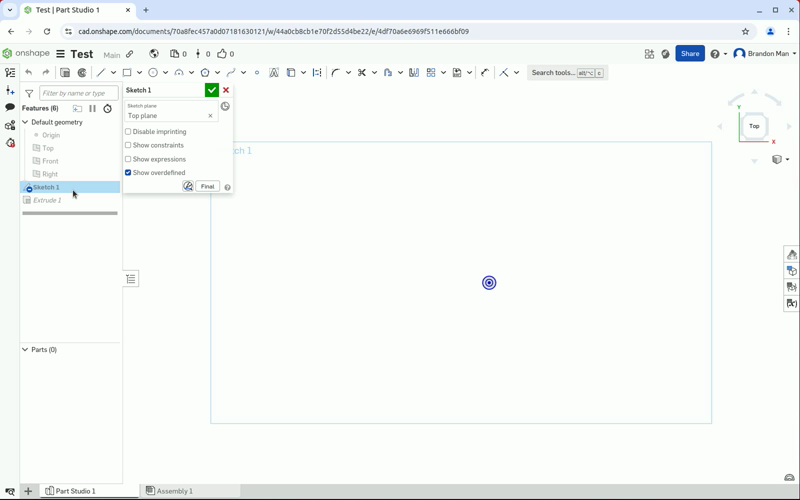
mouse_move(229, 92)
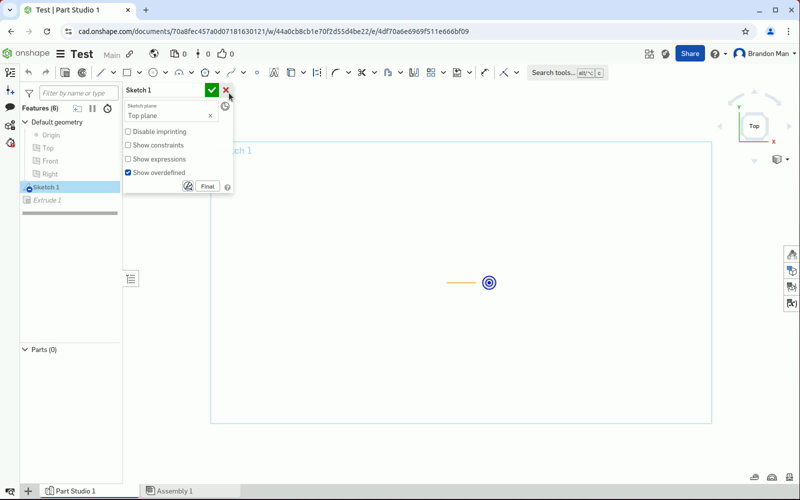
click(229, 92)
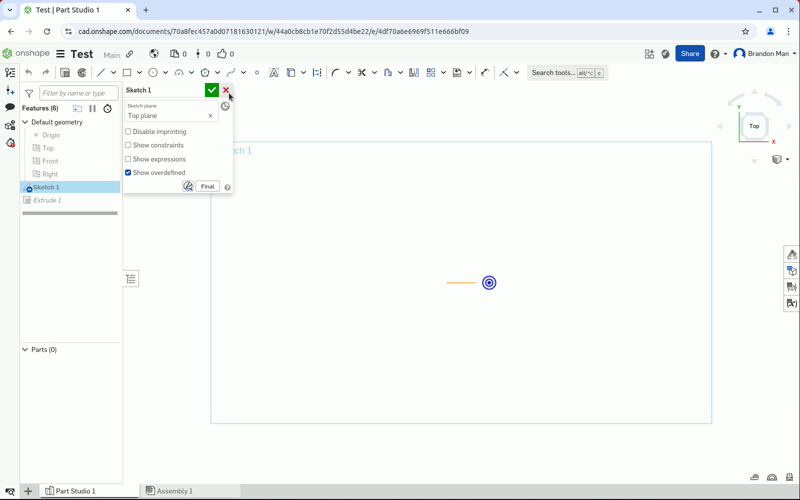
key(shift+s)
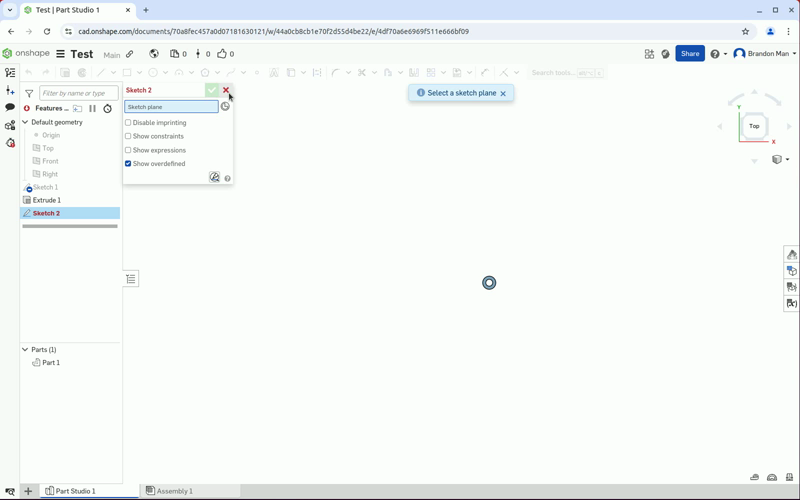
mouse_move(73, 150)
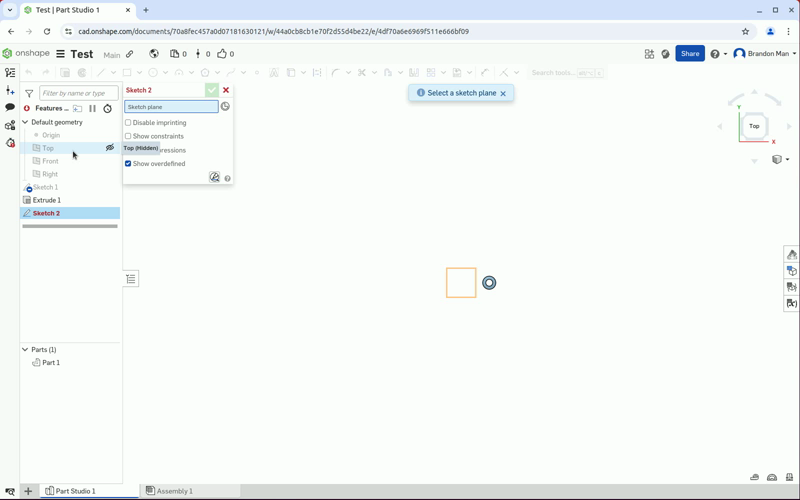
click(73, 150)
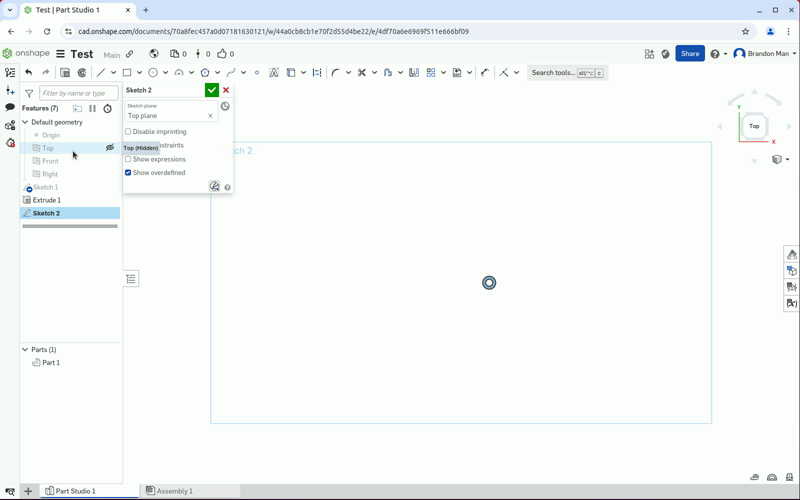
mouse_move(73, 352)
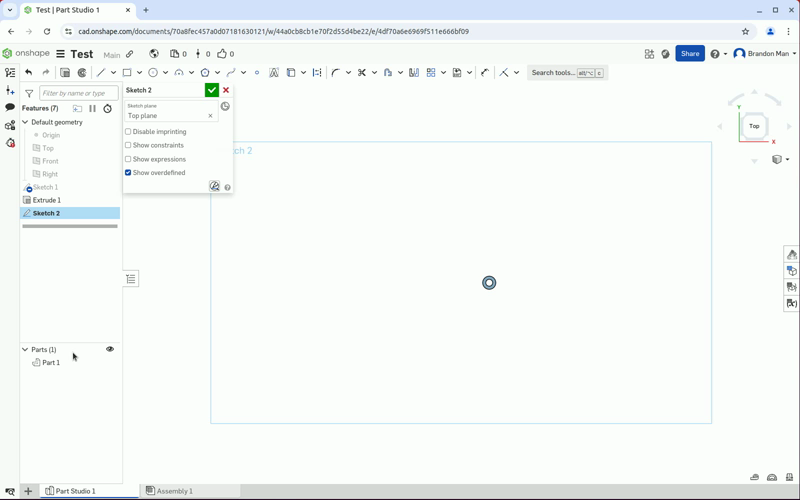
key(y)
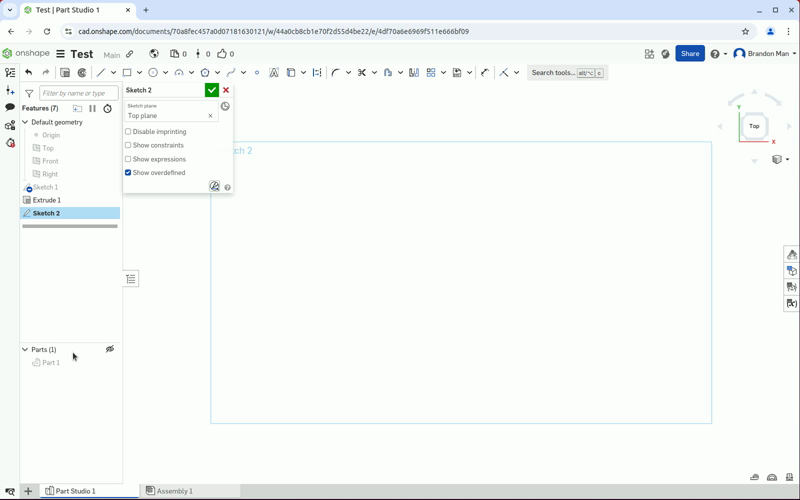
key(c)
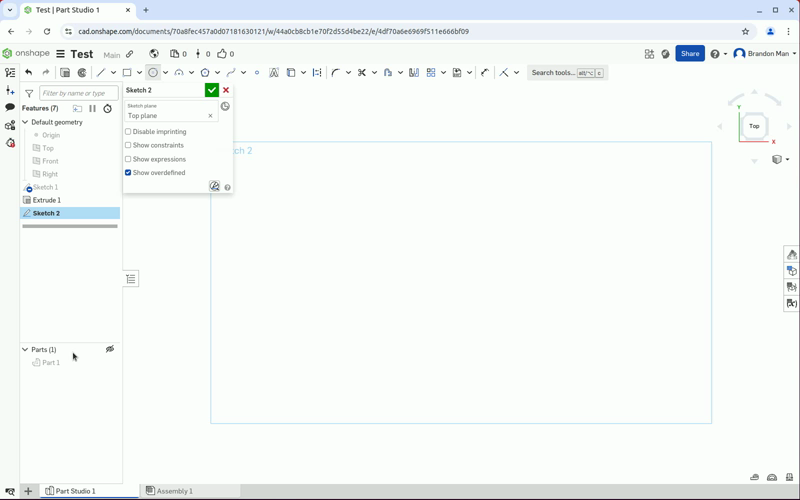
key_down(shift)
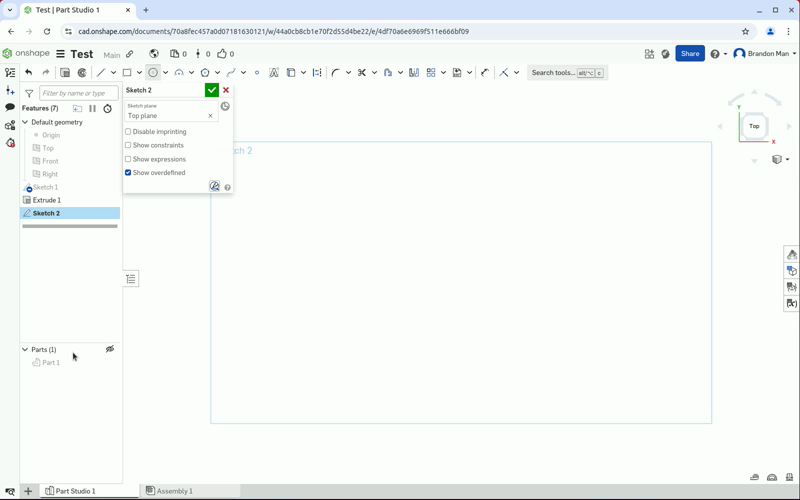
mouse_move(510, 282)
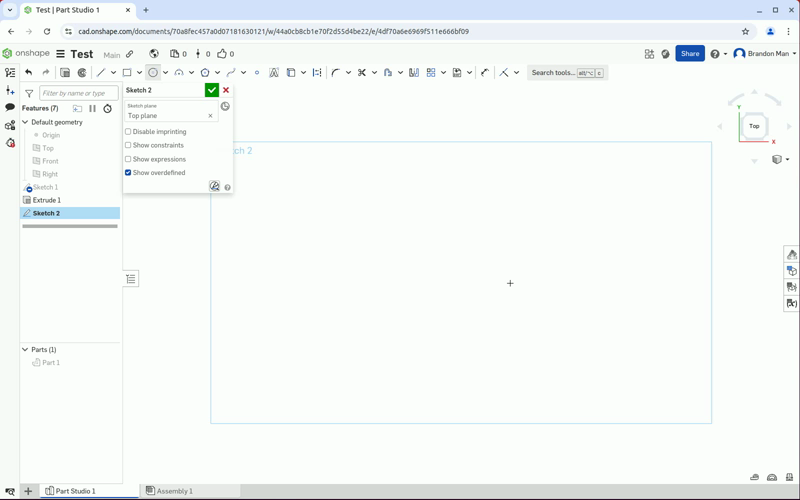
click(510, 282)
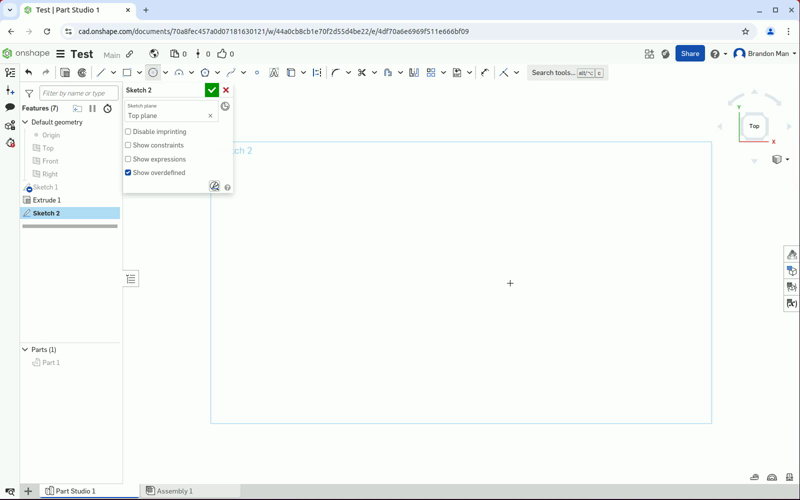
key_up(shift)
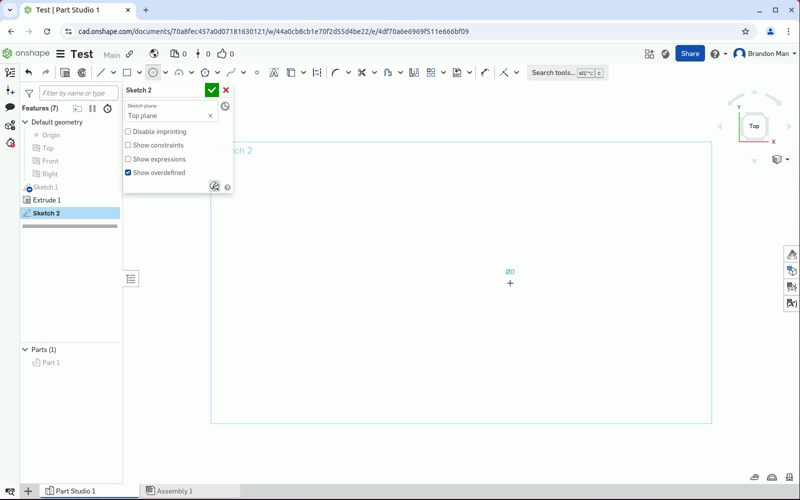
mouse_move(519, 282)
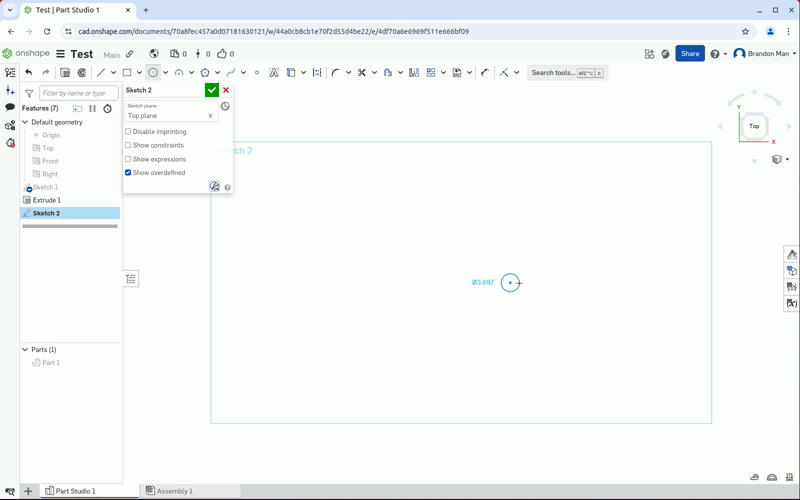
click(519, 282)
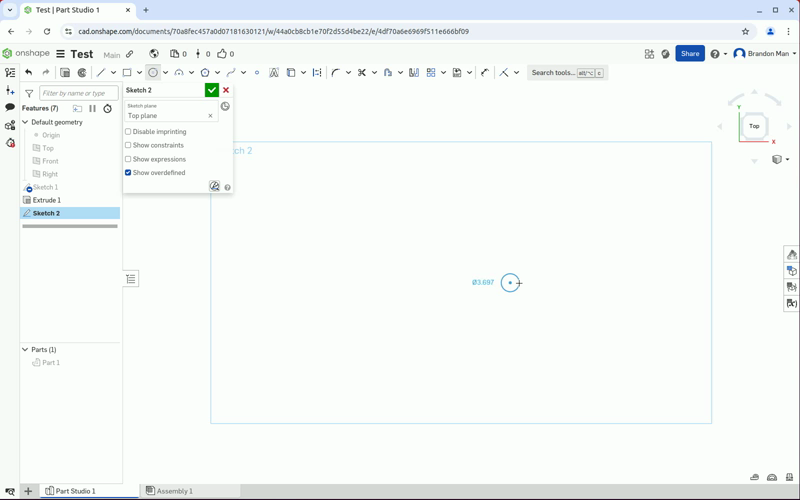
key(esc)
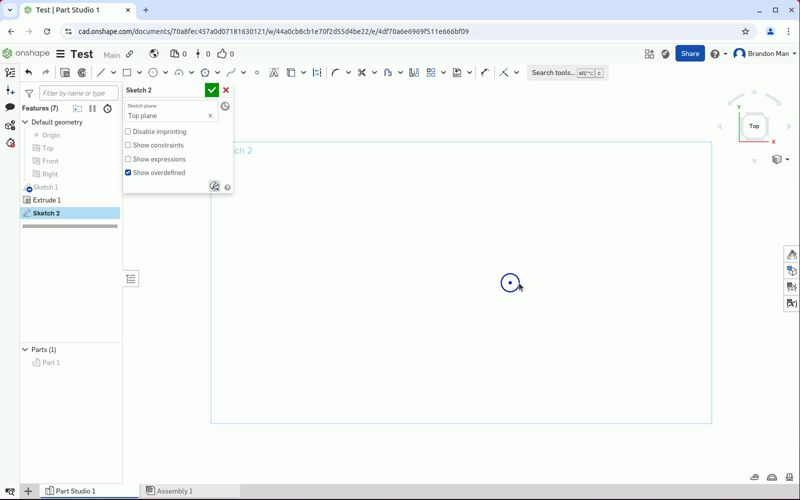
key(c)
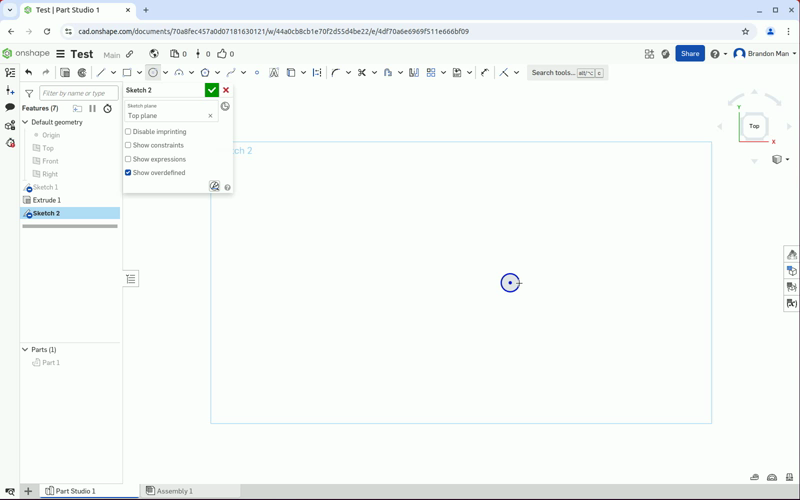
key_down(shift)
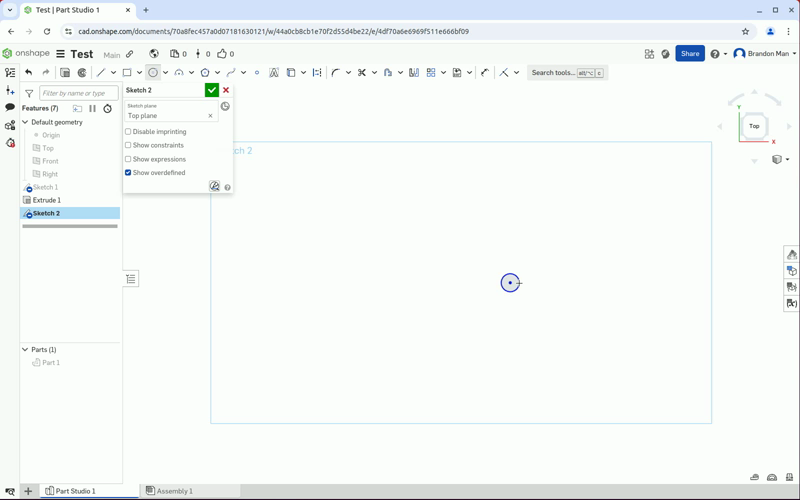
mouse_move(510, 282)
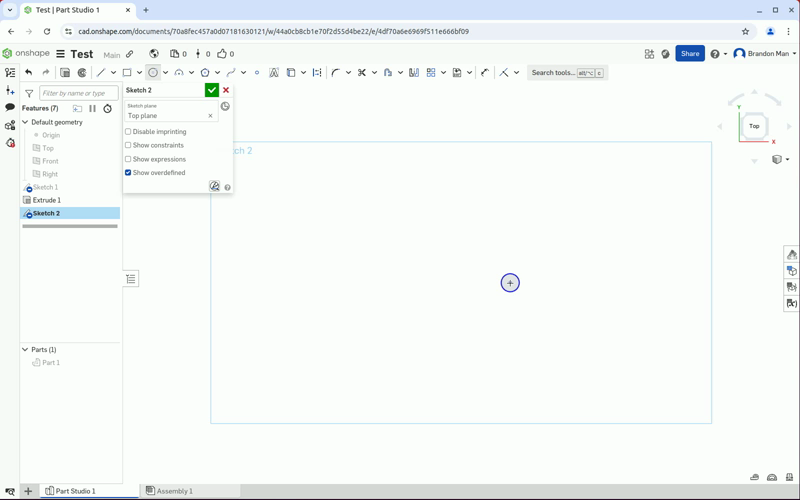
click(510, 282)
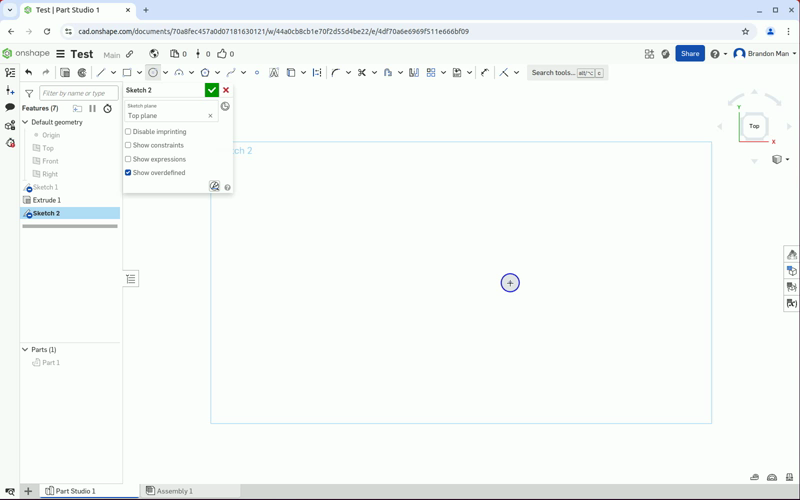
key_up(shift)
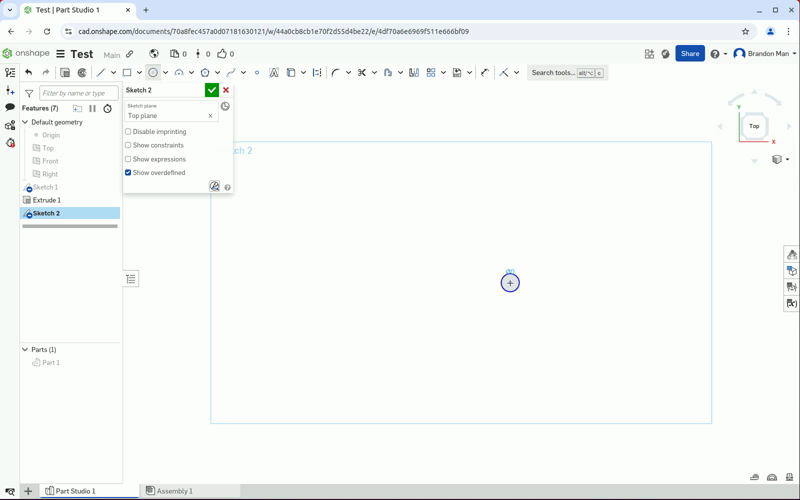
mouse_move(514, 282)
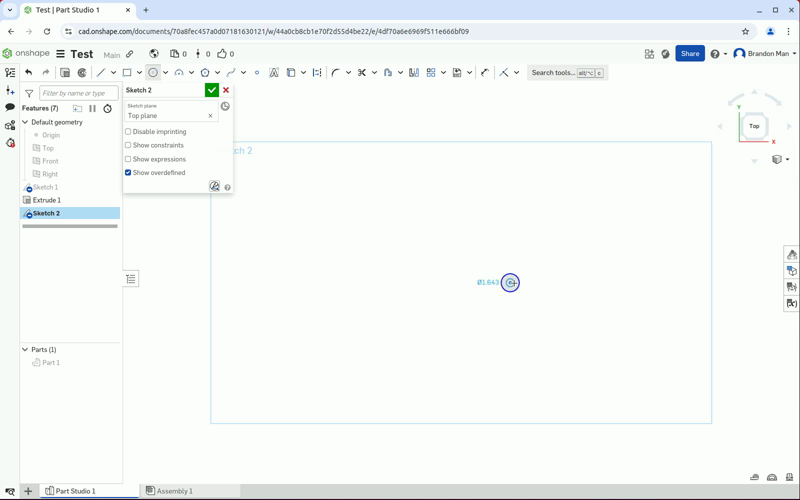
scroll(6)
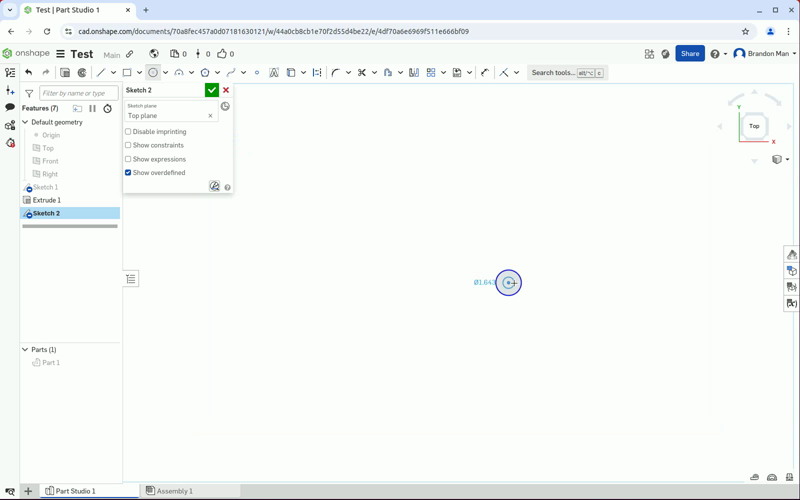
scroll(6)
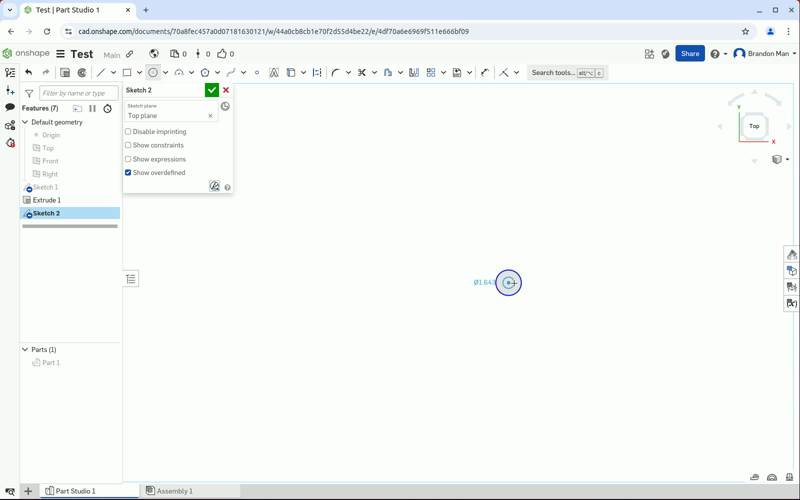
scroll(6)
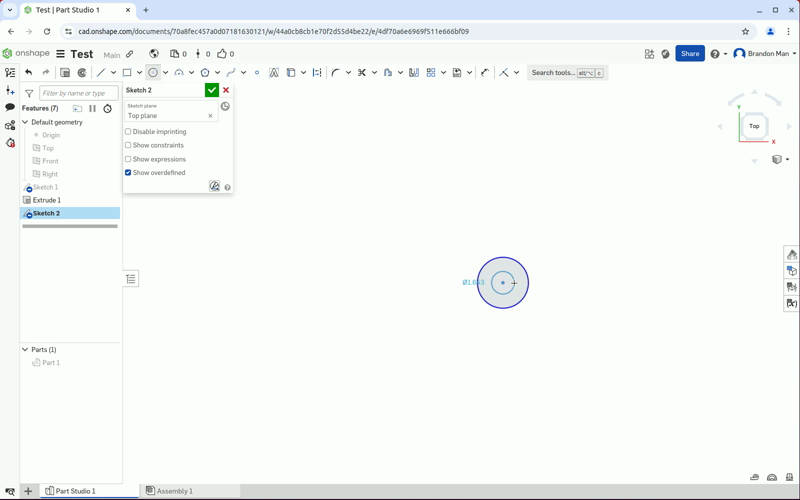
scroll(6)
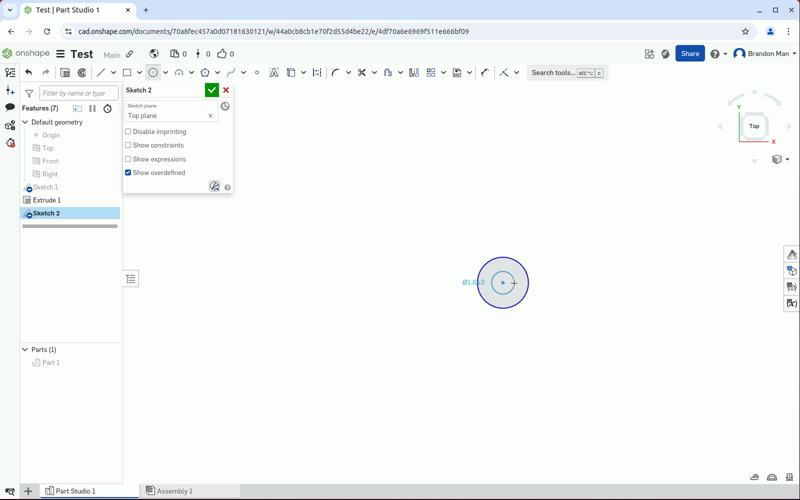
scroll(6)
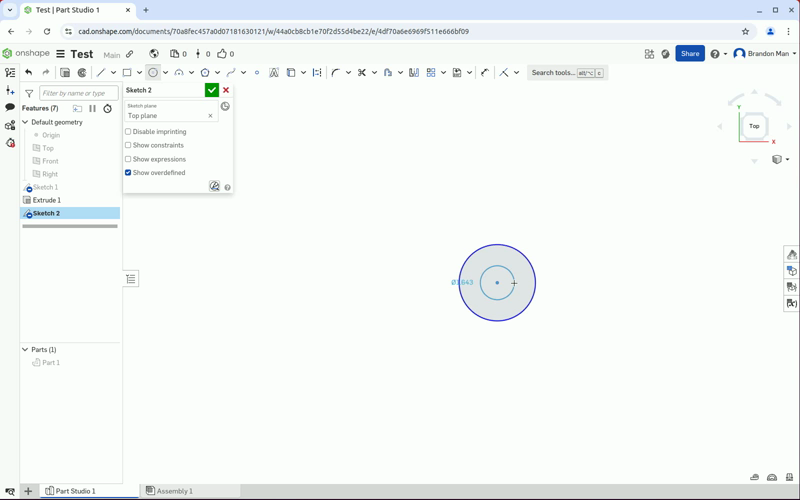
scroll(6)
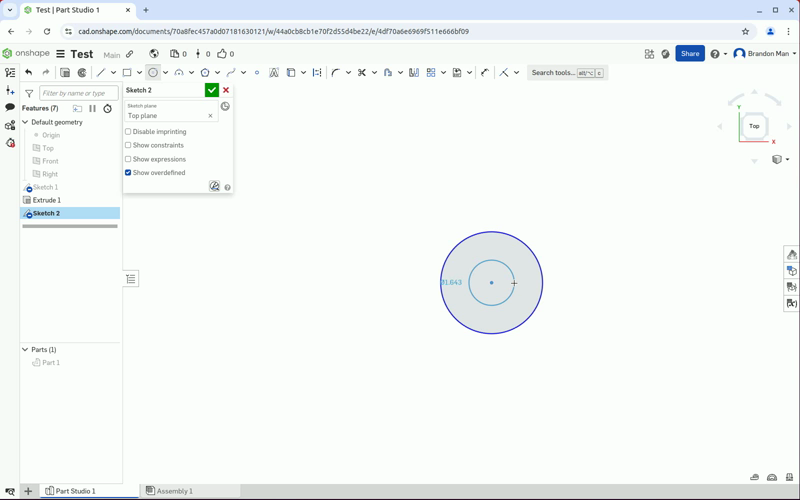
scroll(6)
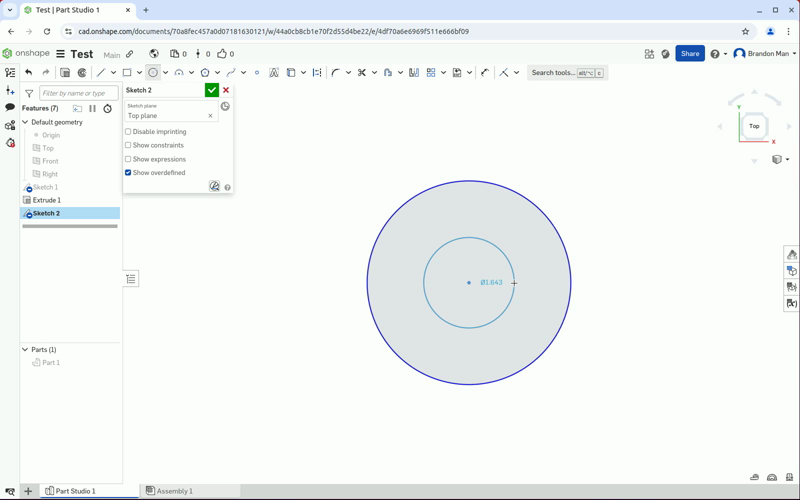
click(514, 282)
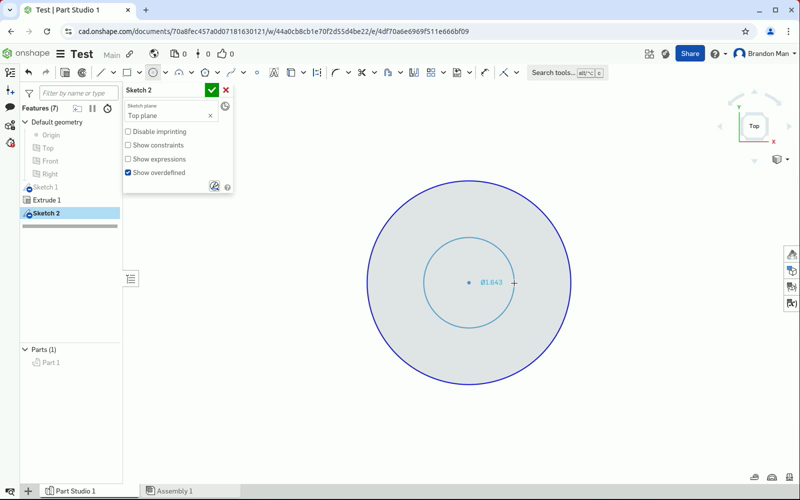
scroll(-6)
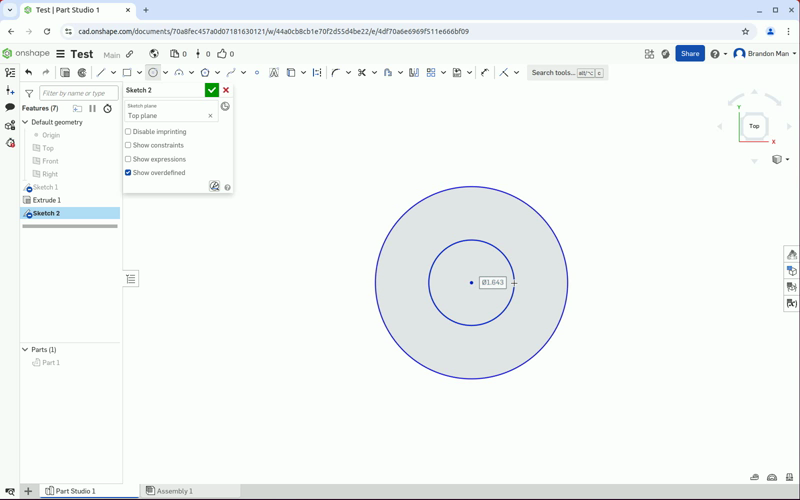
scroll(-6)
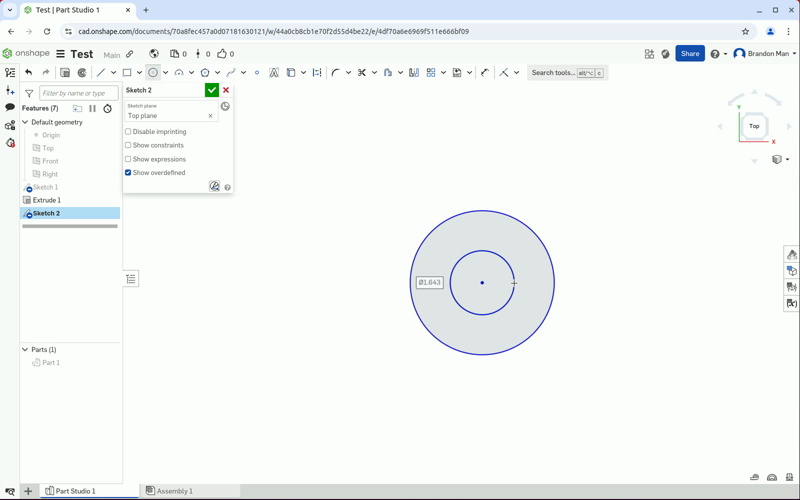
scroll(-6)
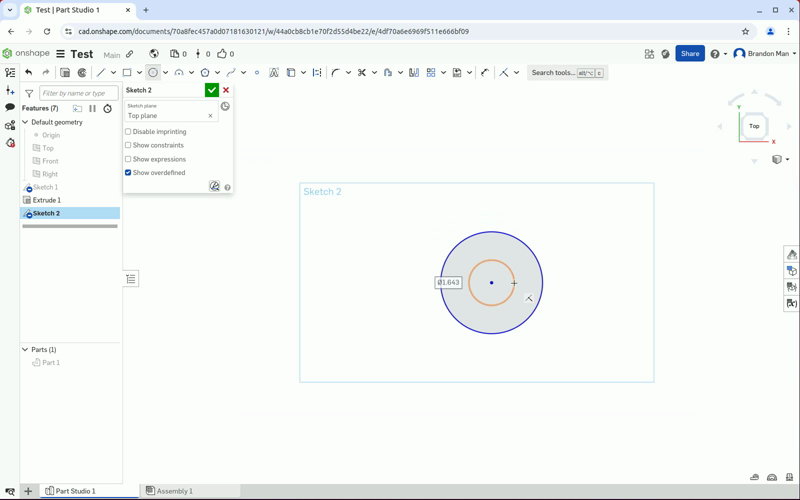
scroll(-6)
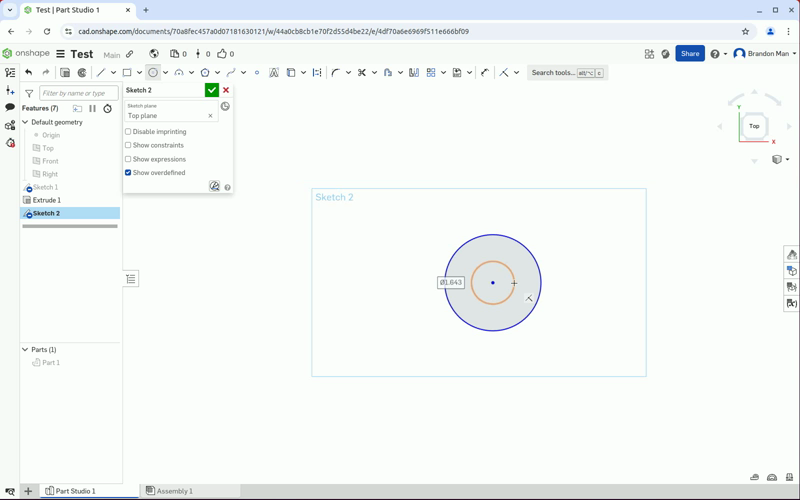
scroll(-6)
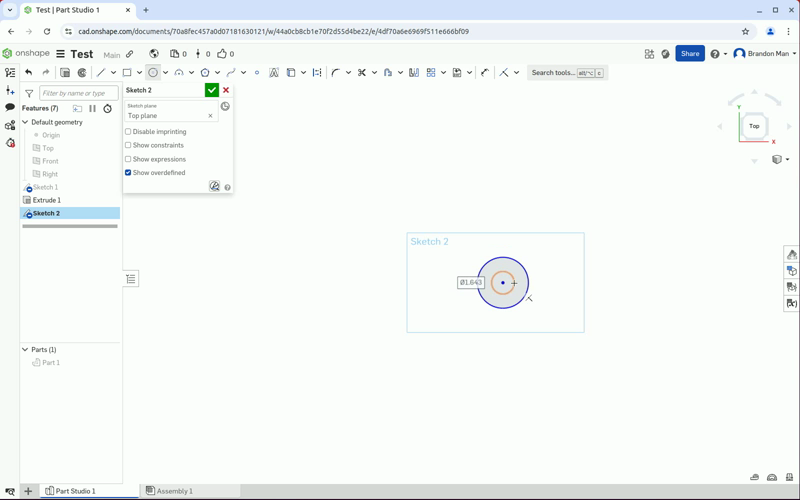
scroll(-6)
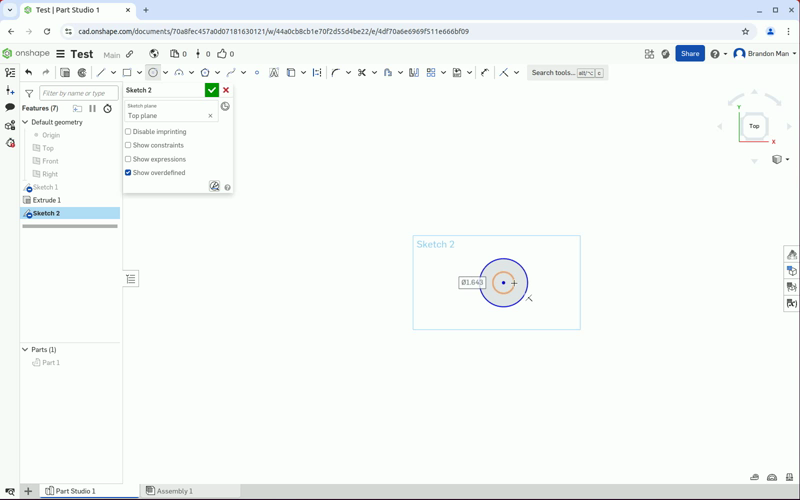
scroll(-6)
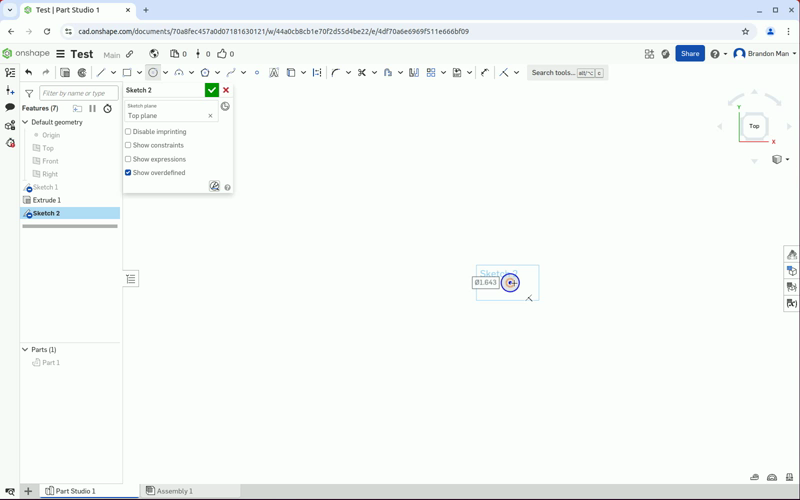
key(esc)
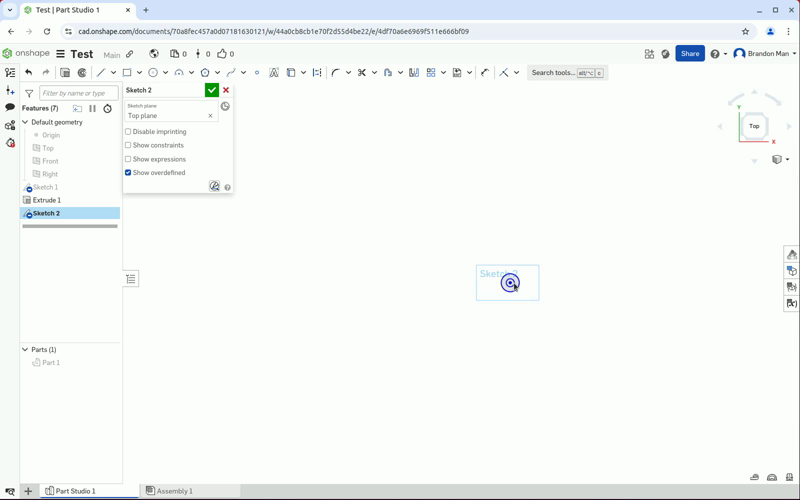
mouse_move(516, 285)
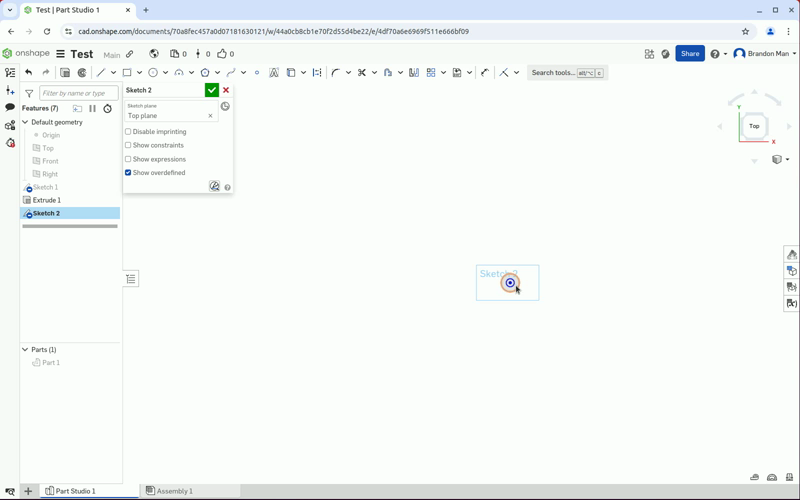
scroll(6)
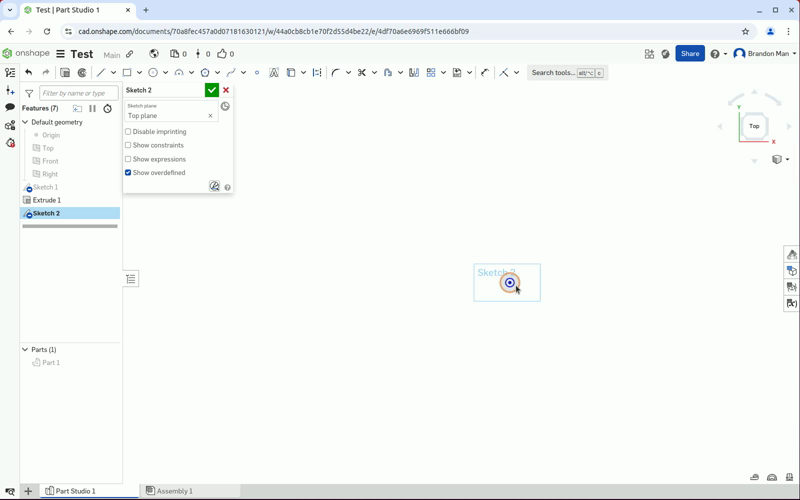
scroll(6)
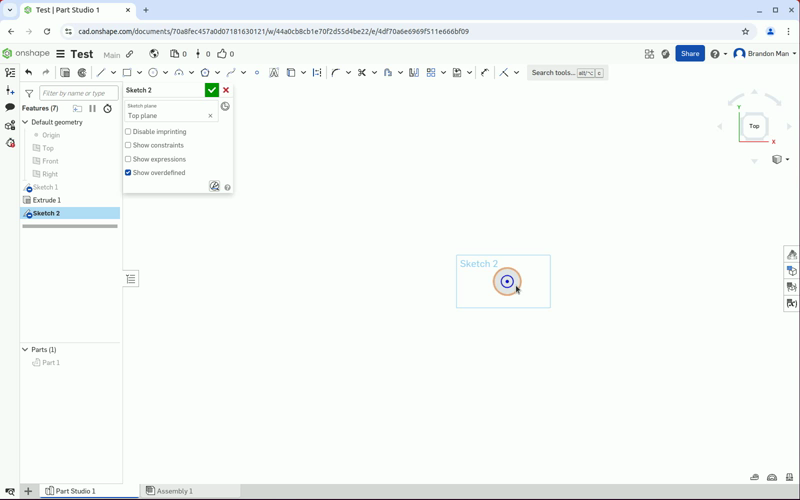
scroll(6)
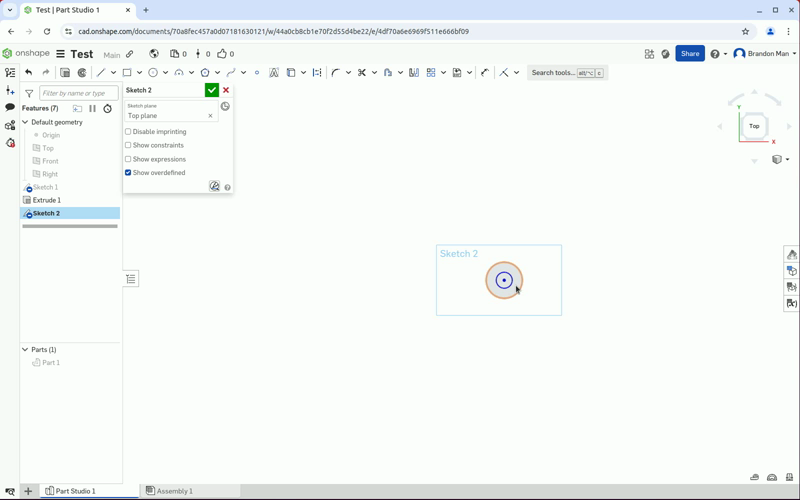
scroll(6)
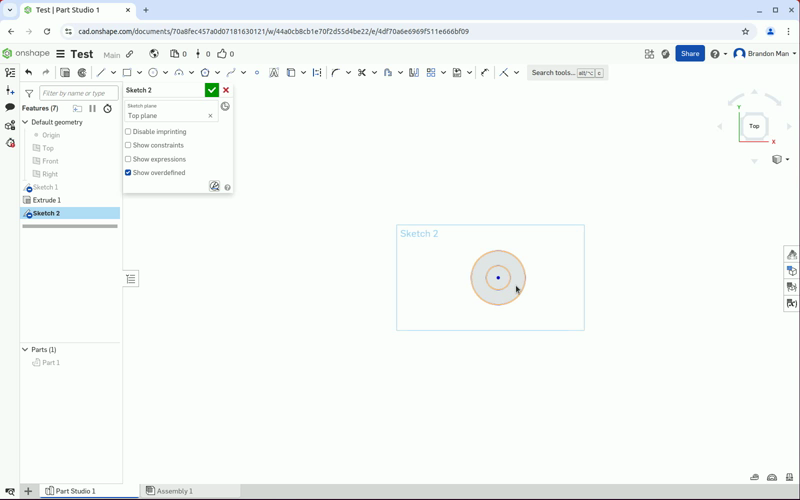
scroll(6)
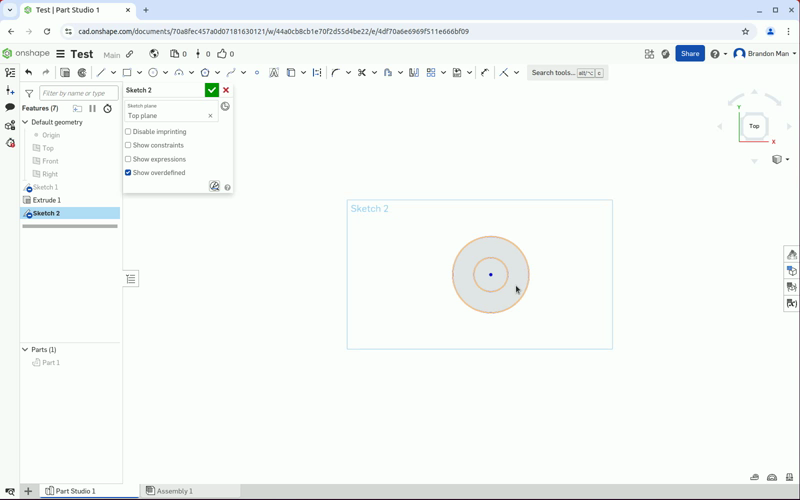
scroll(6)
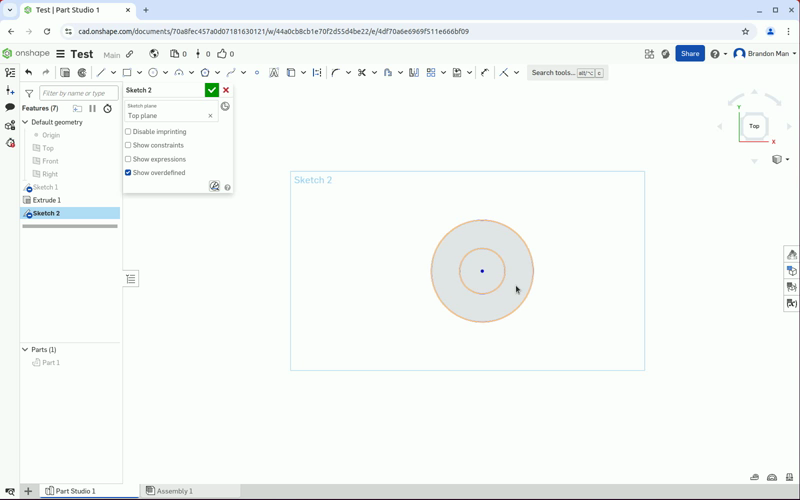
scroll(6)
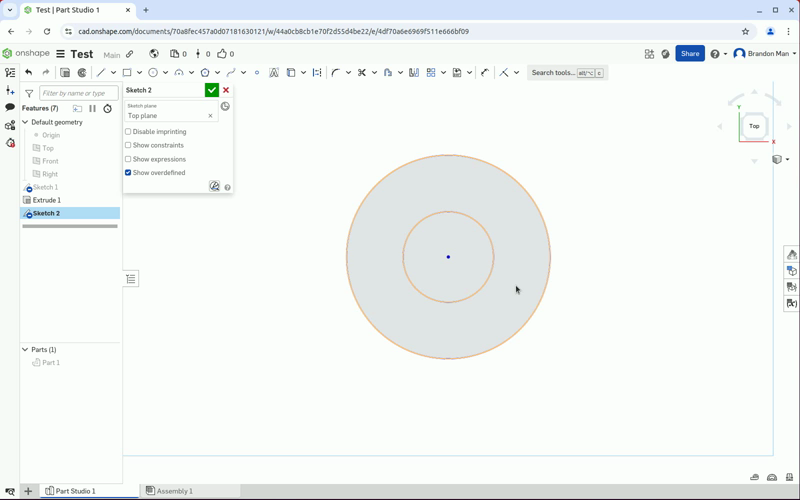
click(516, 285)
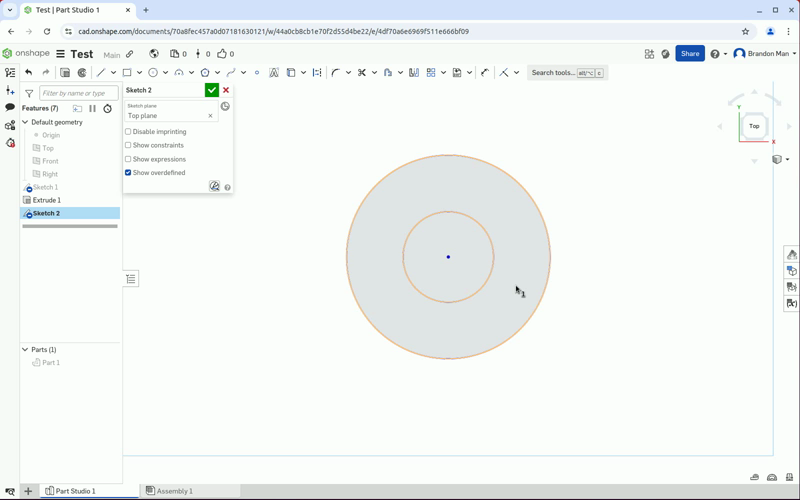
scroll(-6)
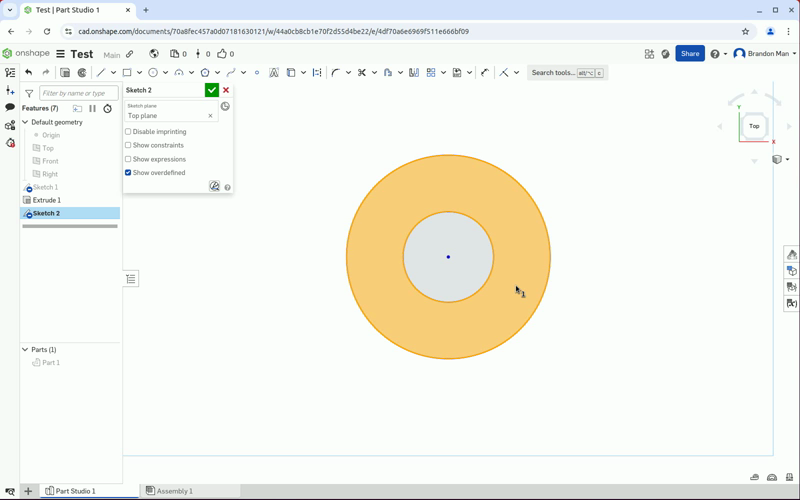
scroll(-6)
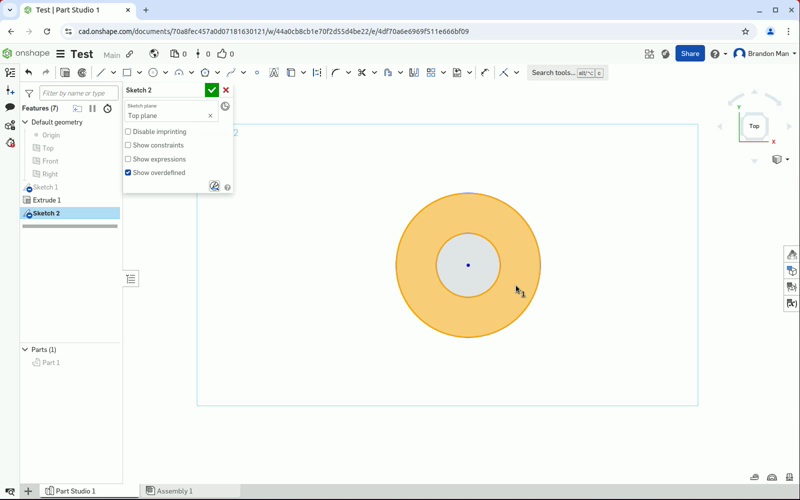
scroll(-6)
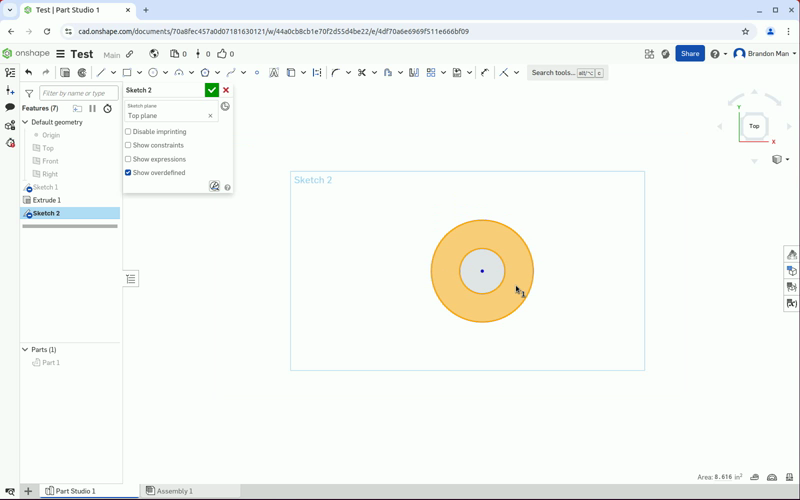
scroll(-6)
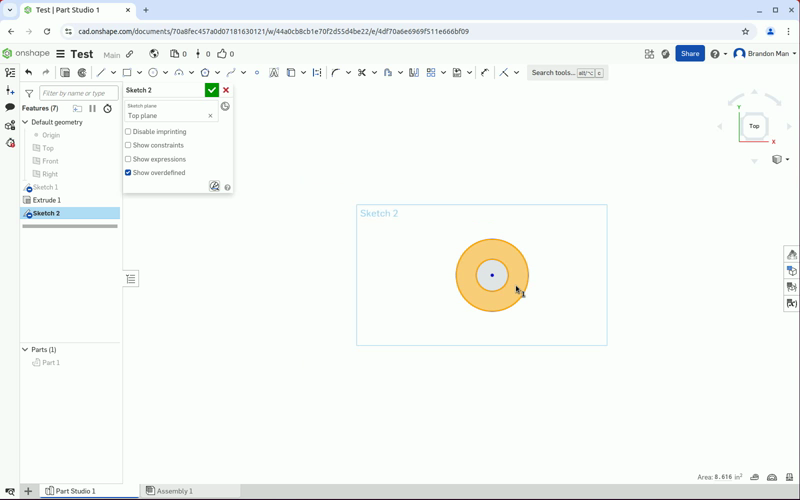
scroll(-6)
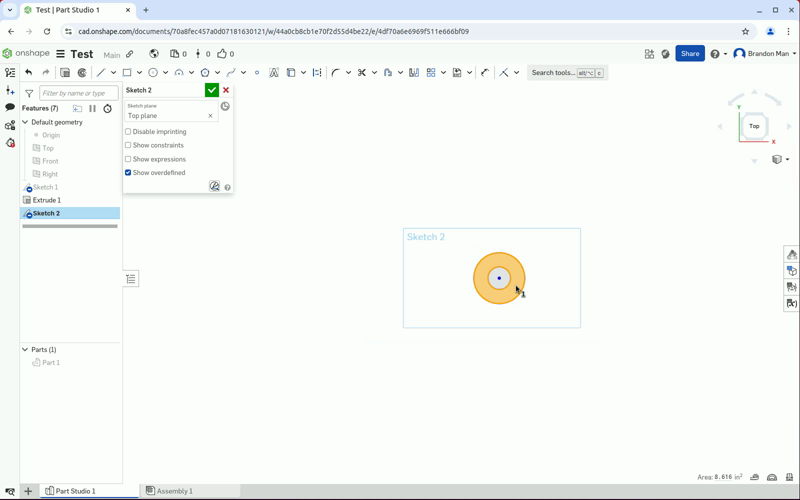
scroll(-6)
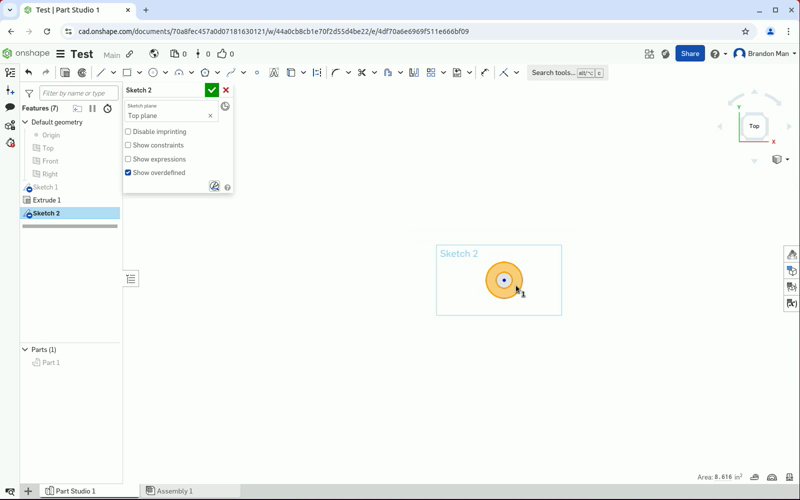
scroll(-6)
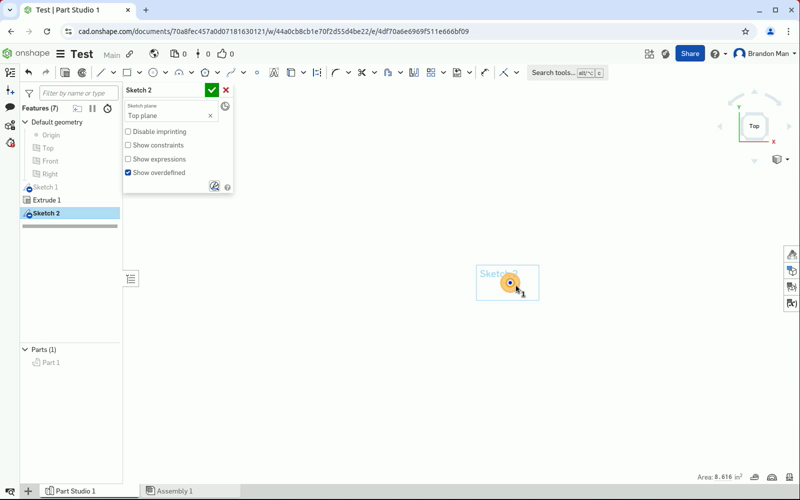
mouse_move(73, 352)
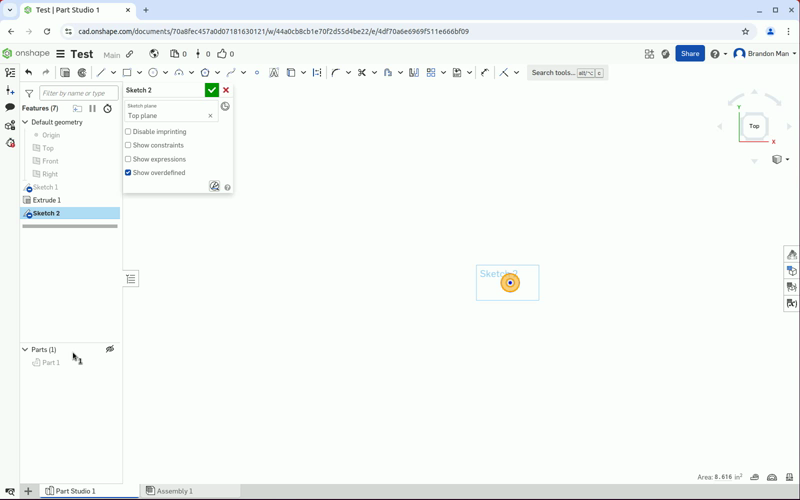
key(shift+y)
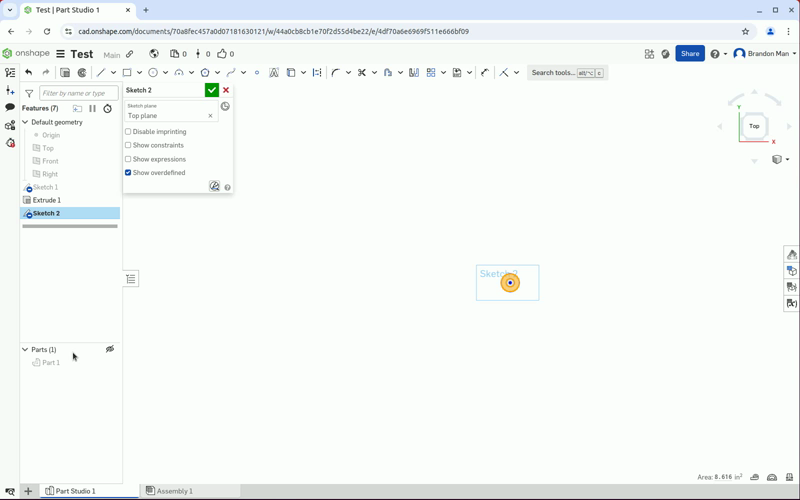
key(shift+e)
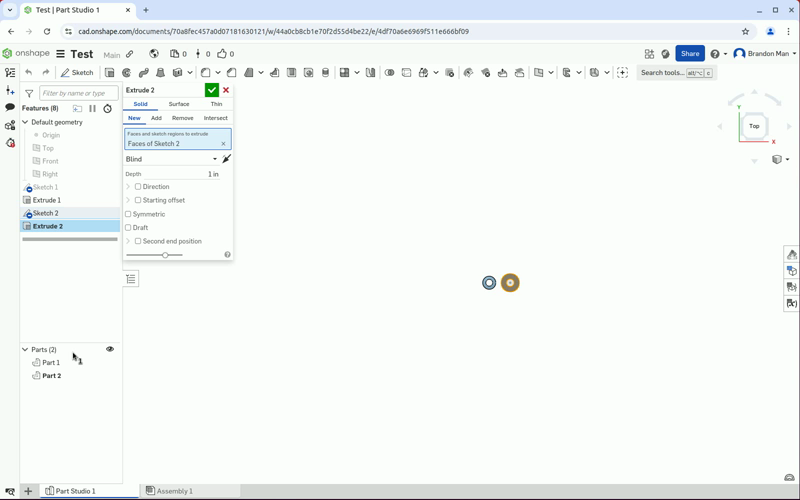
mouse_move(143, 106)
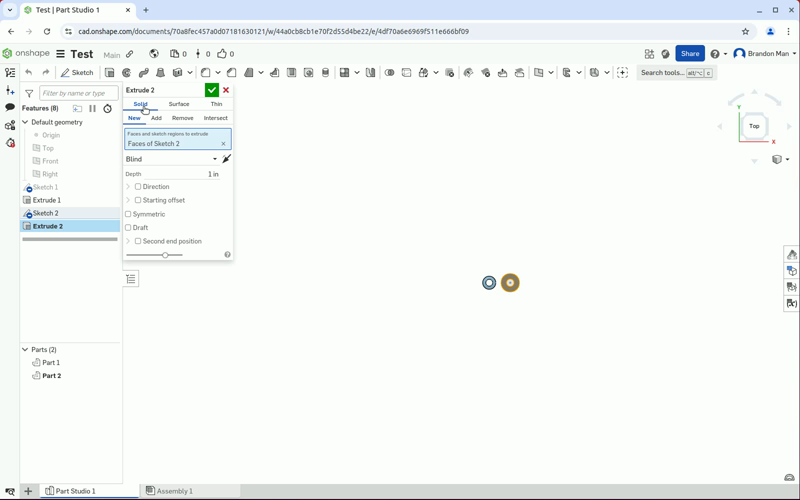
click(143, 106)
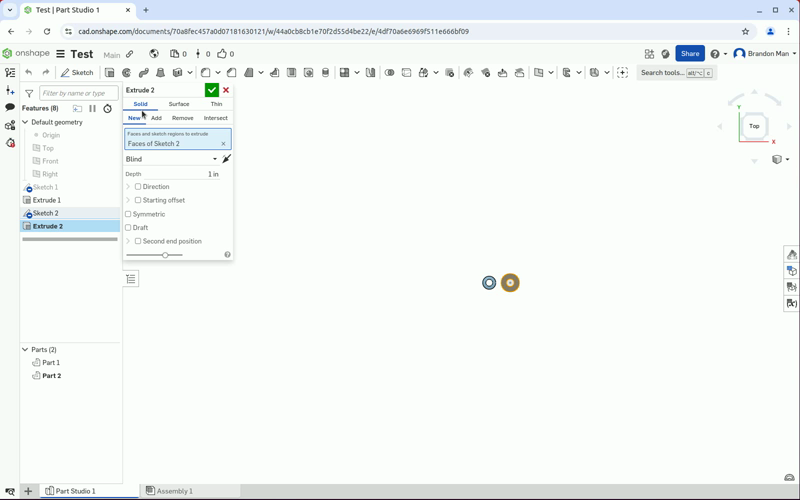
mouse_move(137, 120)
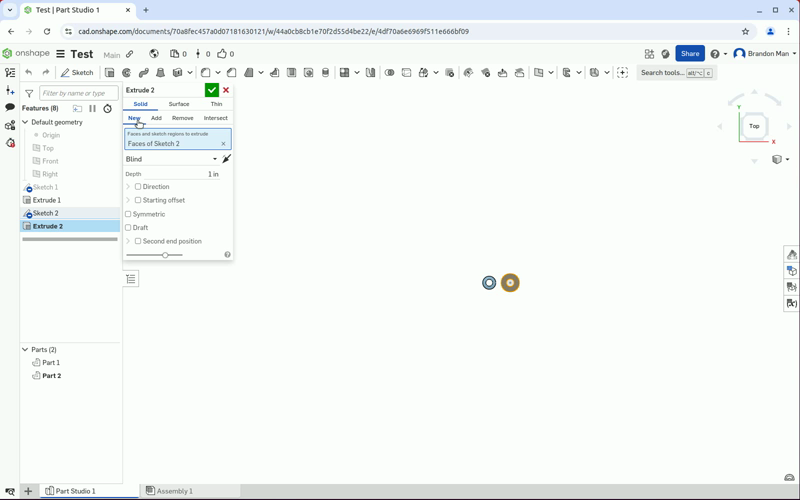
click(137, 120)
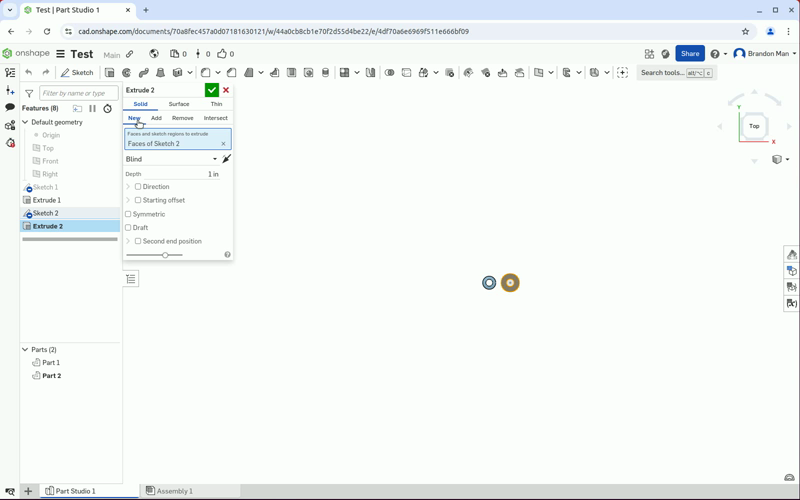
key(tab, 4)
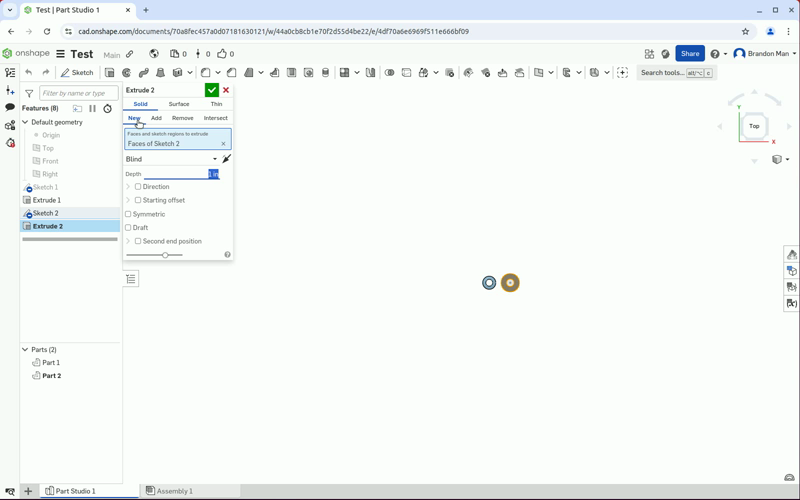
text(0.481)
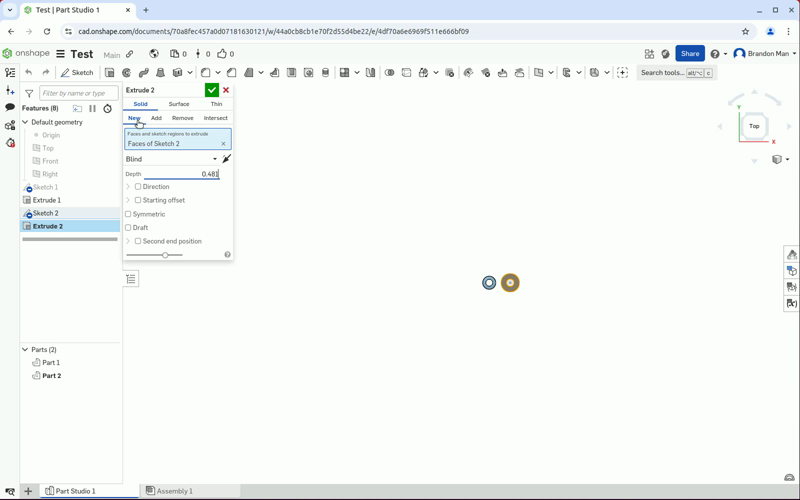
key(enter)
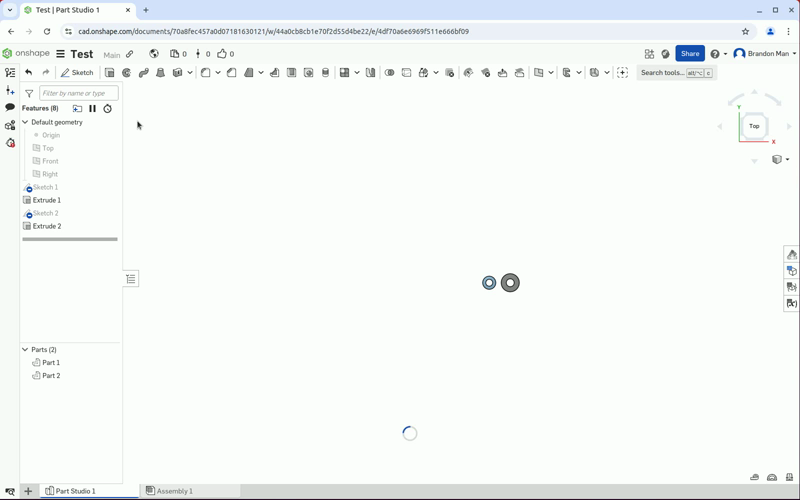
key(shift+h)
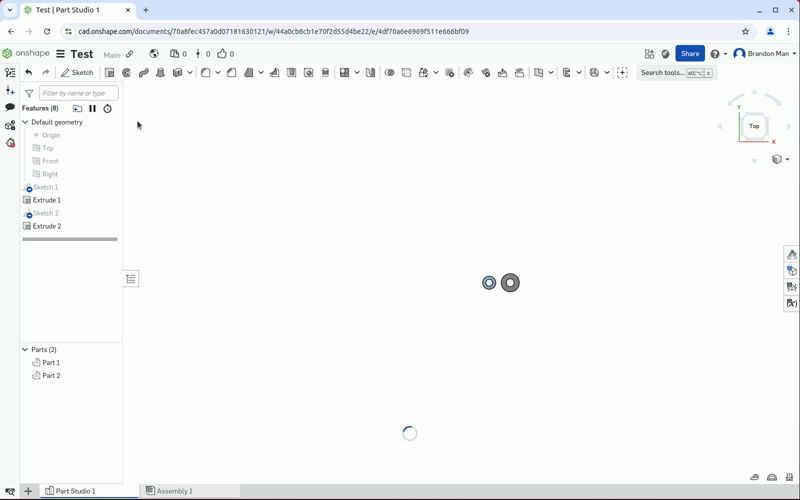
key(shift+h)
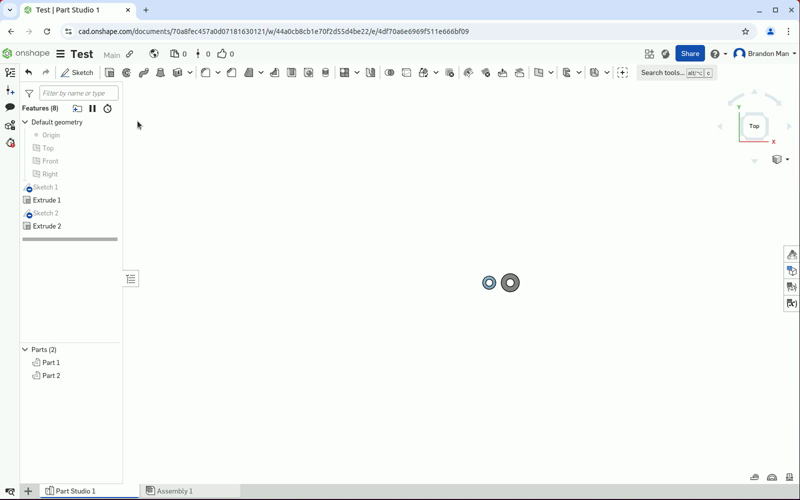
mouse_move(73, 189)
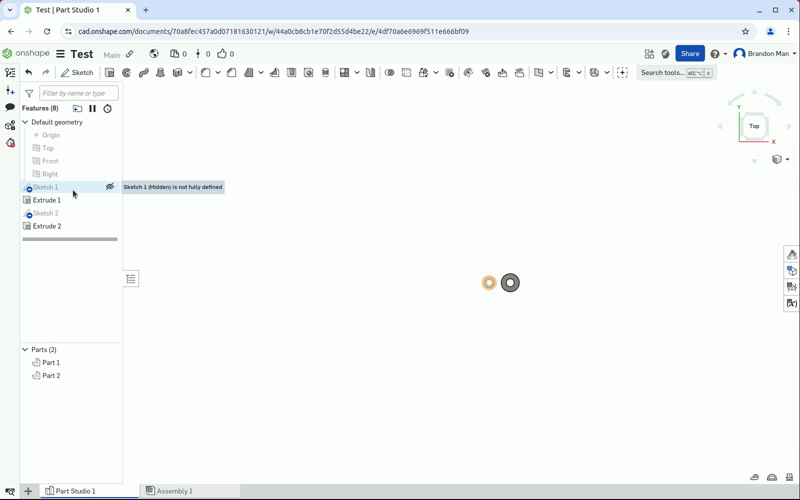
click(73, 189)
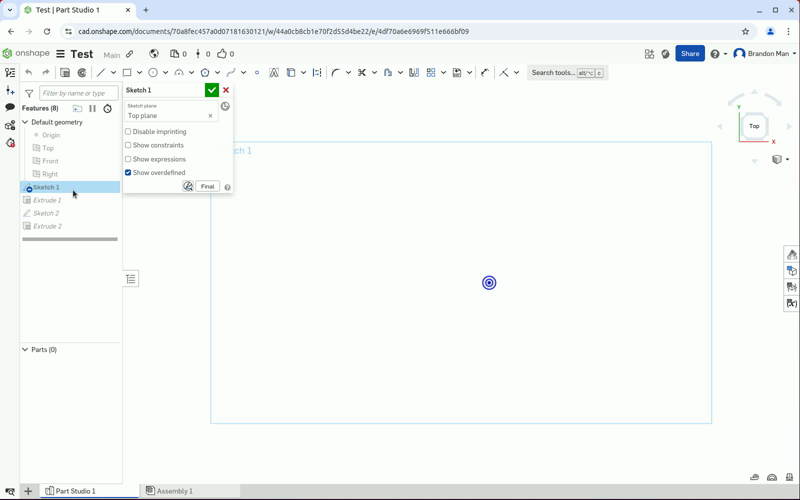
mouse_move(229, 92)
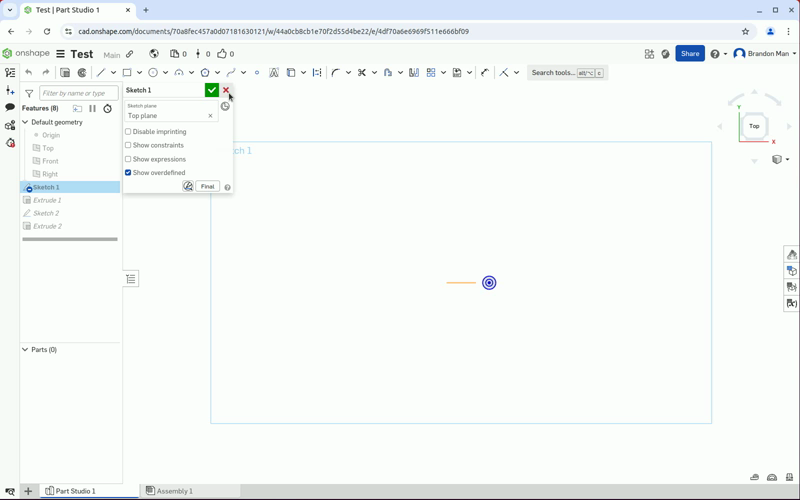
click(229, 92)
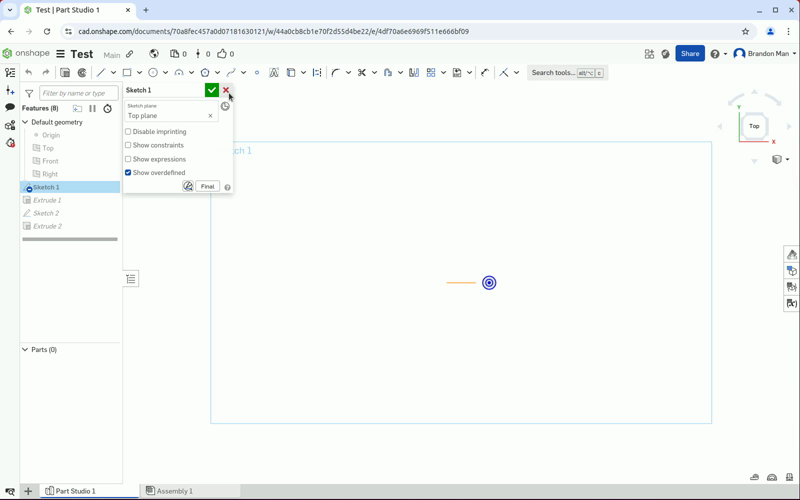
key(shift+s)
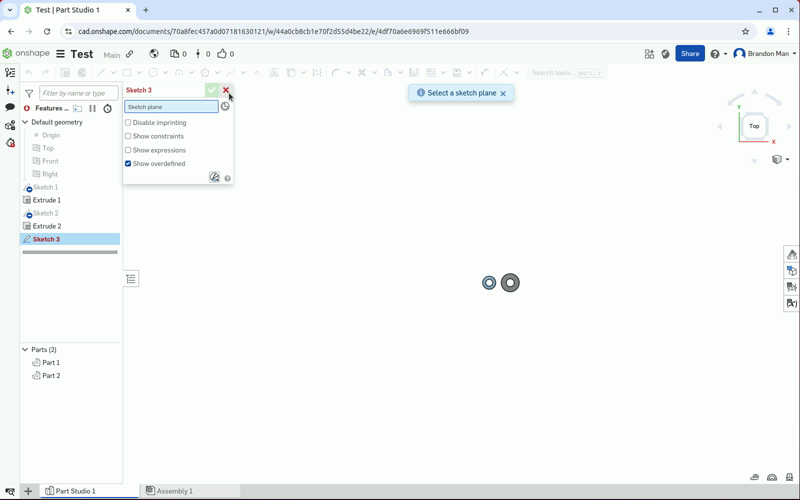
mouse_move(73, 150)
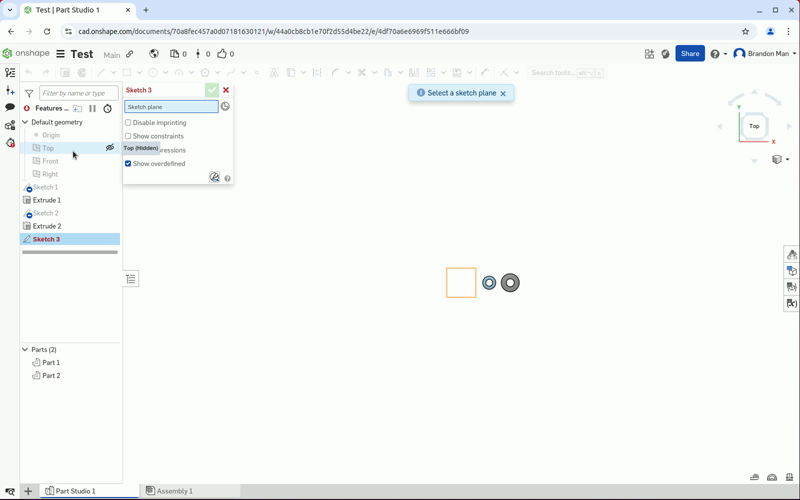
click(73, 150)
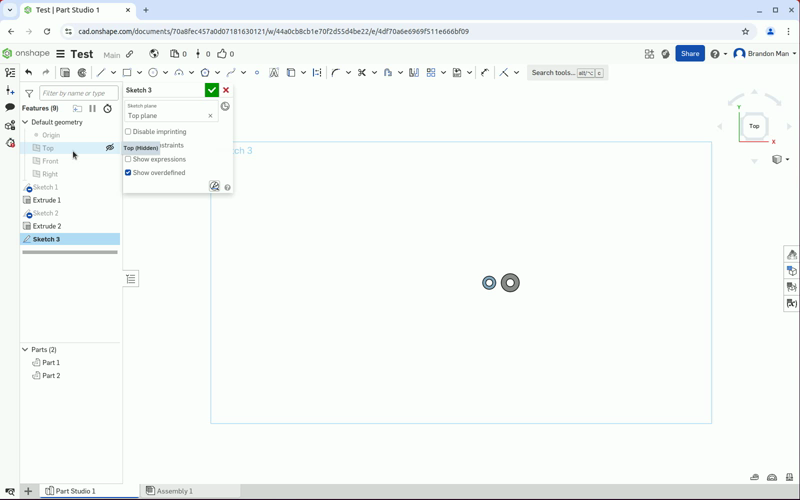
mouse_move(73, 352)
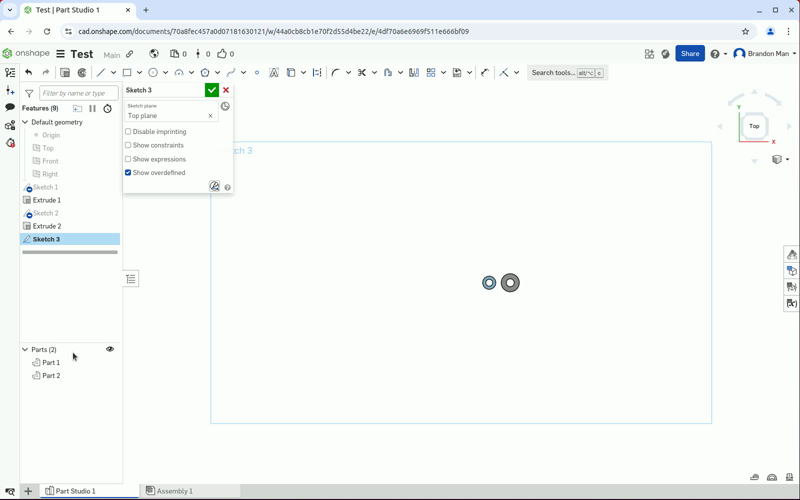
key(y)
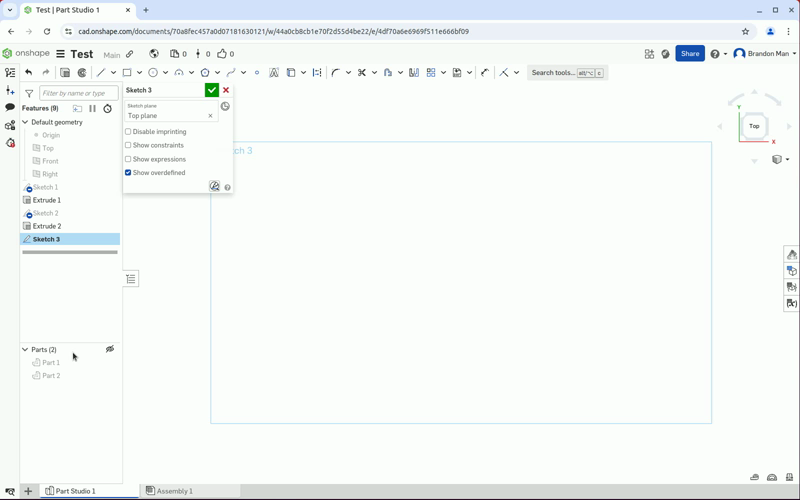
key(c)
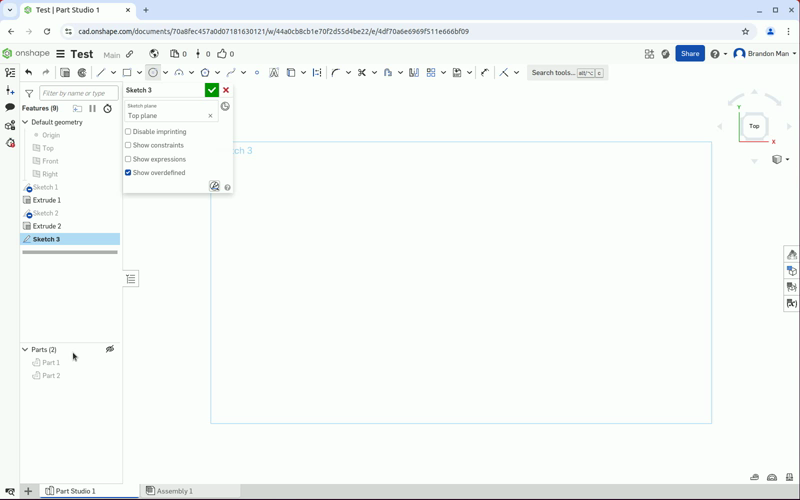
key_down(shift)
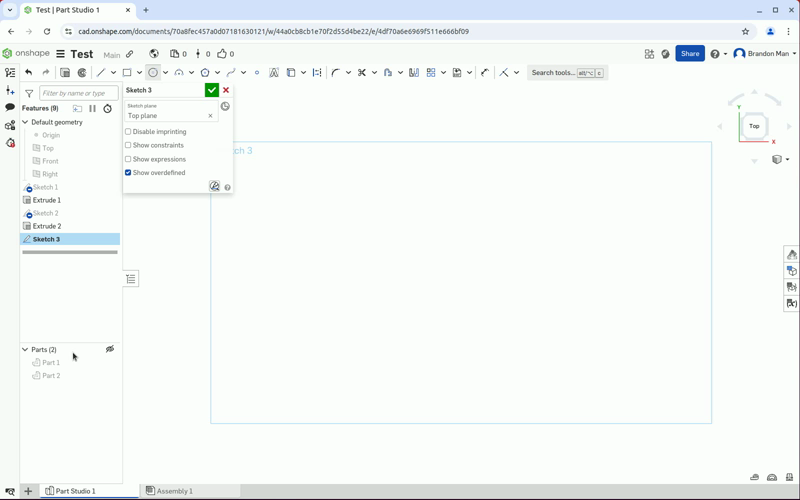
mouse_move(534, 282)
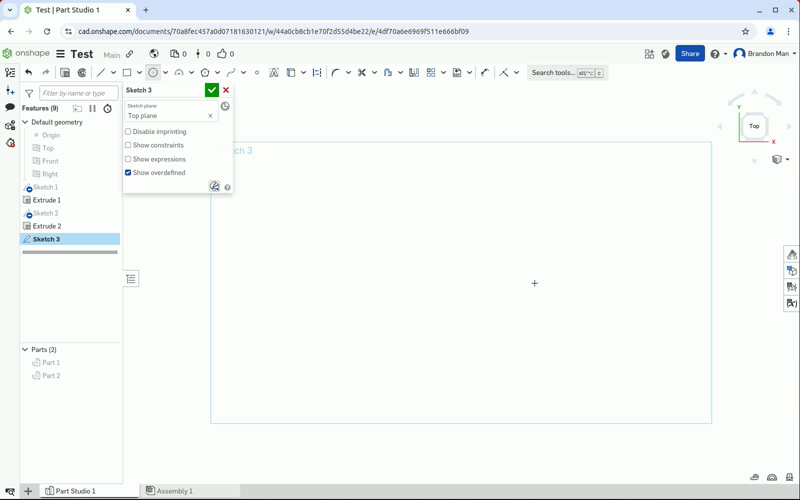
click(534, 282)
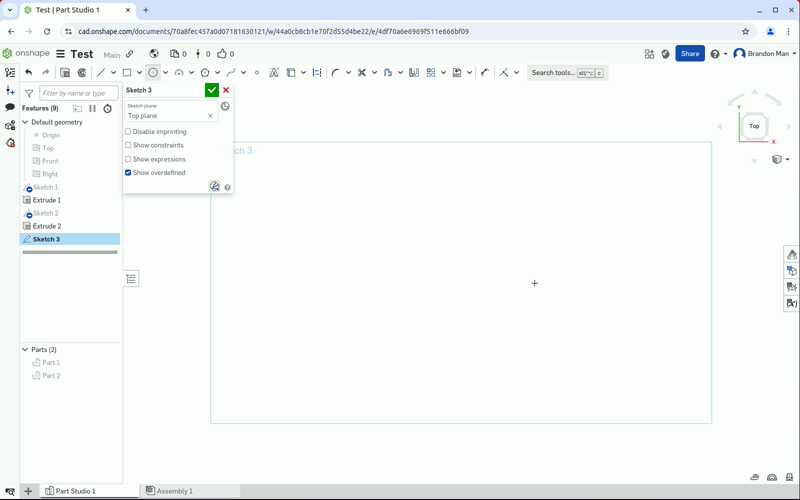
key_up(shift)
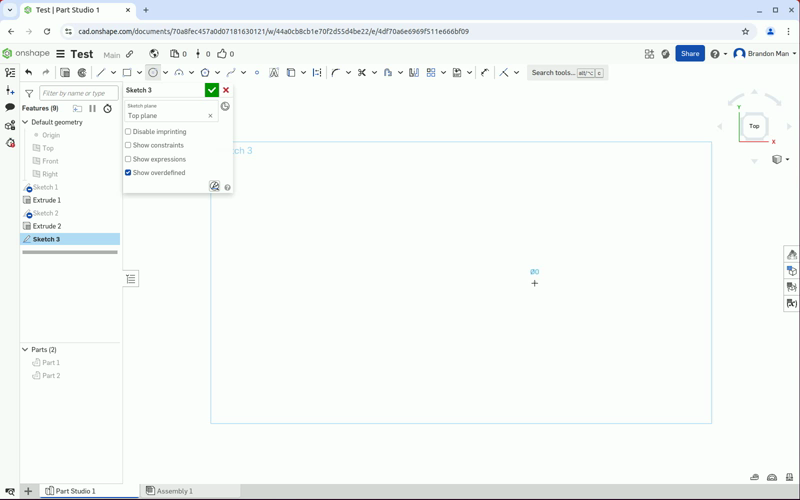
mouse_move(545, 282)
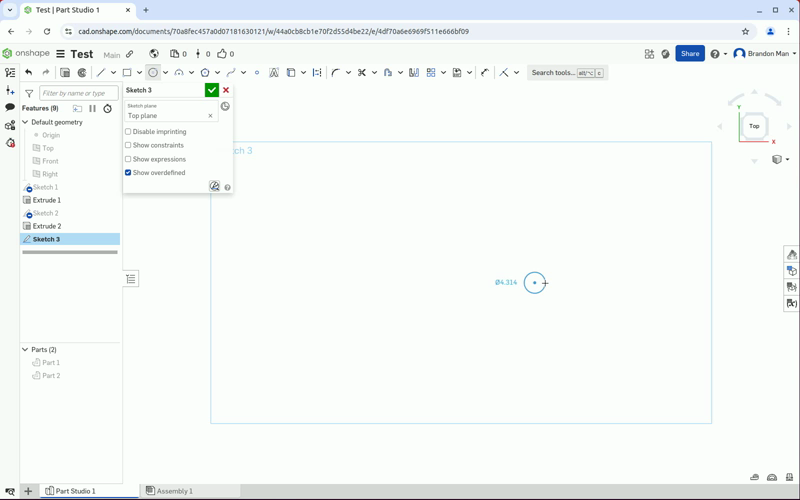
click(545, 282)
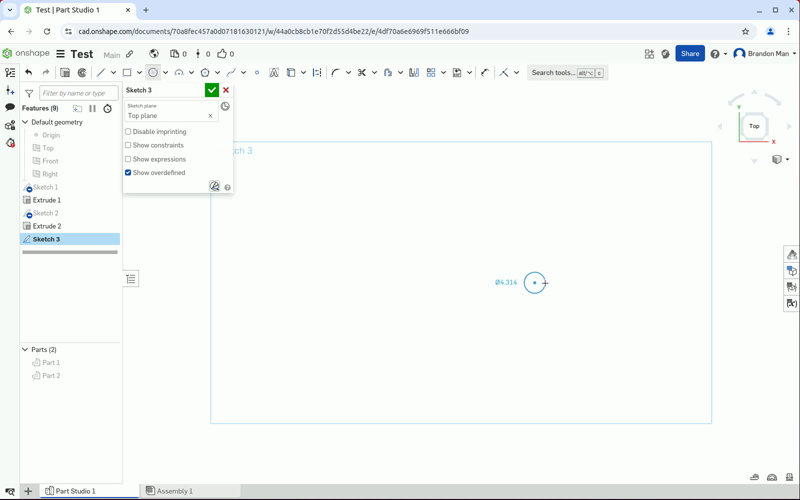
key(esc)
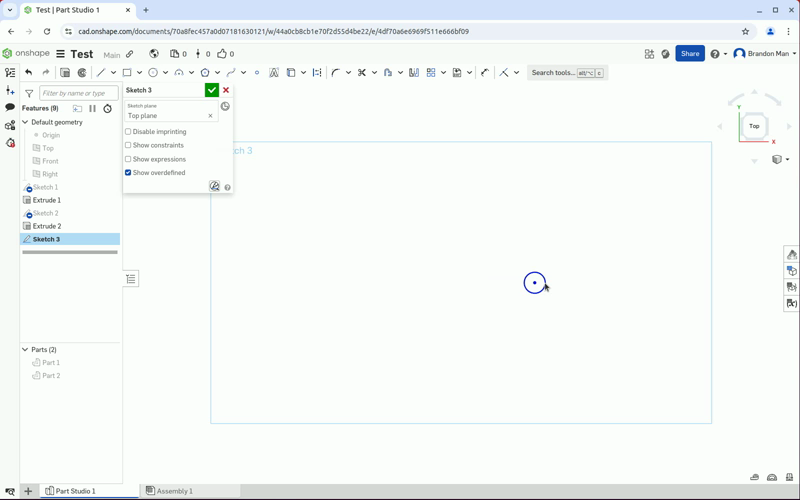
key(c)
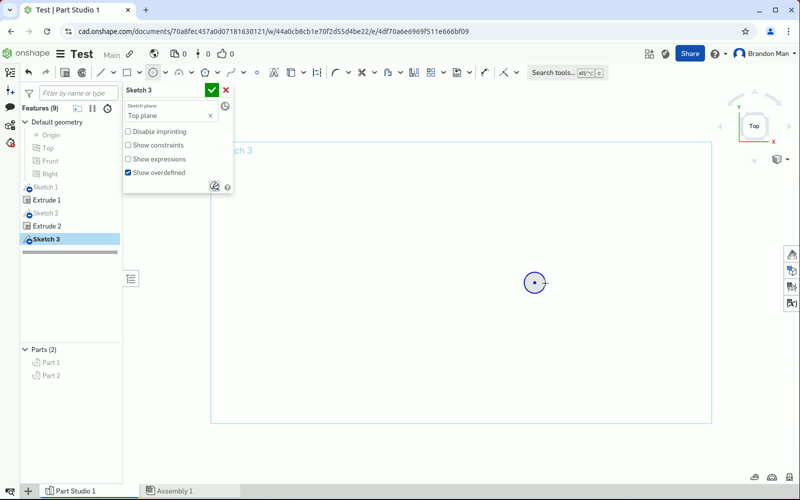
key_down(shift)
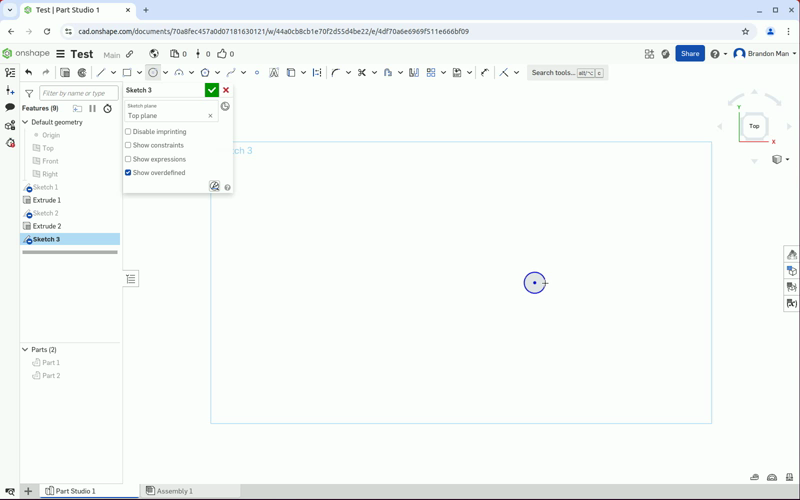
mouse_move(534, 282)
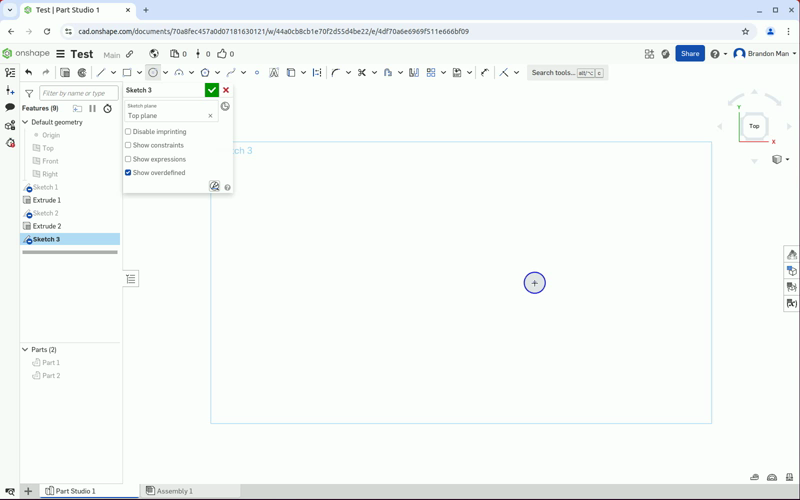
click(534, 282)
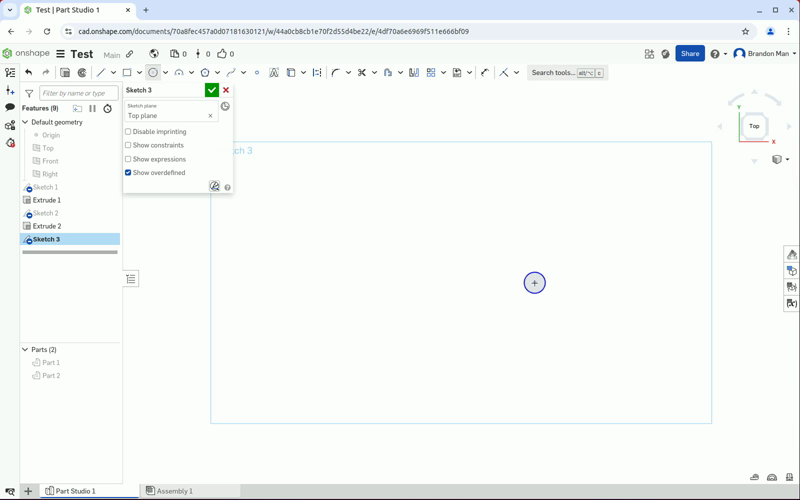
key_up(shift)
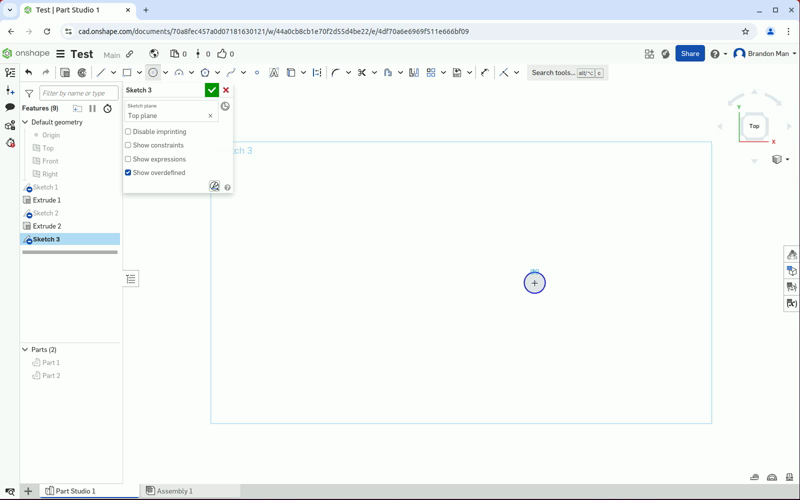
mouse_move(540, 282)
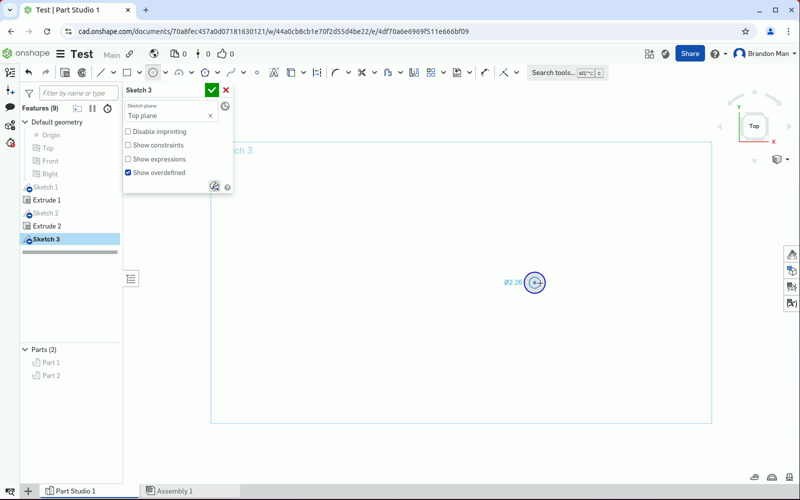
click(540, 282)
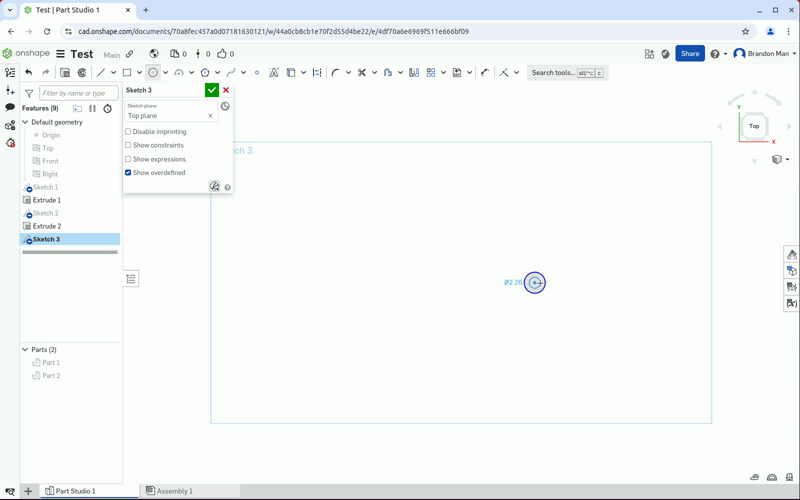
key(esc)
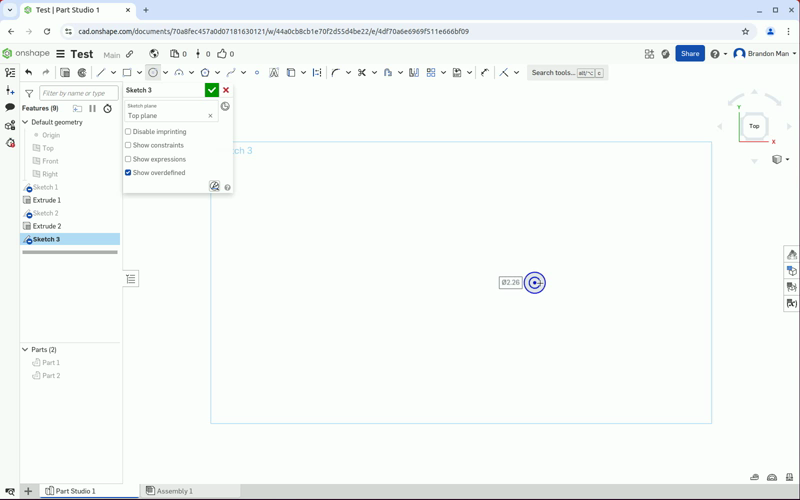
mouse_move(529, 278)
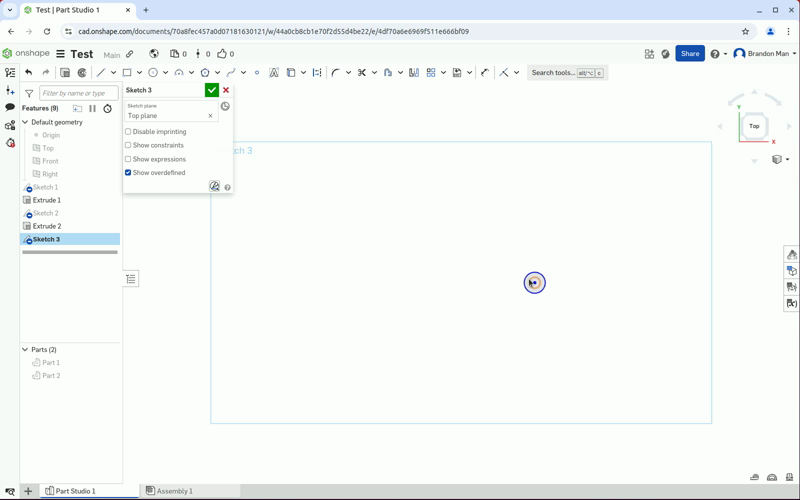
scroll(6)
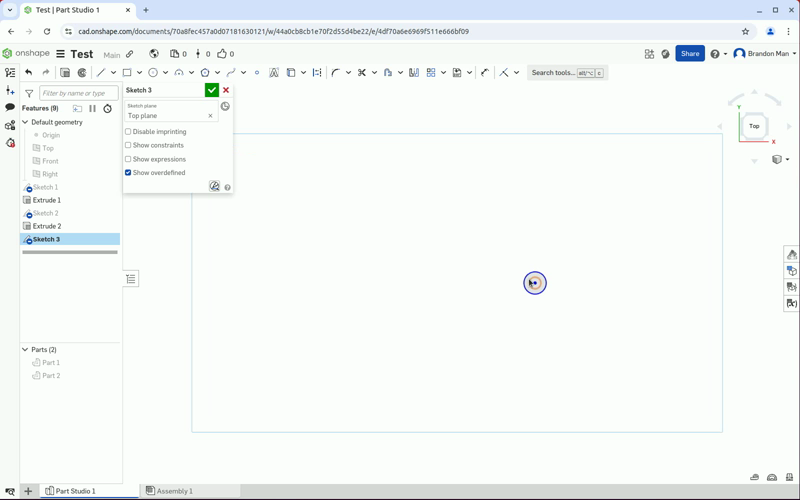
scroll(6)
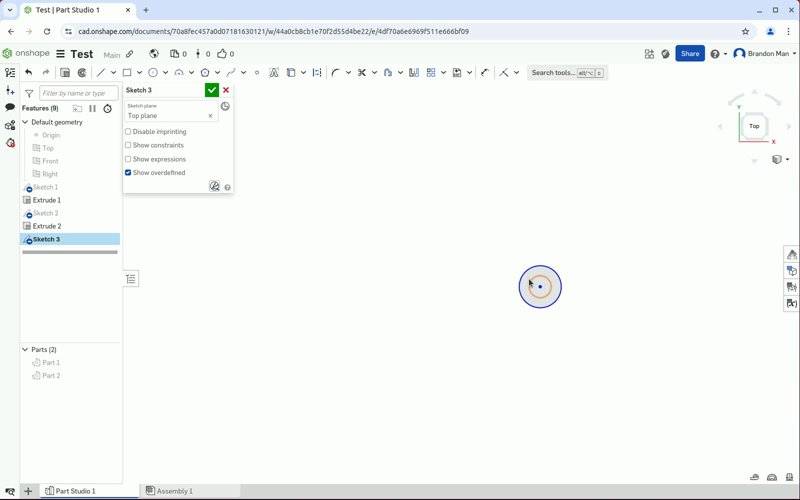
scroll(6)
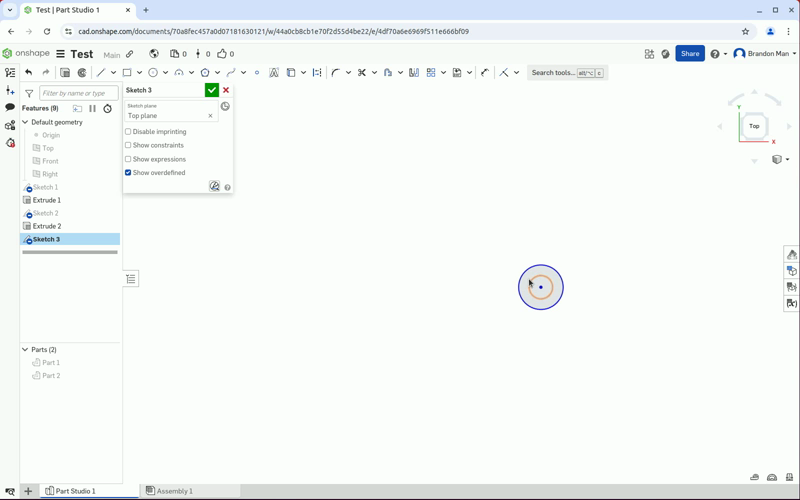
scroll(6)
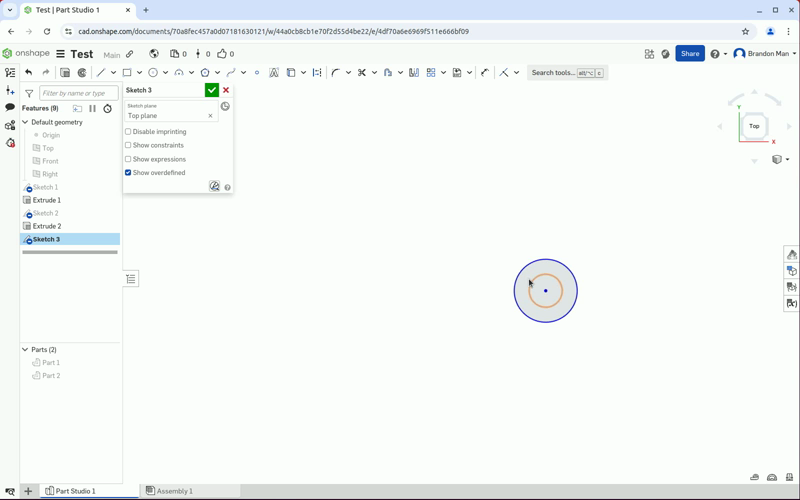
scroll(6)
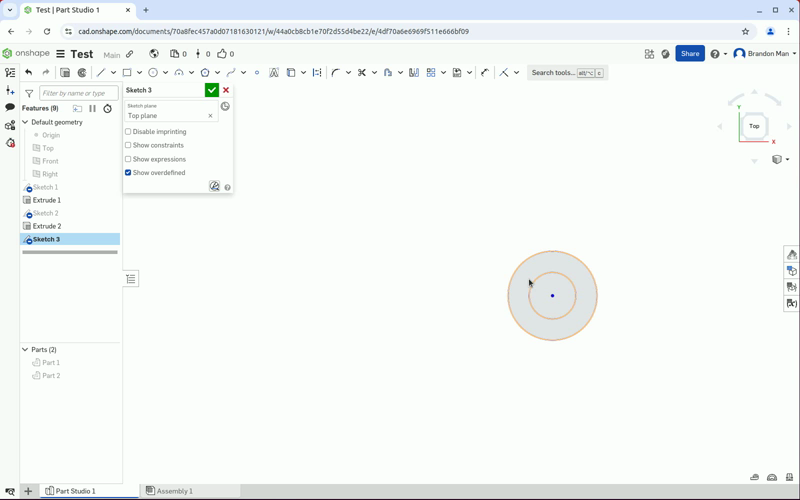
scroll(6)
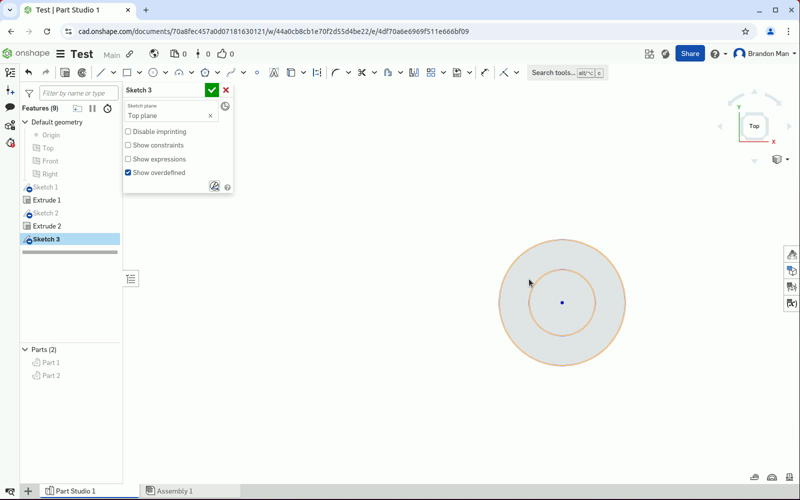
scroll(6)
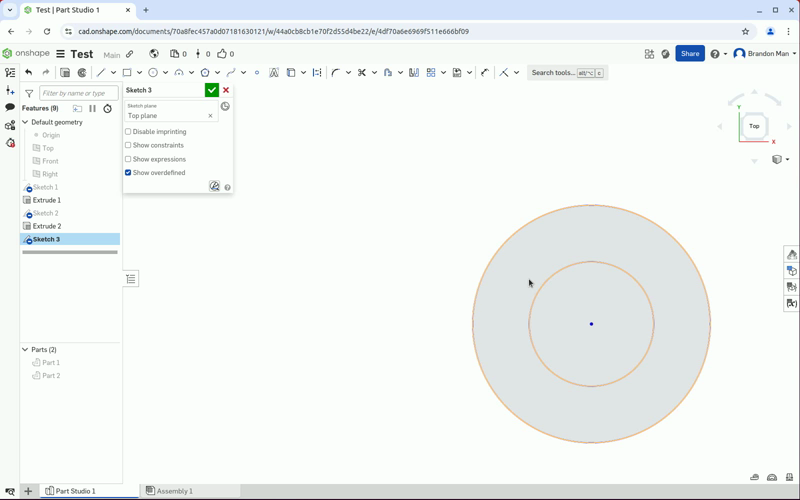
click(529, 278)
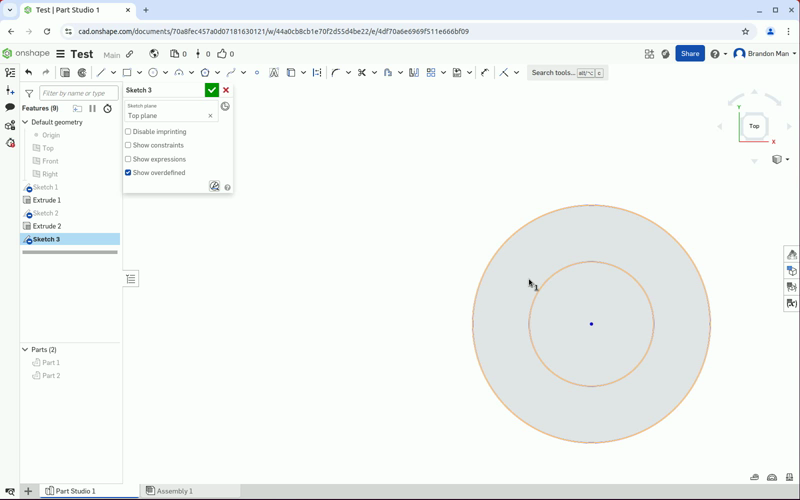
scroll(-6)
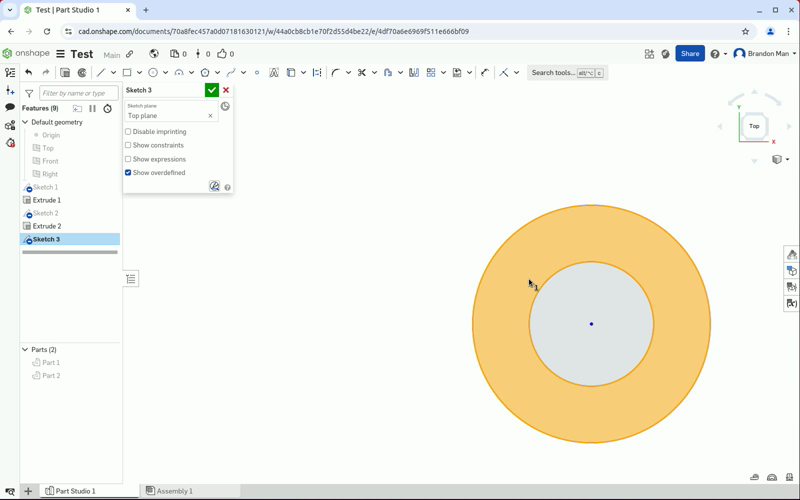
scroll(-6)
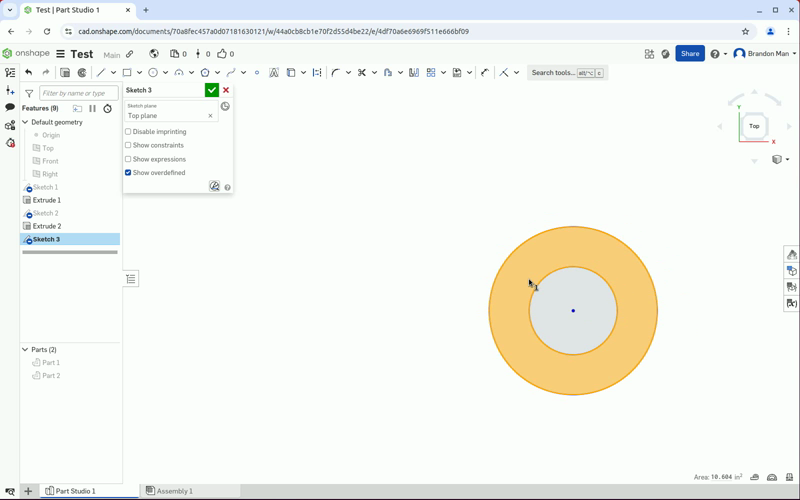
scroll(-6)
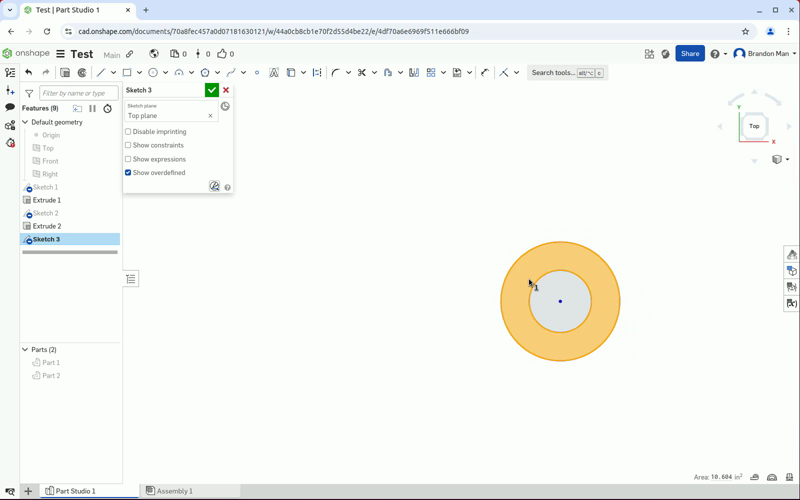
scroll(-6)
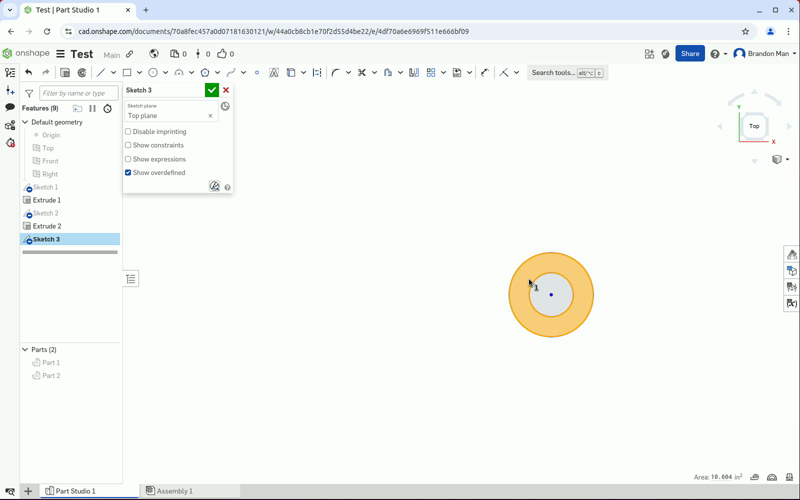
scroll(-6)
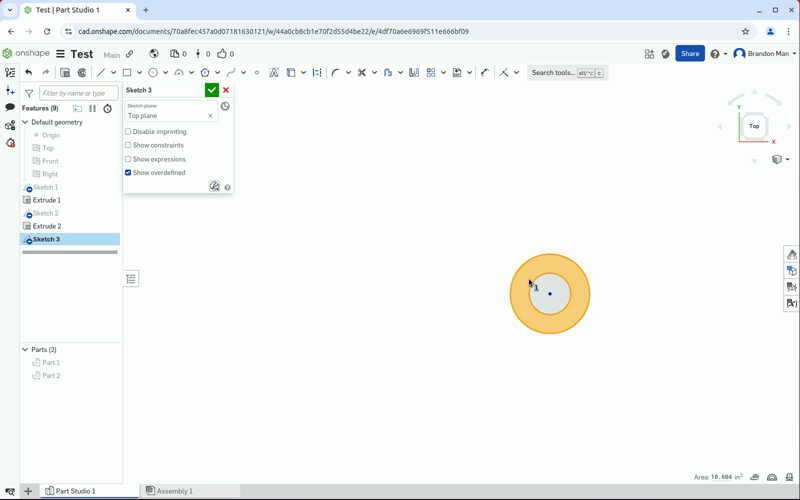
scroll(-6)
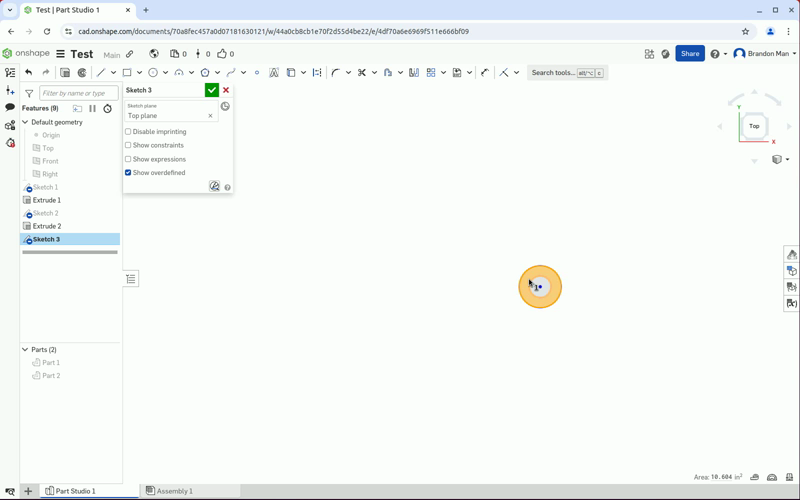
scroll(-6)
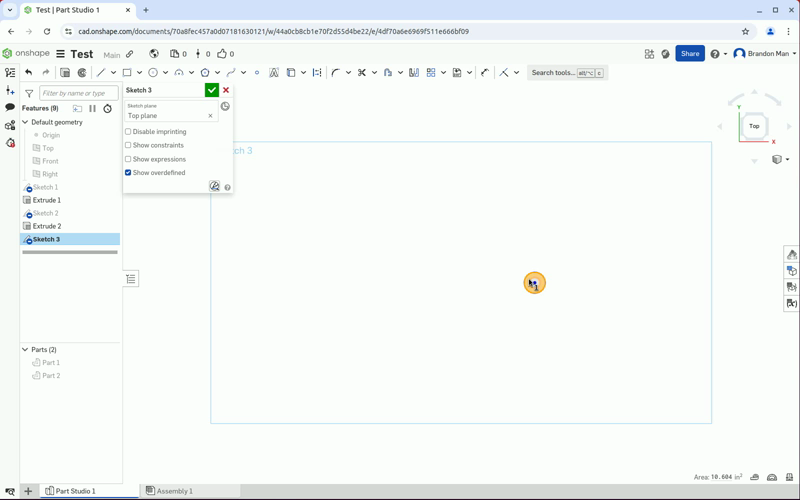
mouse_move(73, 352)
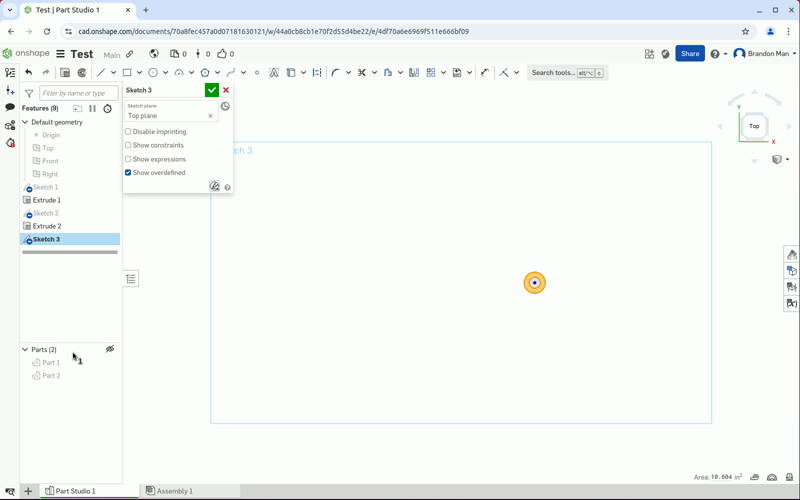
key(shift+y)
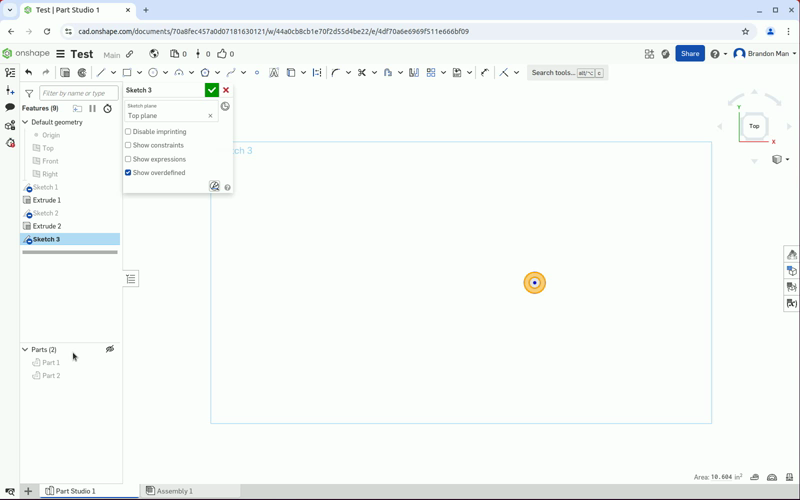
key(shift+e)
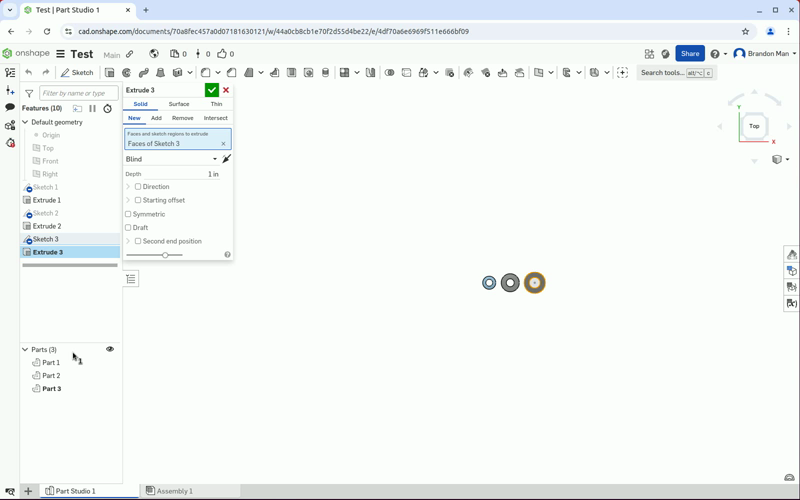
mouse_move(143, 106)
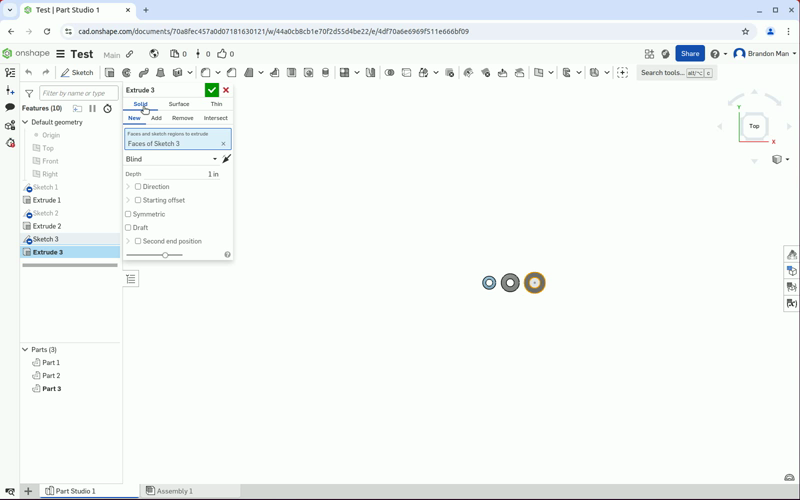
click(143, 106)
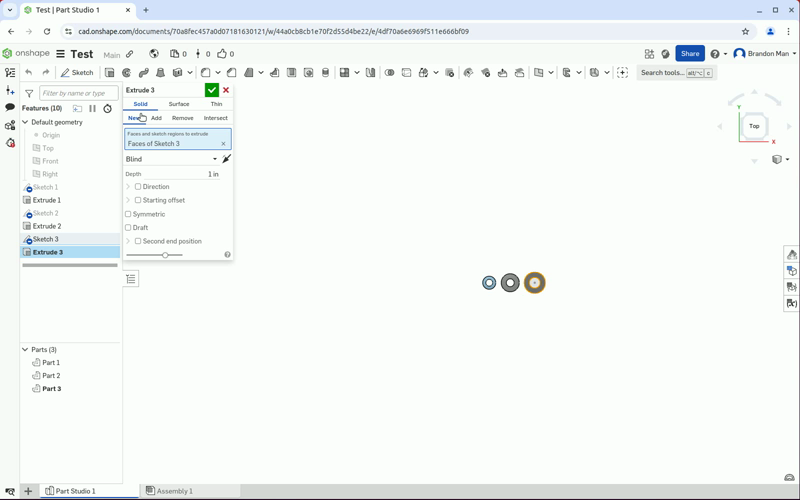
mouse_move(137, 120)
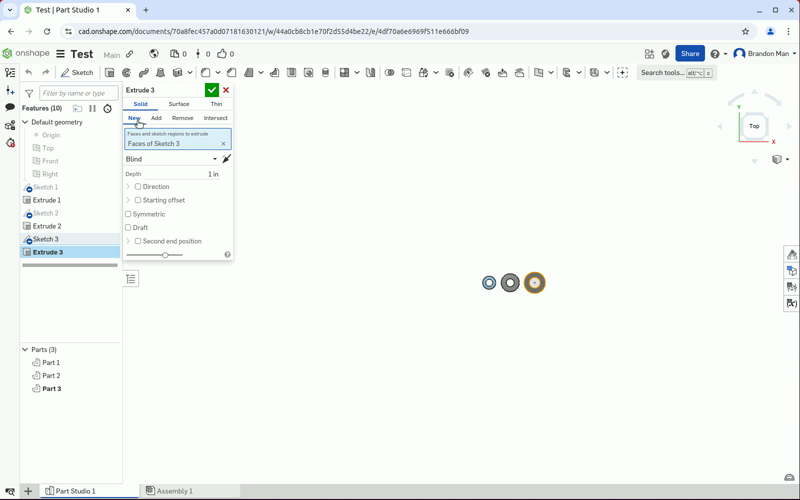
click(137, 120)
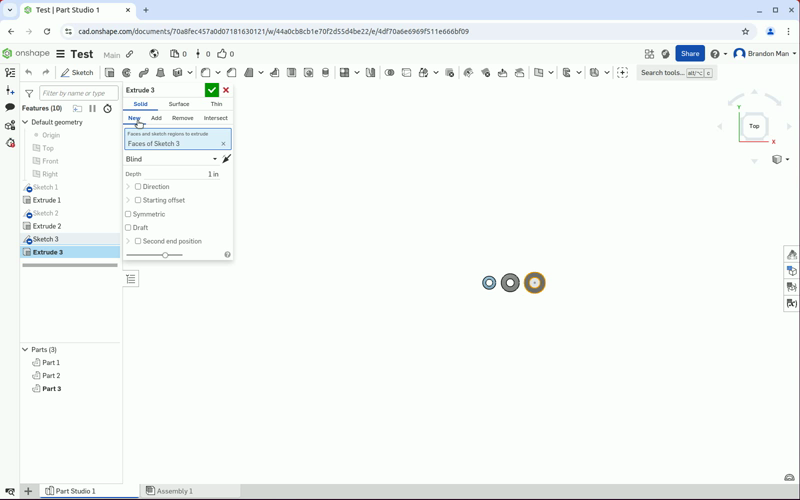
key(tab, 4)
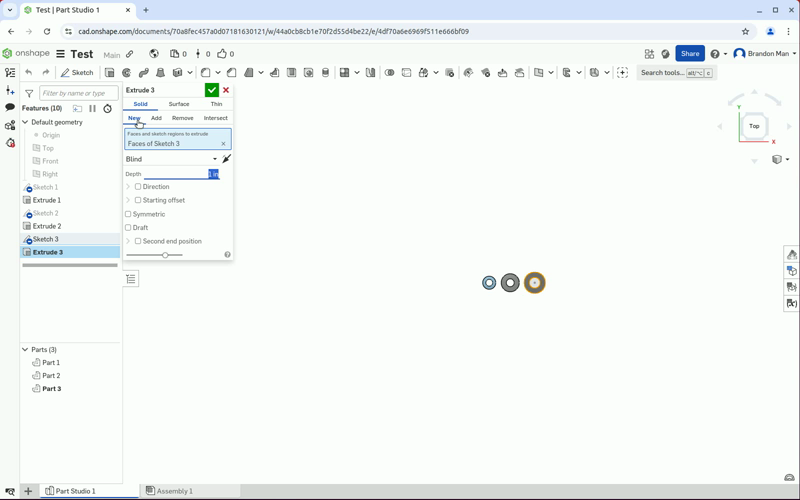
text(0.241)
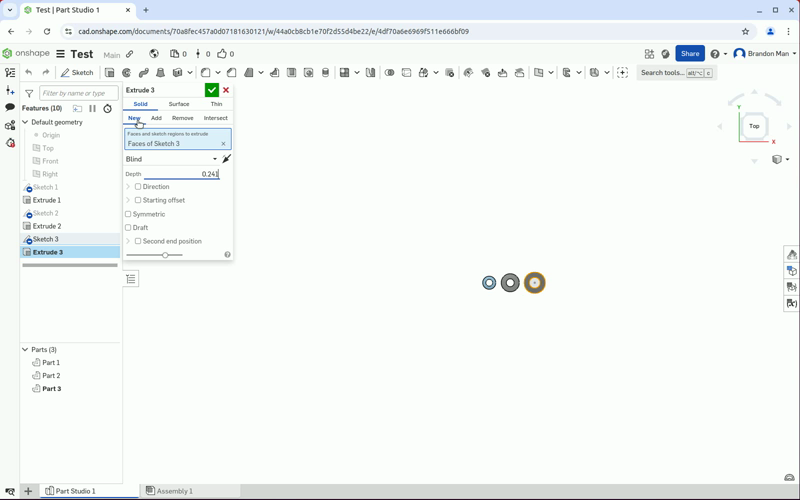
key(enter)
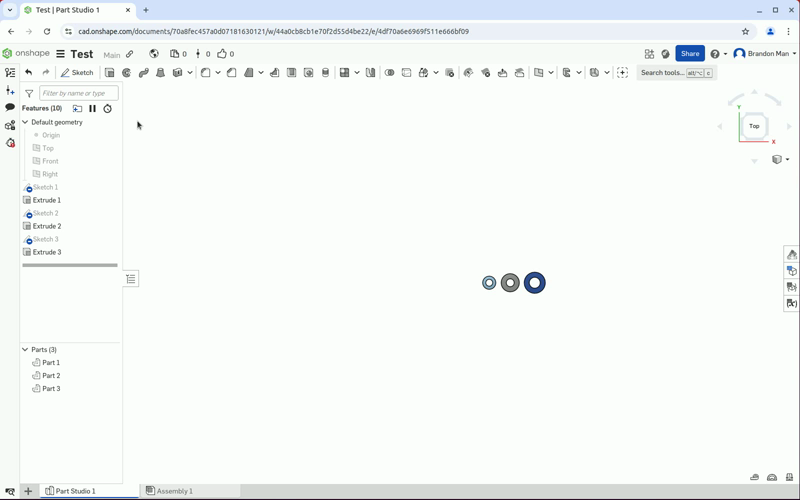
key(shift+h)
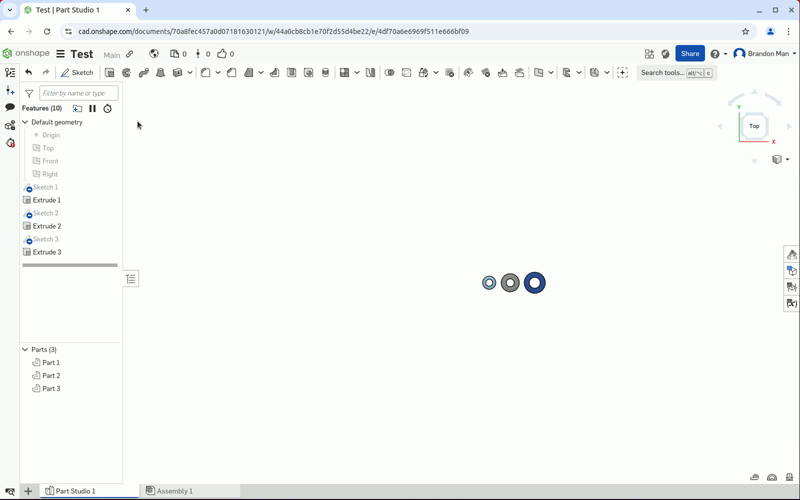
key(shift+h)
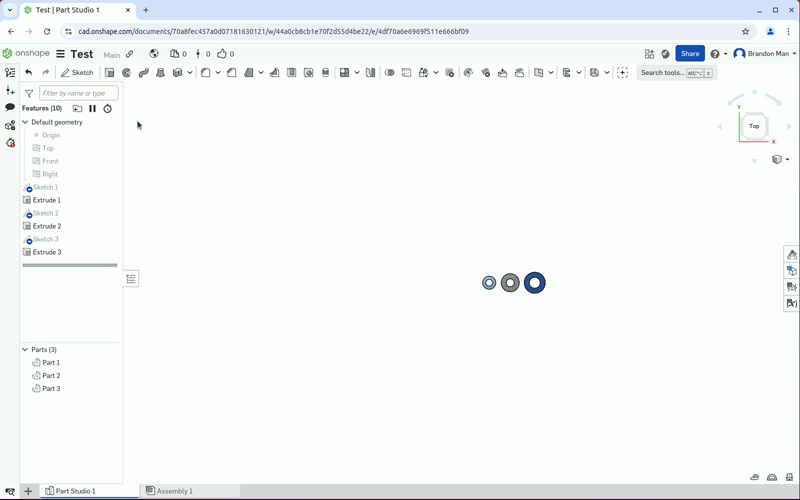
mouse_move(73, 189)
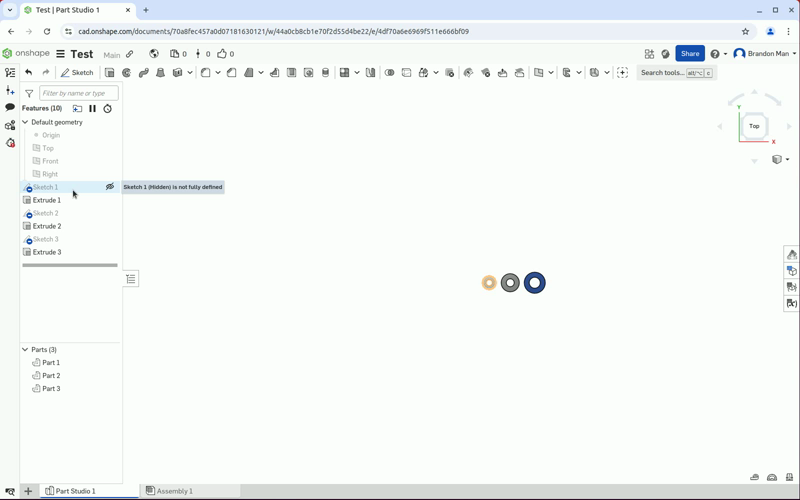
click(73, 189)
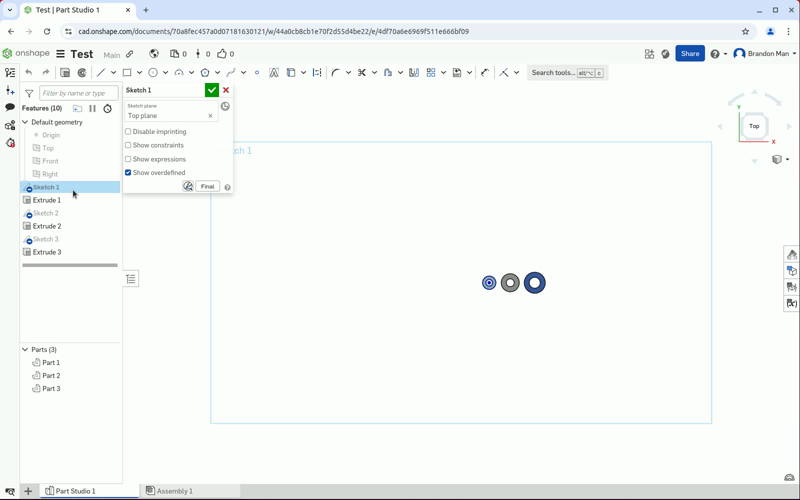
mouse_move(229, 92)
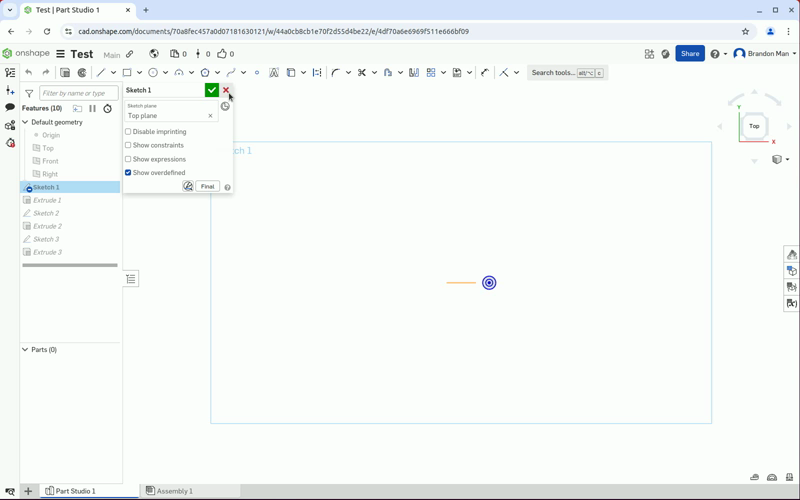
click(229, 92)
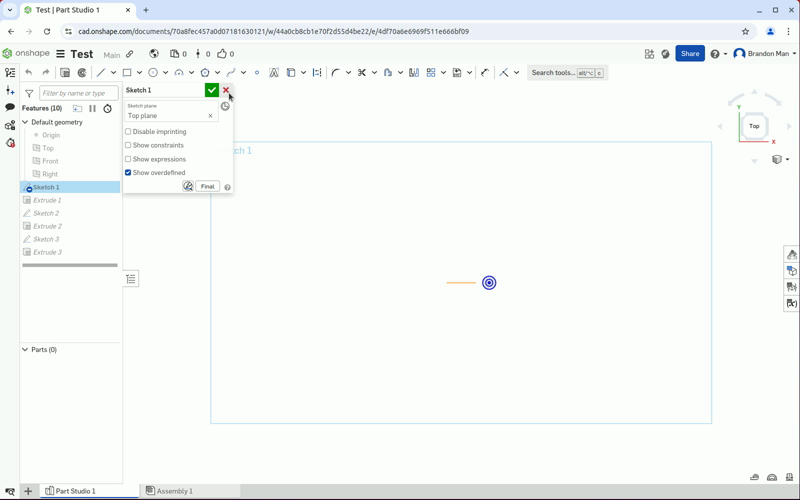
key(shift+s)
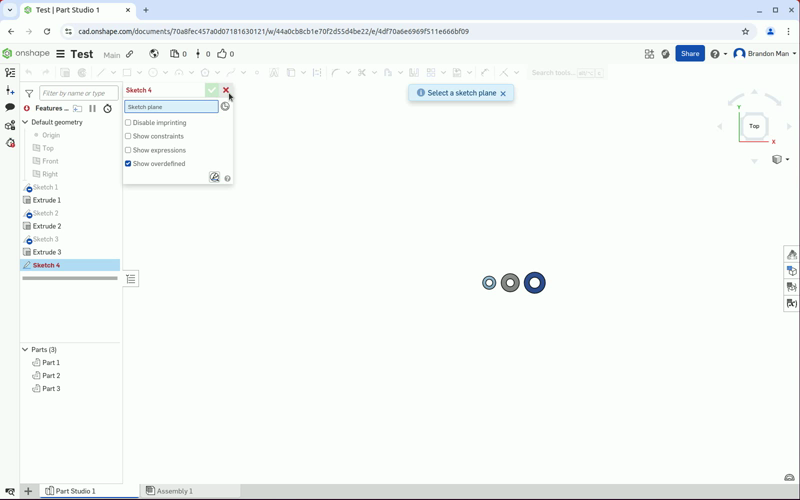
mouse_move(73, 150)
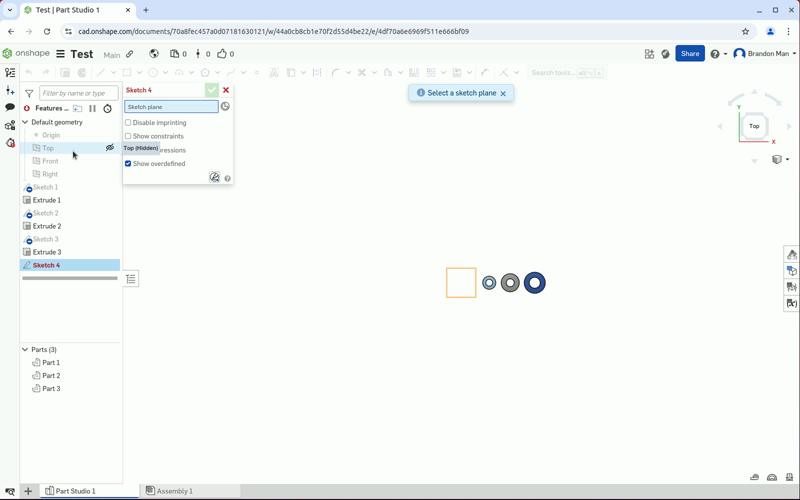
click(73, 150)
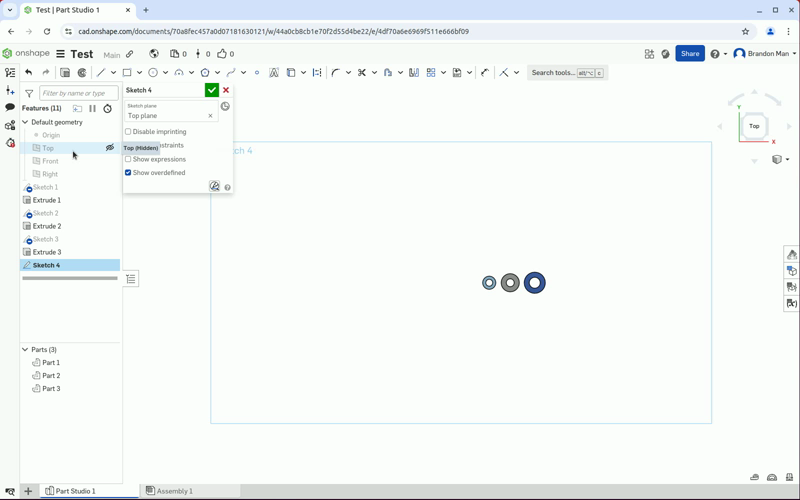
mouse_move(73, 352)
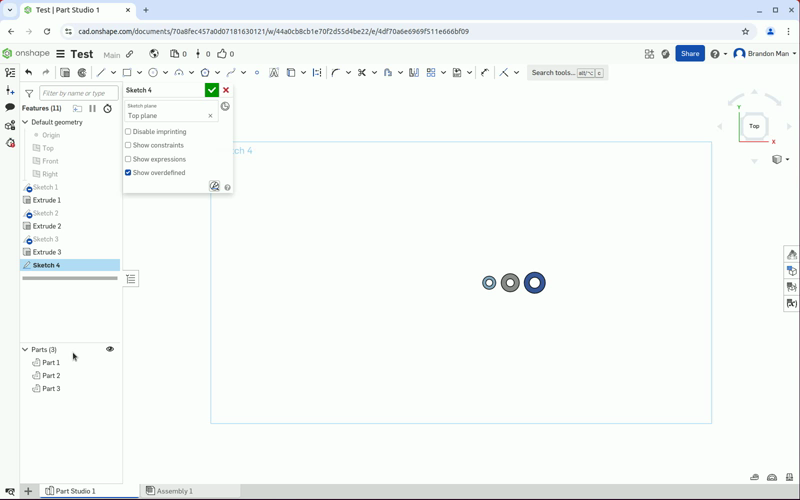
key(y)
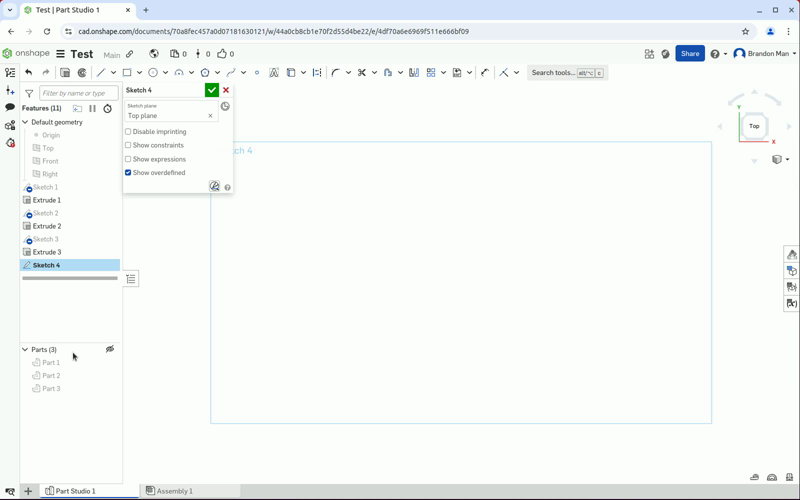
key(c)
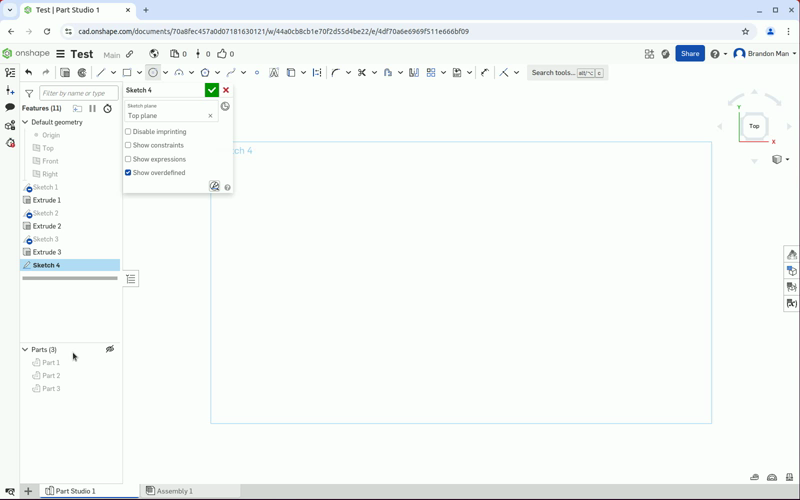
key_down(shift)
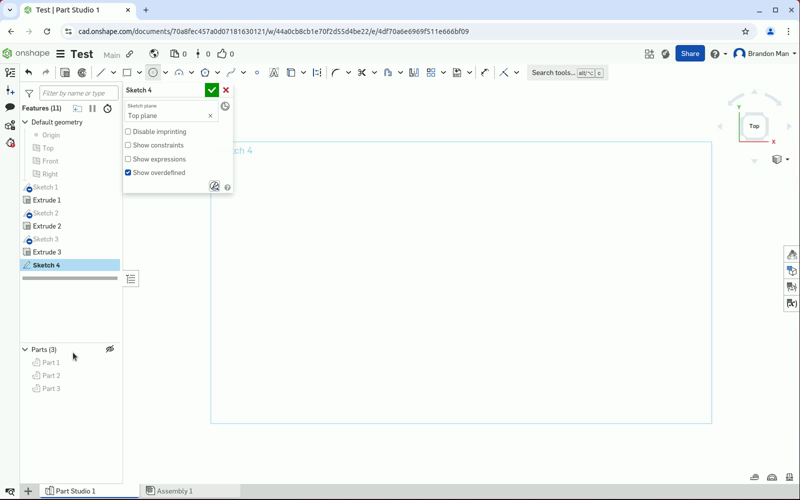
mouse_move(562, 282)
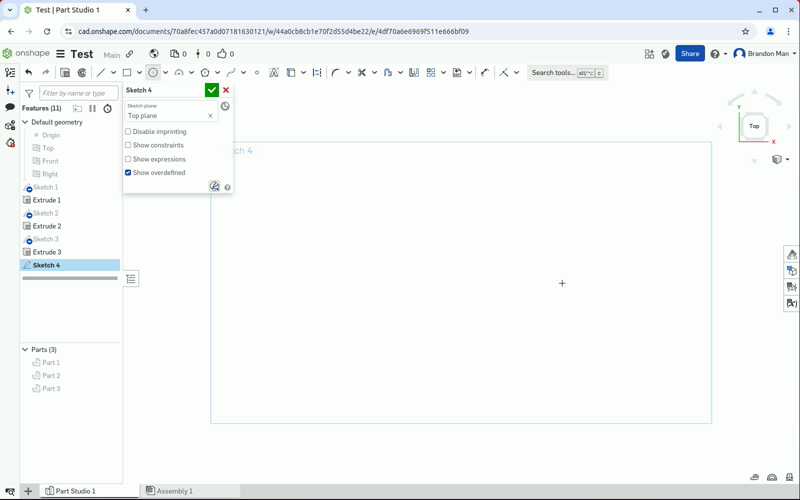
click(562, 282)
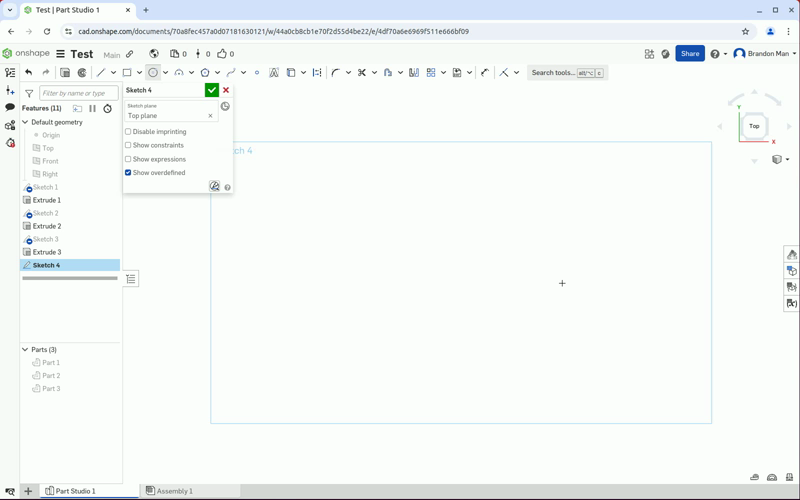
key_up(shift)
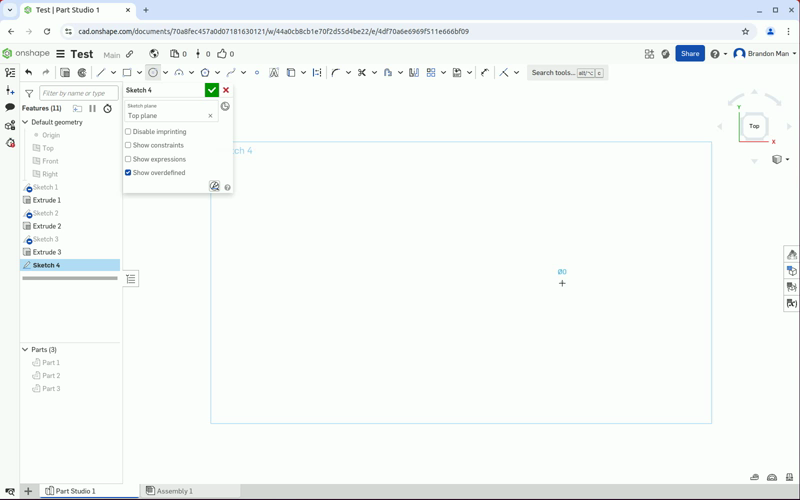
mouse_move(574, 282)
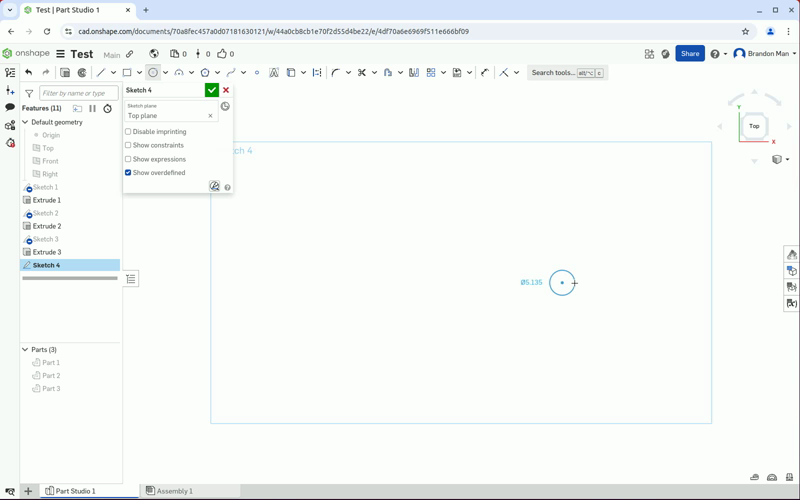
click(574, 282)
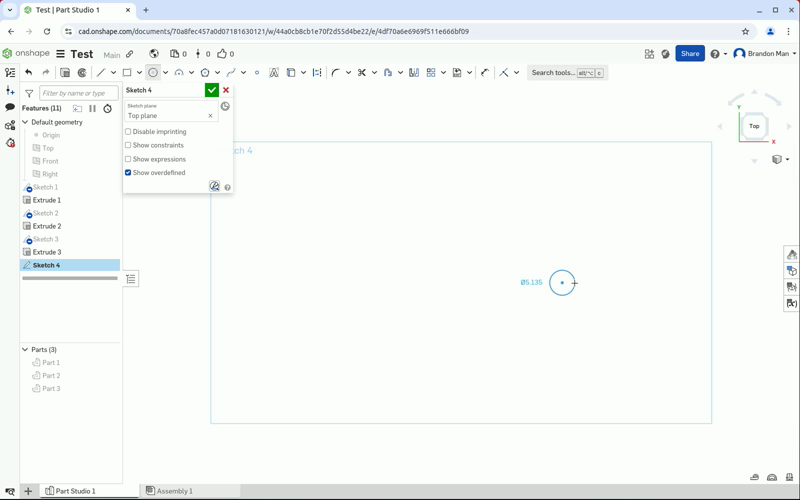
key(esc)
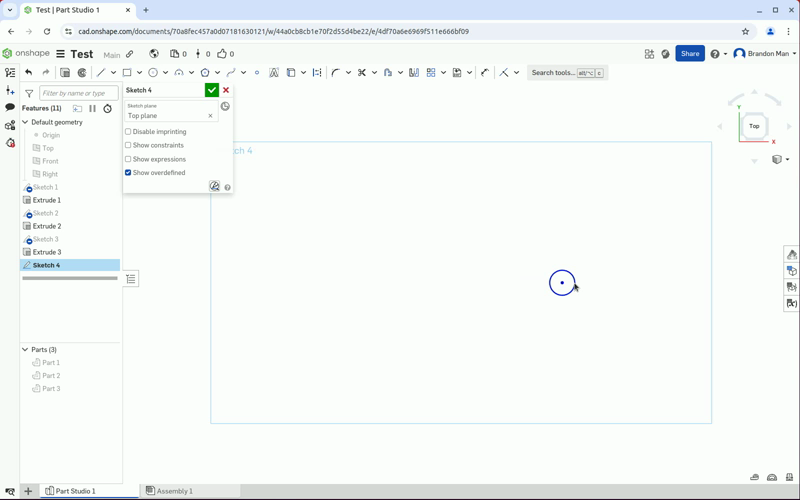
key(c)
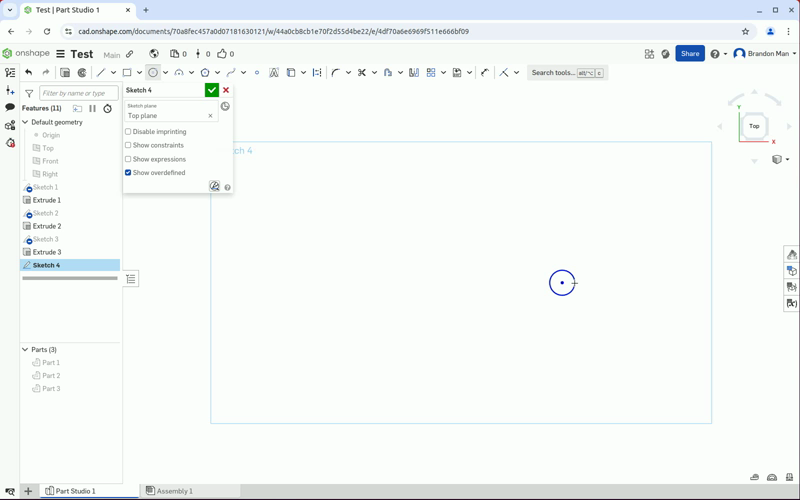
key_down(shift)
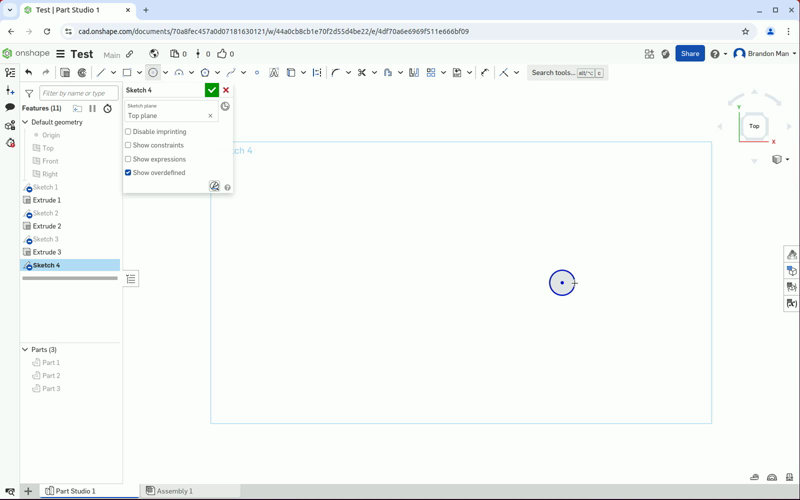
mouse_move(562, 282)
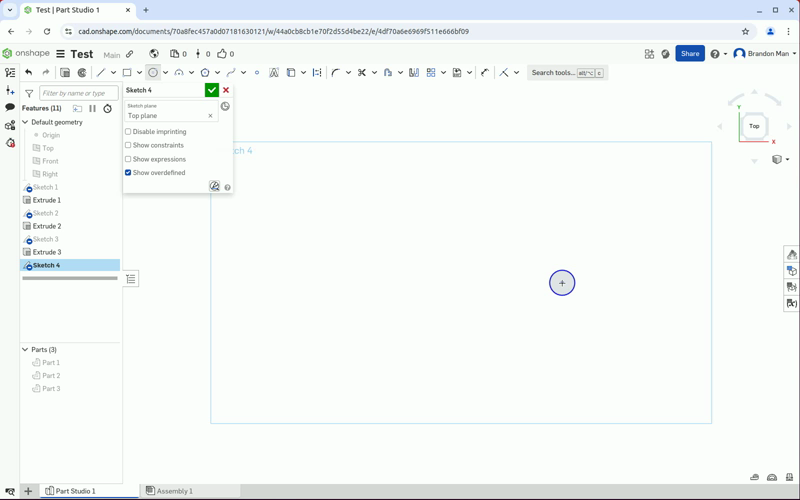
click(562, 282)
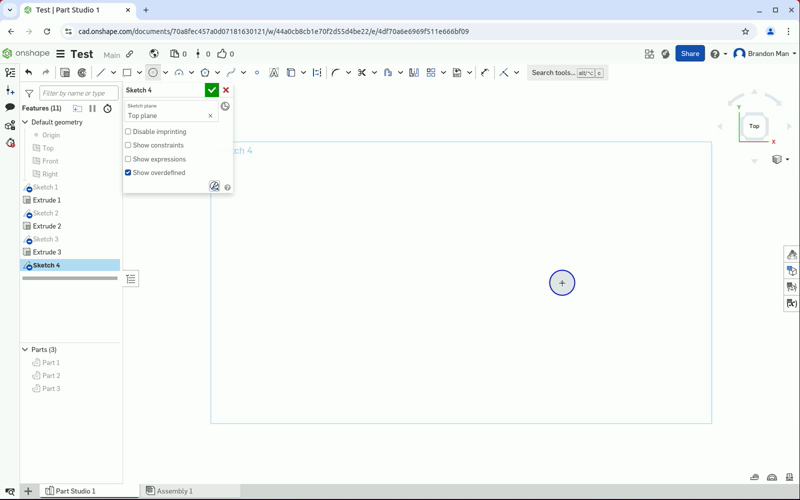
key_up(shift)
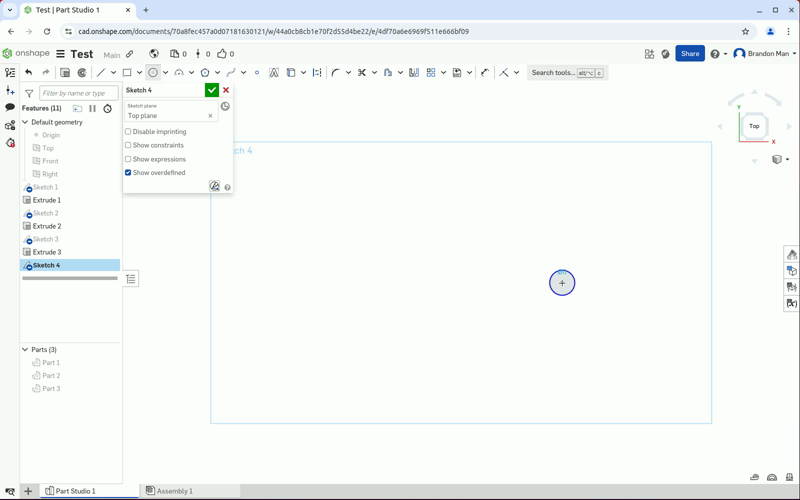
mouse_move(568, 282)
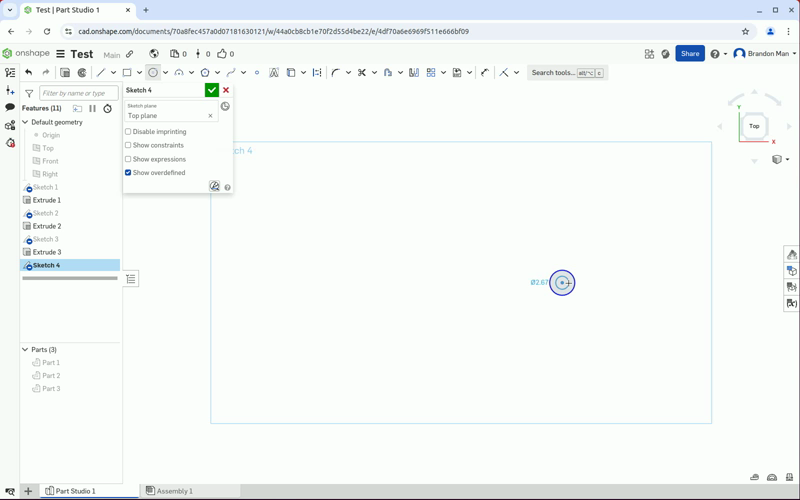
click(568, 282)
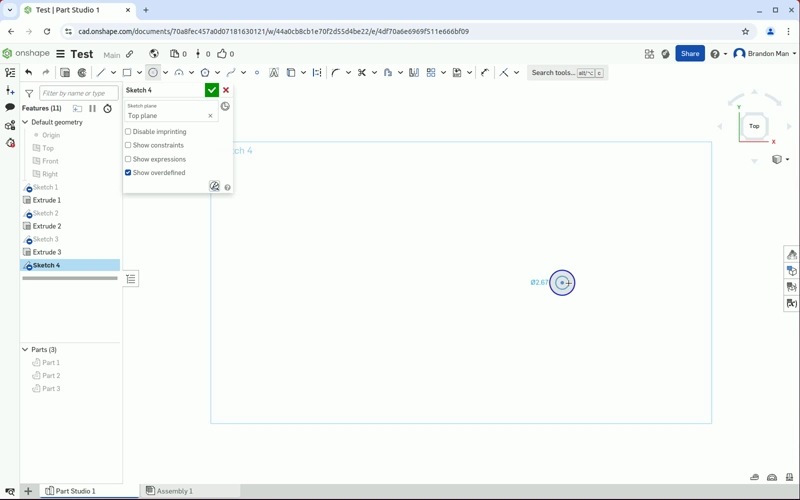
key(esc)
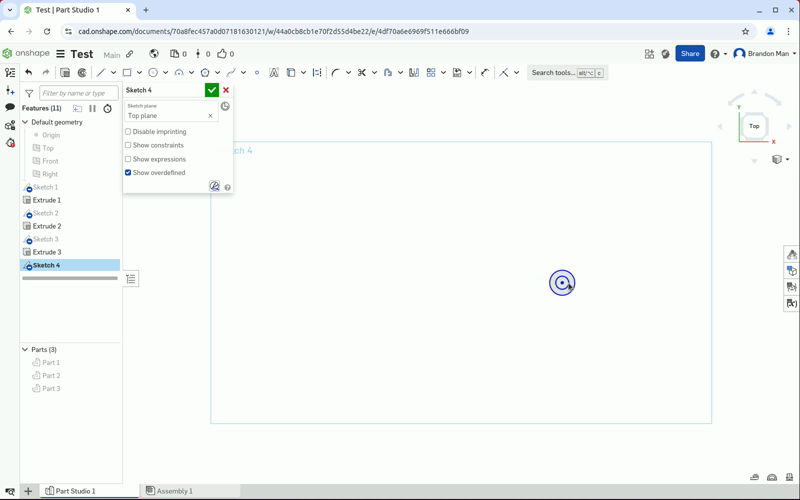
mouse_move(572, 279)
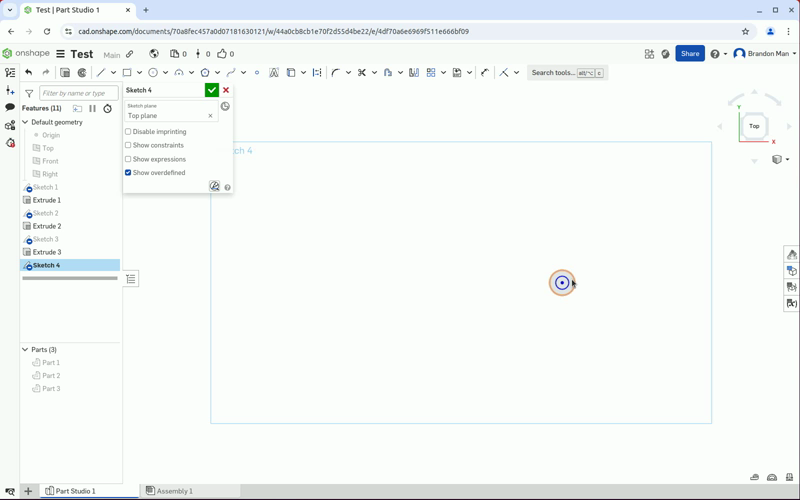
scroll(6)
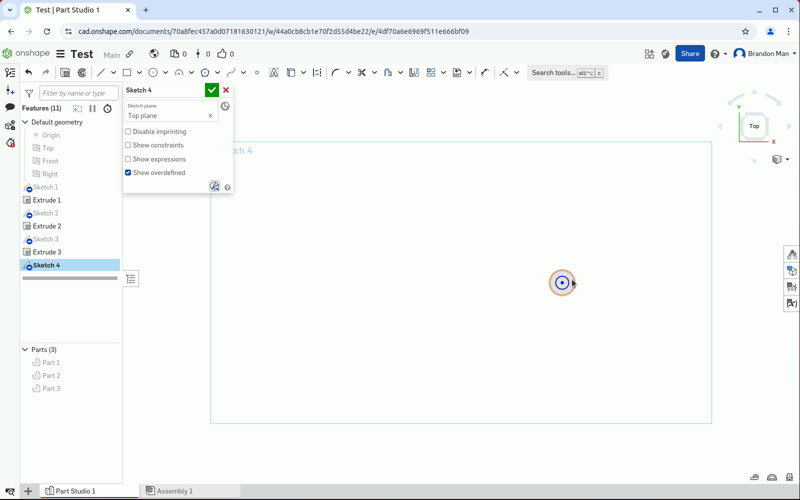
scroll(6)
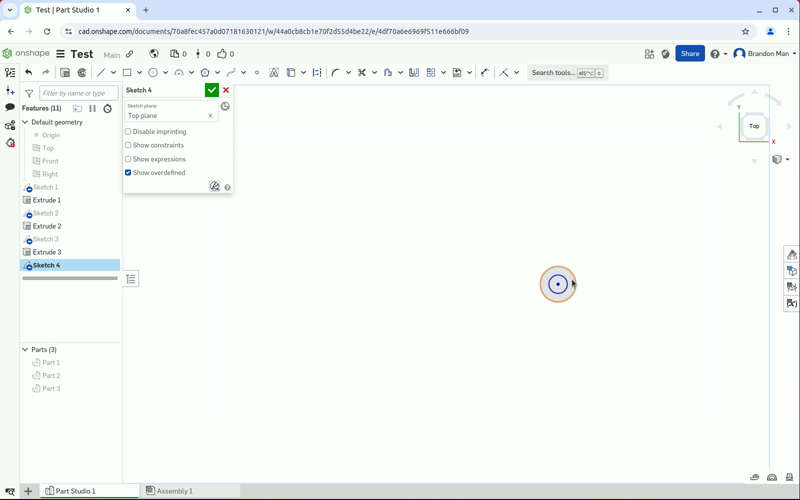
scroll(6)
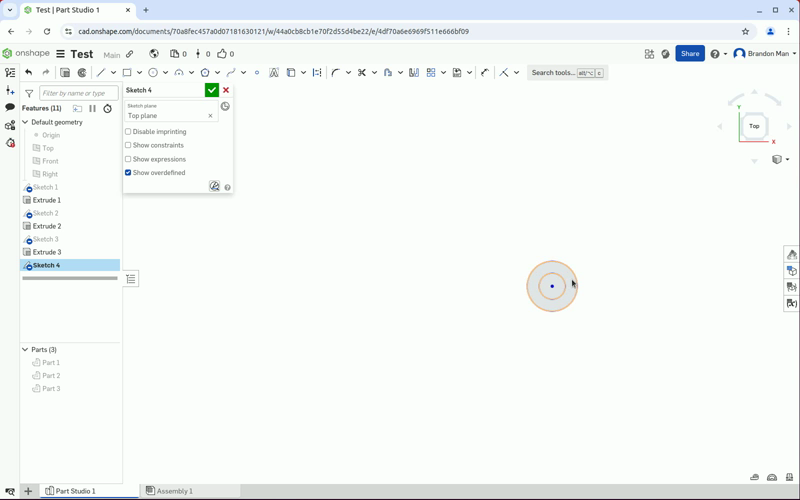
scroll(6)
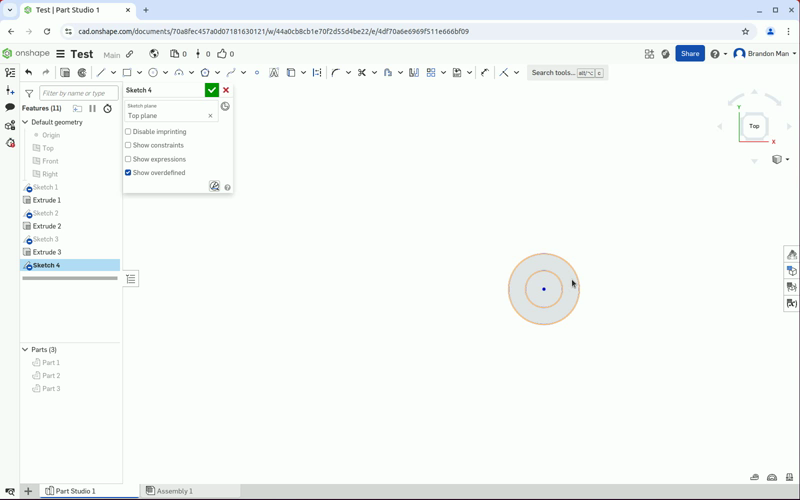
scroll(6)
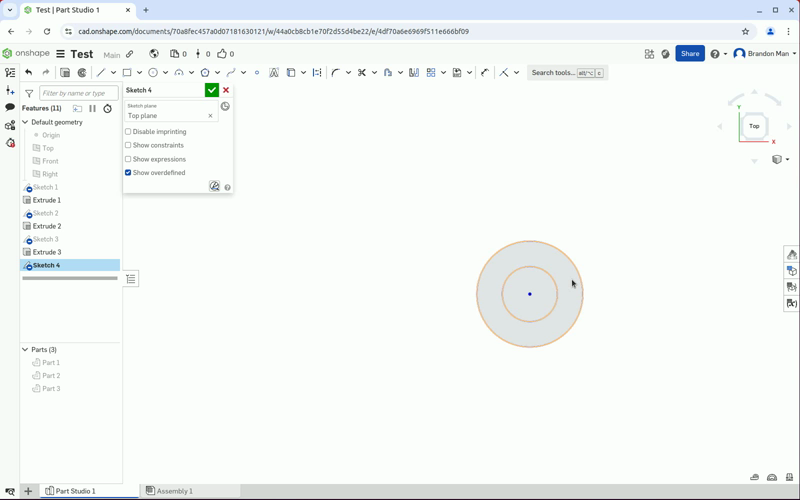
scroll(6)
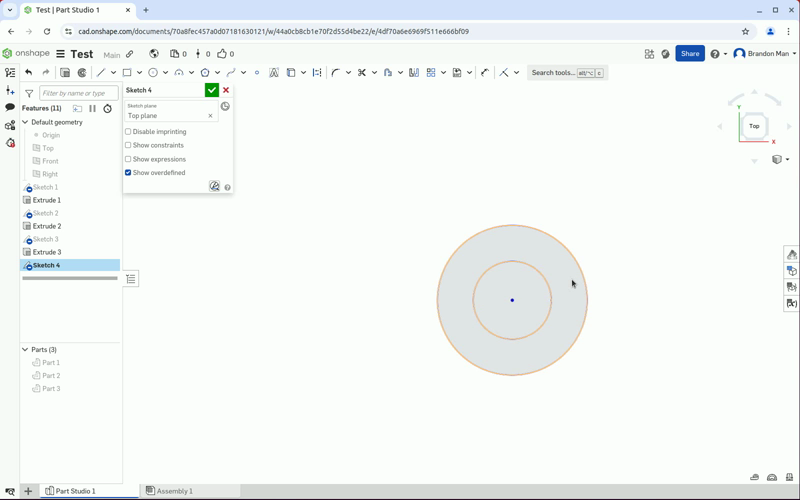
scroll(6)
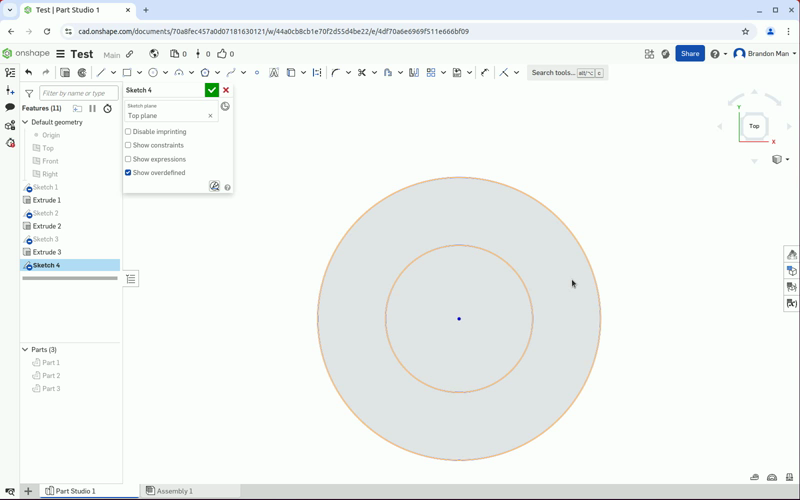
click(572, 279)
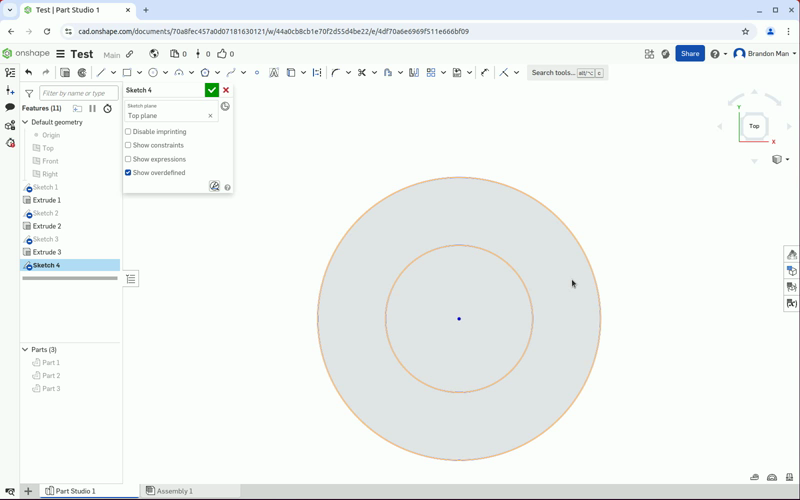
scroll(-6)
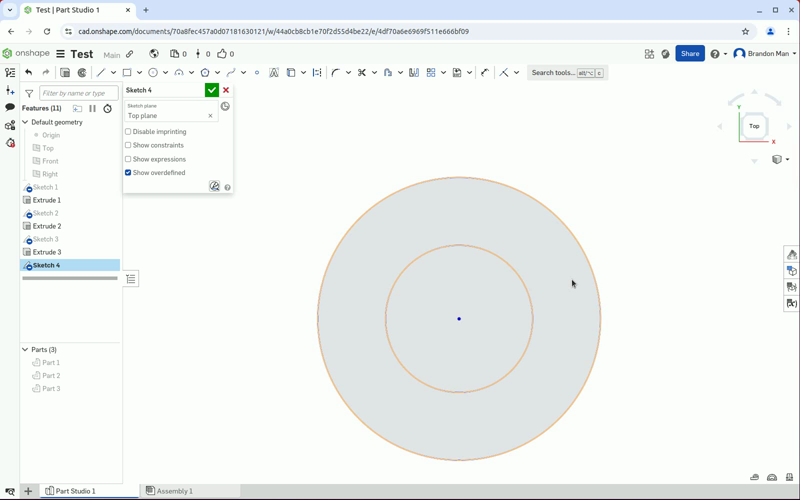
scroll(-6)
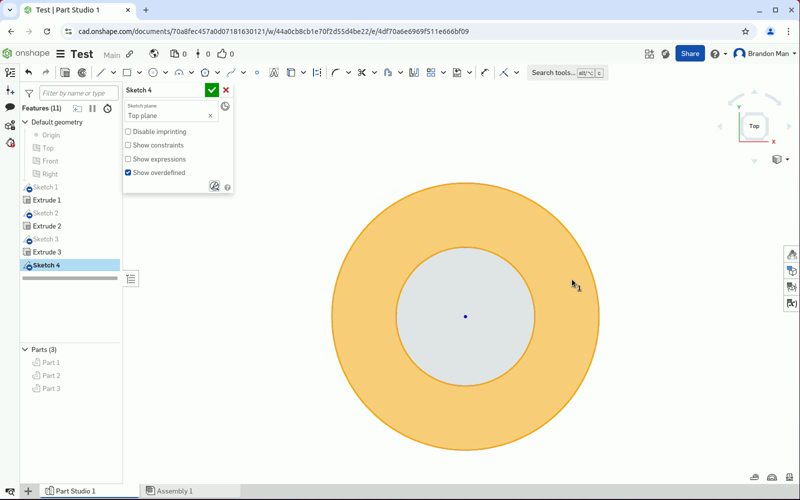
scroll(-6)
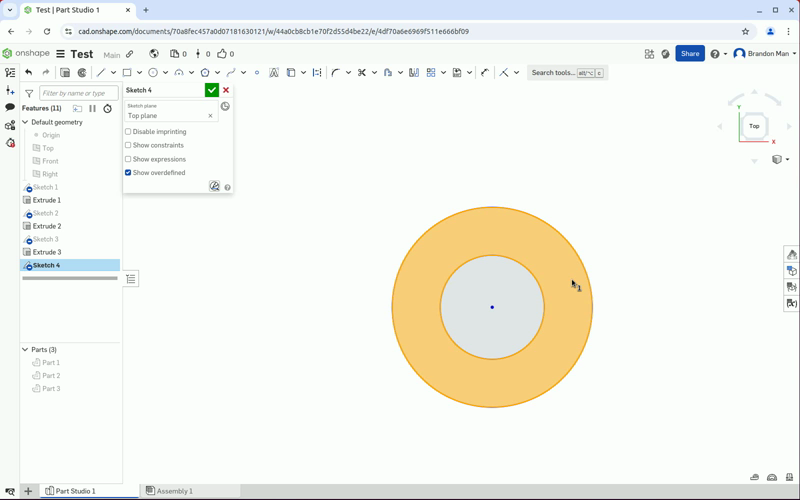
scroll(-6)
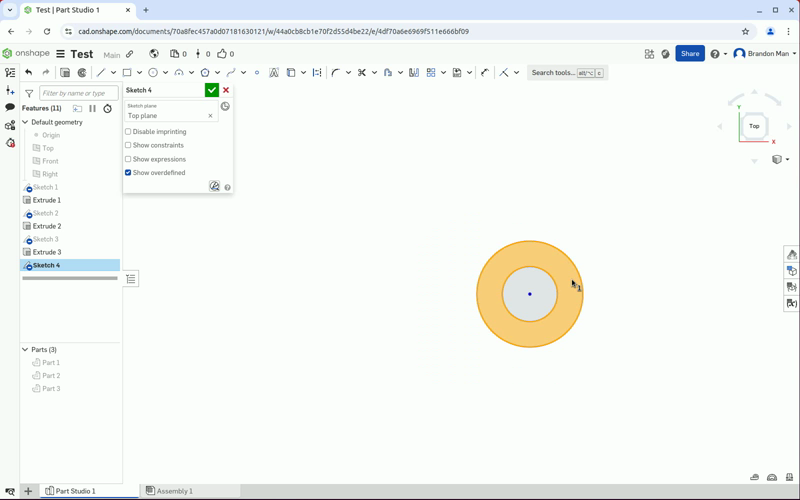
scroll(-6)
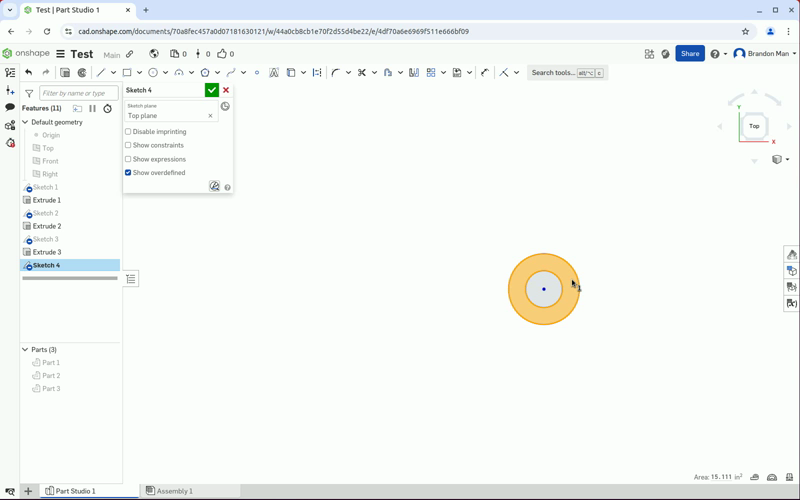
scroll(-6)
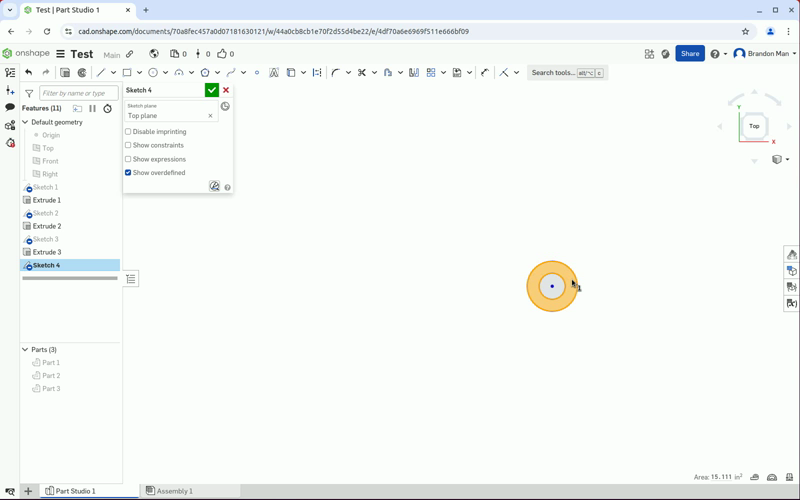
scroll(-6)
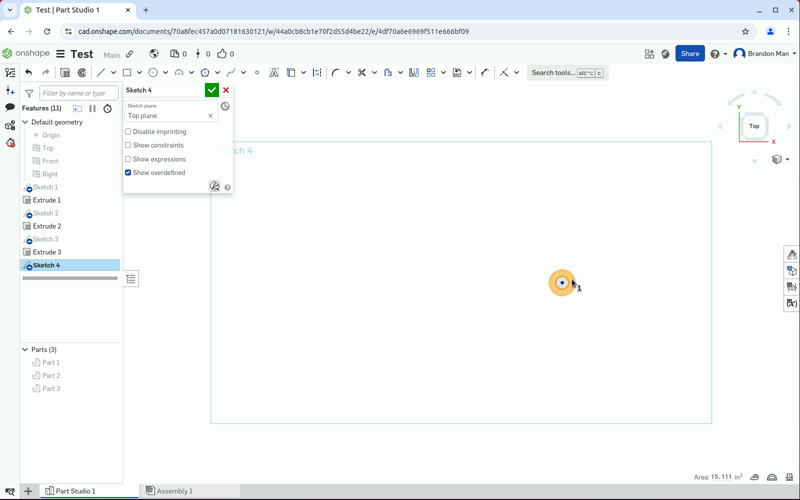
mouse_move(73, 352)
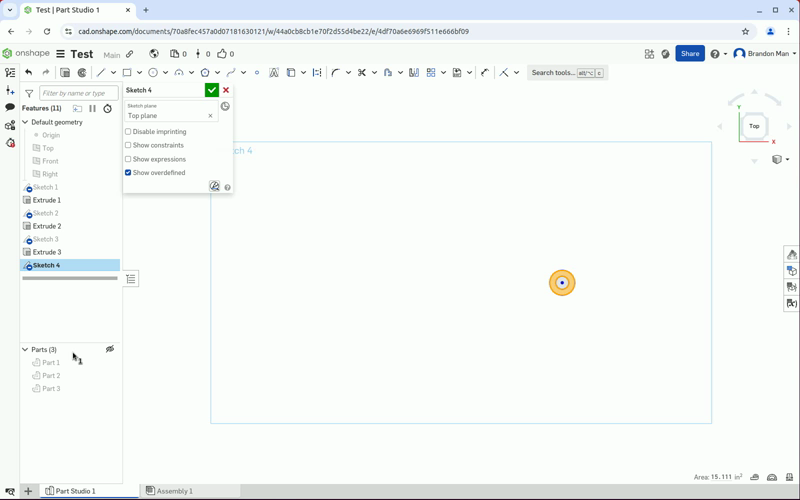
key(shift+y)
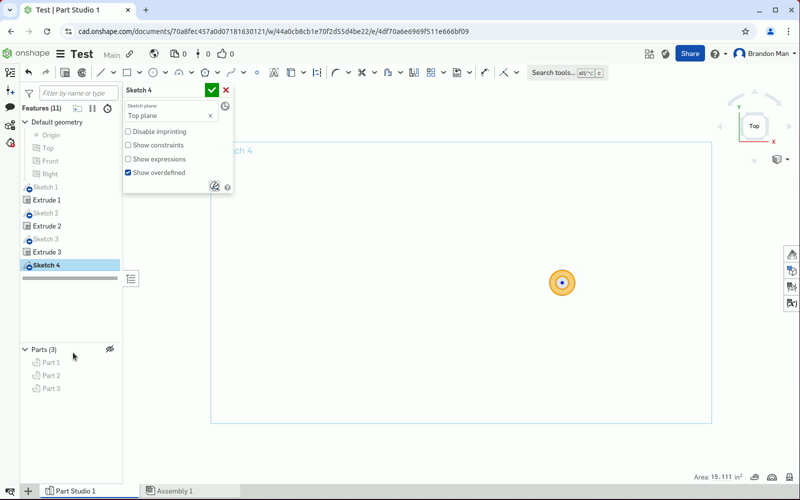
key(shift+e)
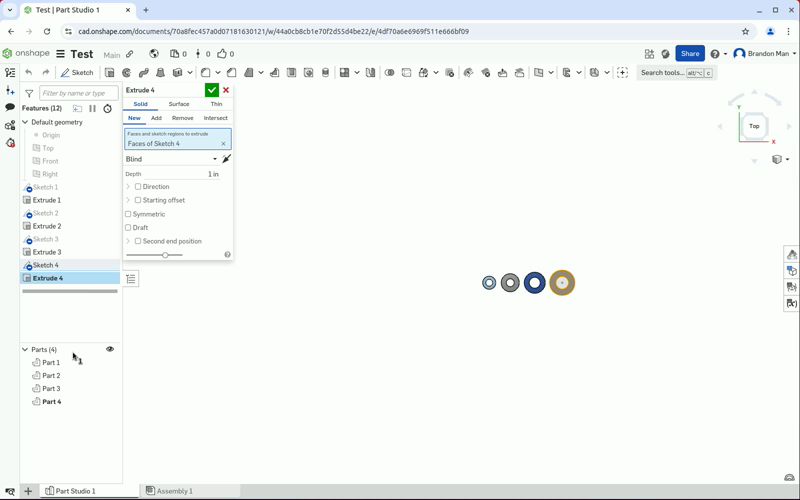
mouse_move(143, 106)
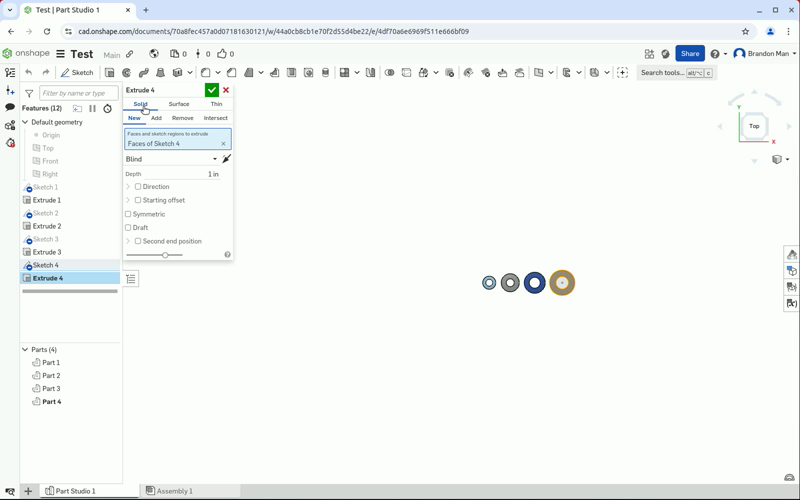
click(143, 106)
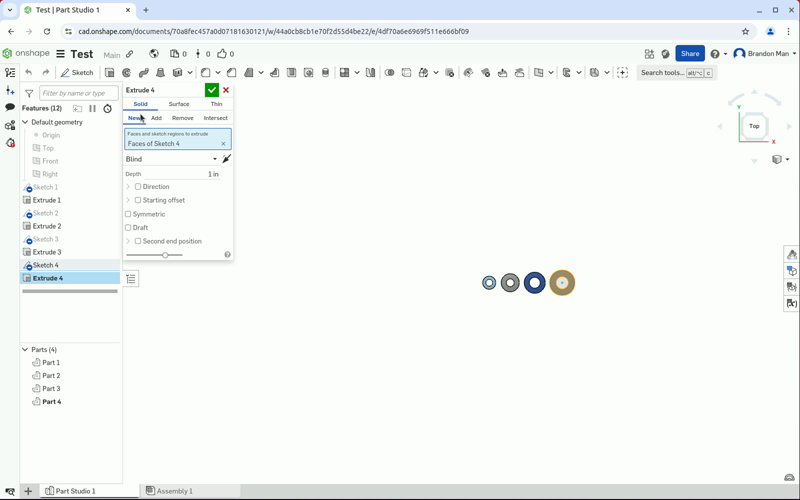
mouse_move(137, 120)
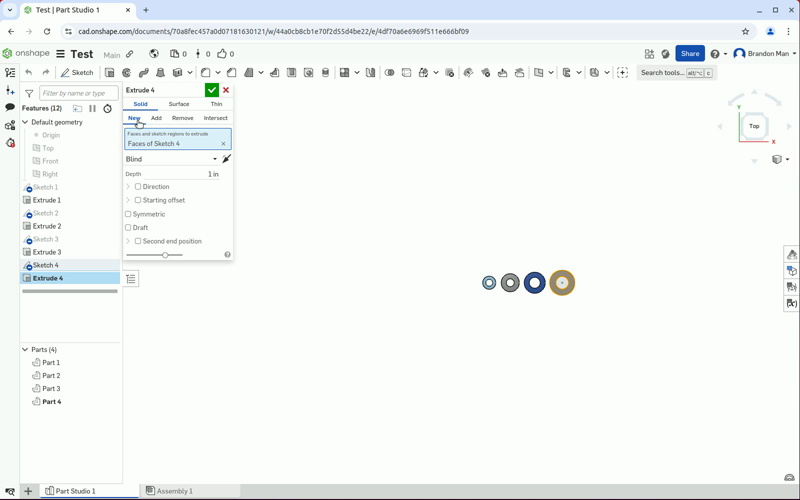
click(137, 120)
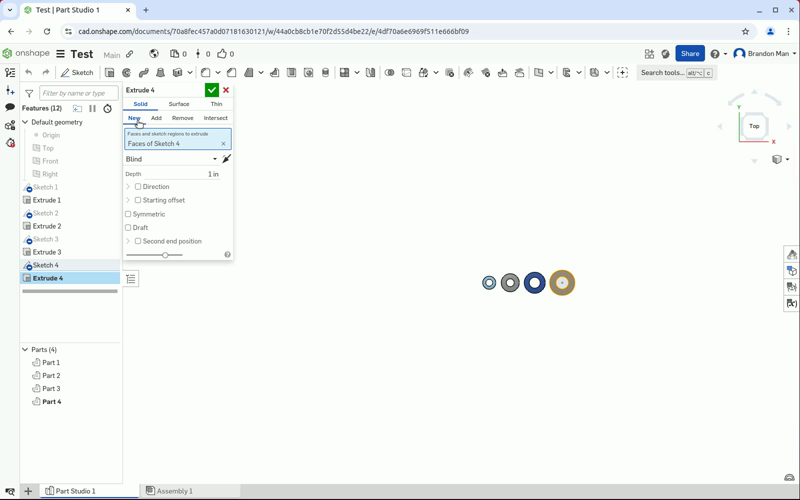
key(tab, 4)
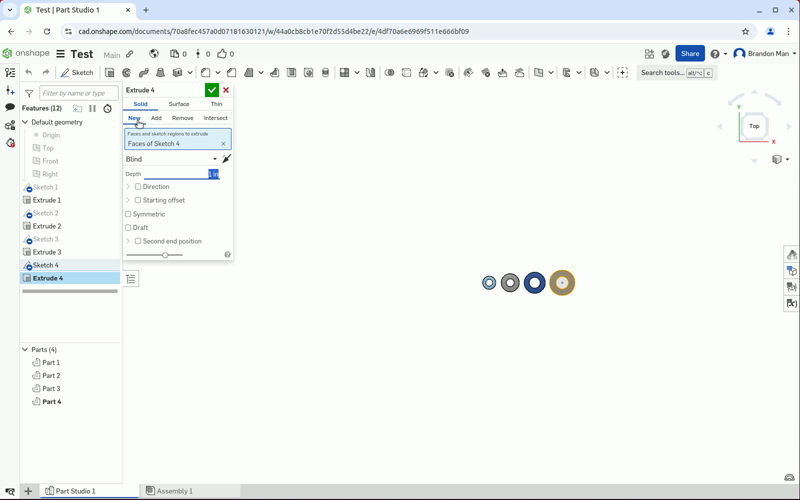
text(0.481)
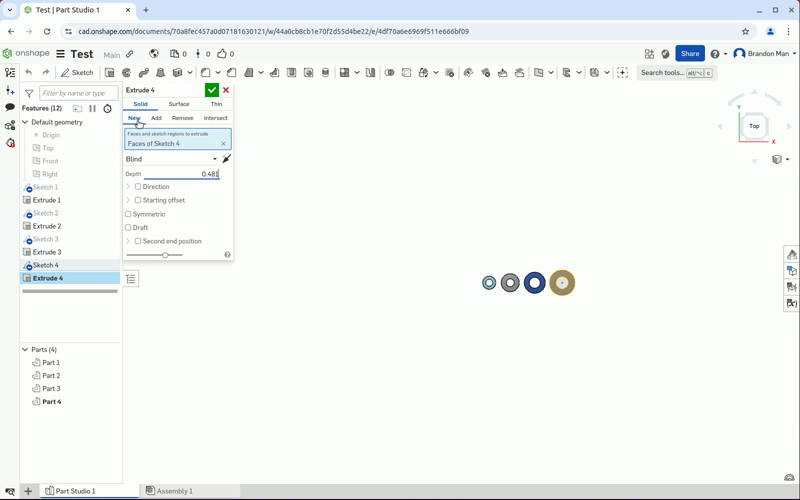
key(enter)
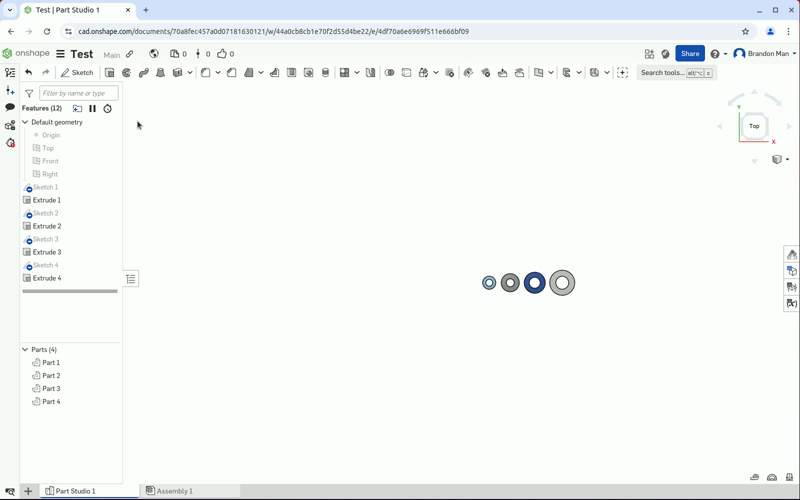
key(shift+h)
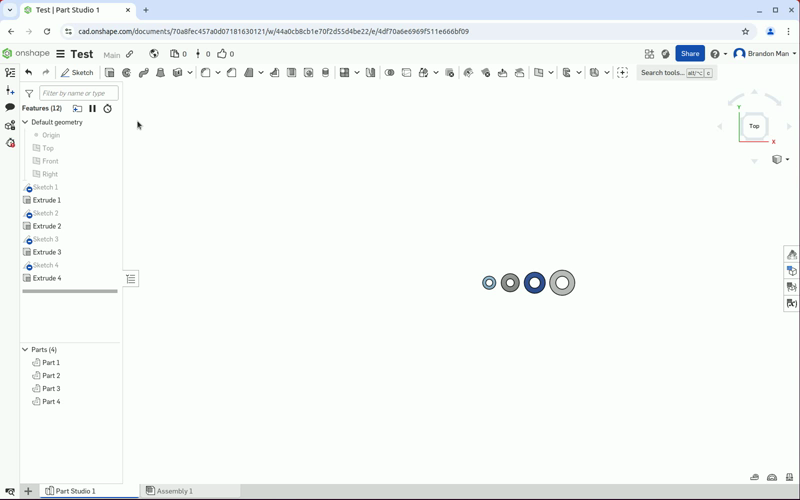
key(shift+h)
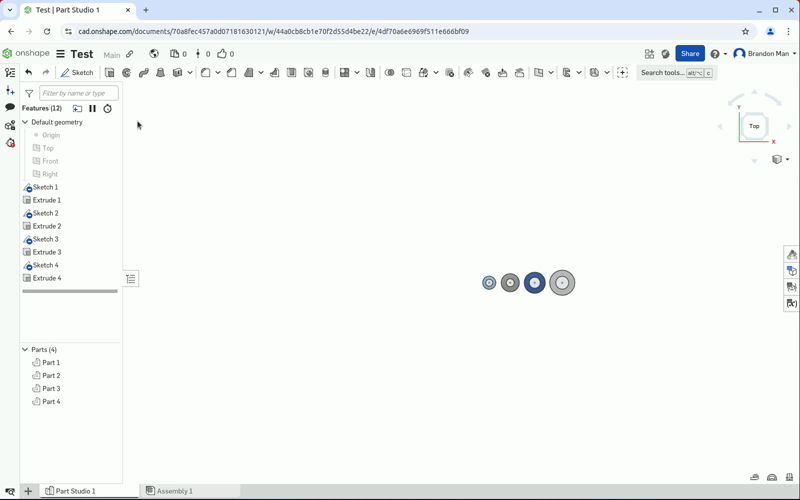
key(shift+7)
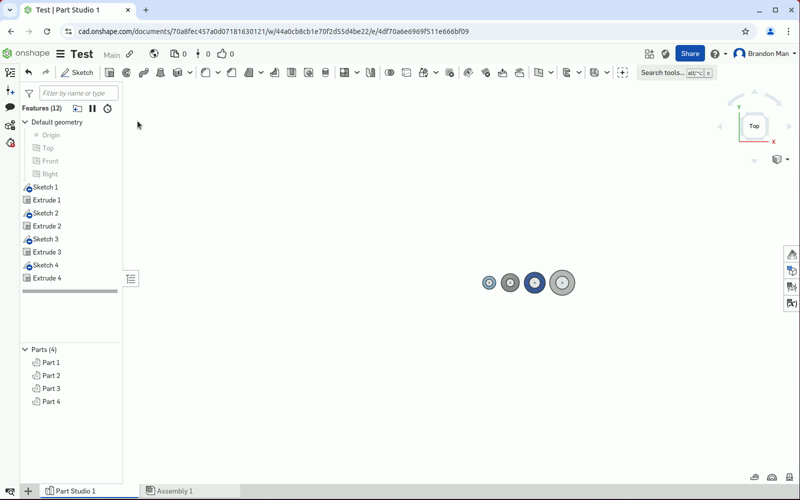
key(up, 3)
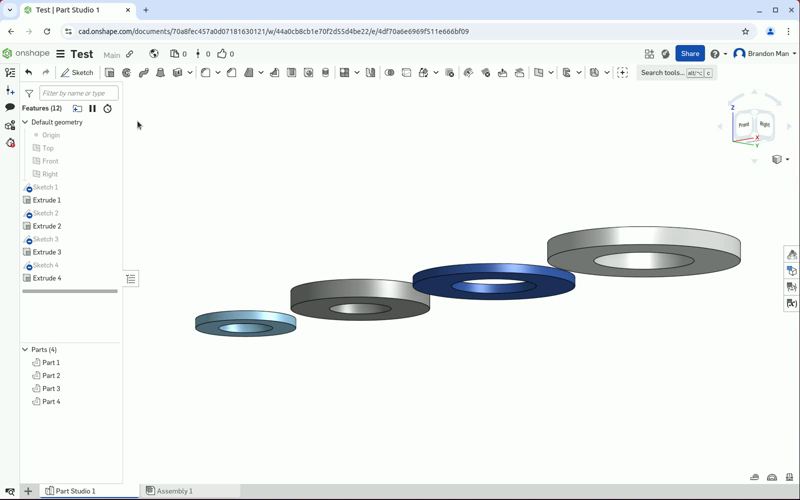
key(left, 3)
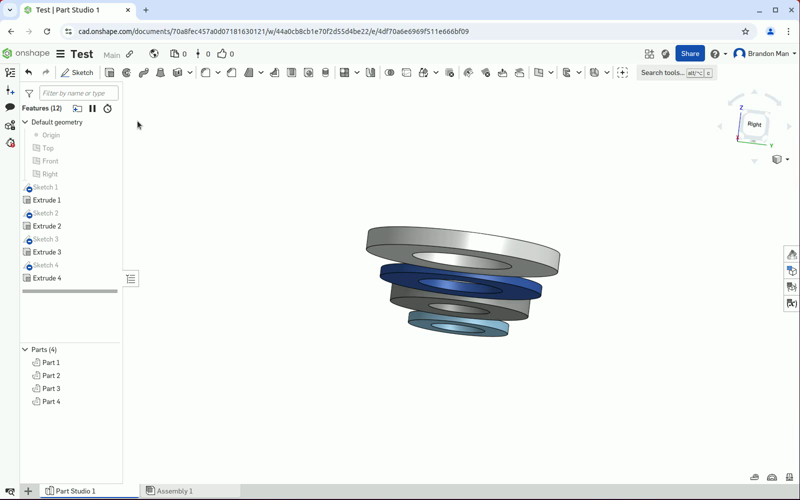
key(right, 3)
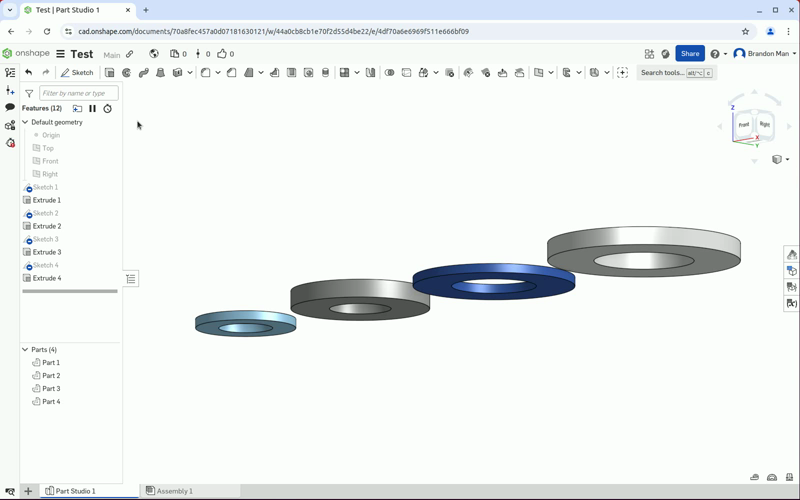
key(down, 3)
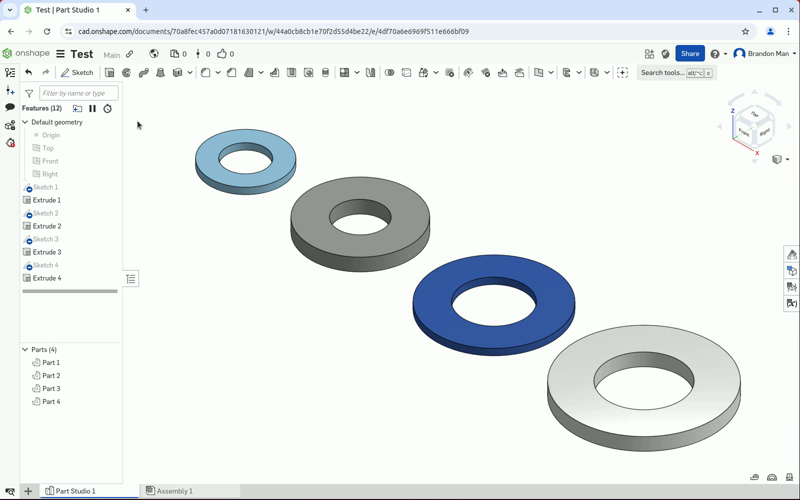
mouse_move(73, 189)
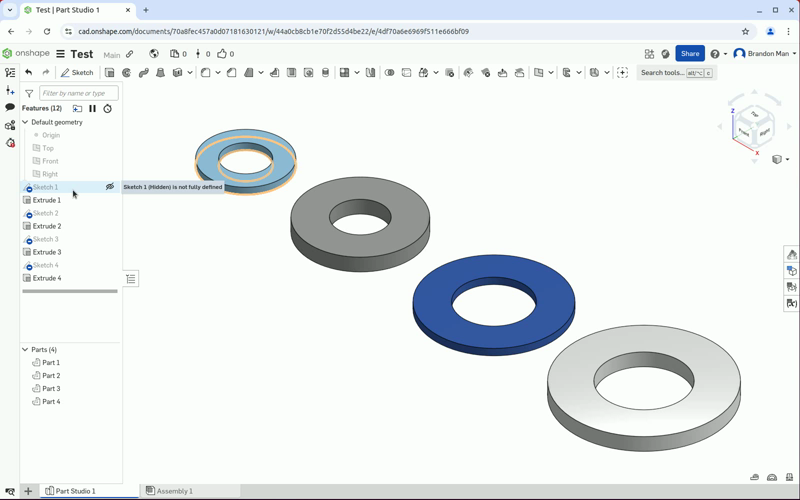
click(73, 189)